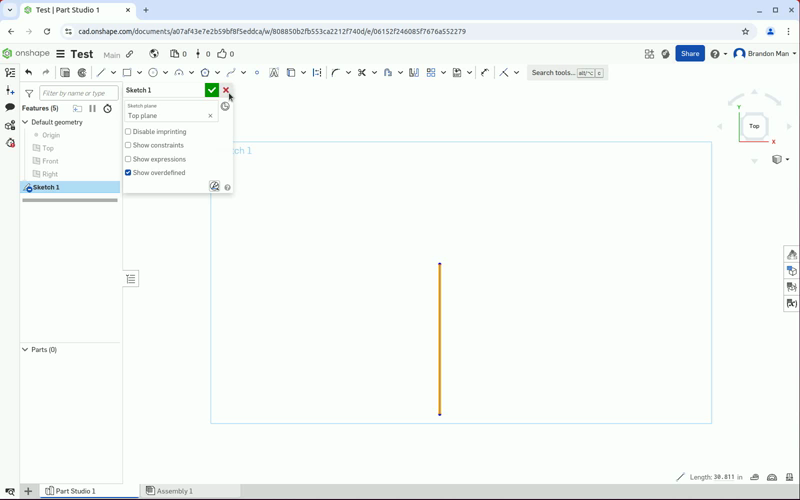
key(shift+h)
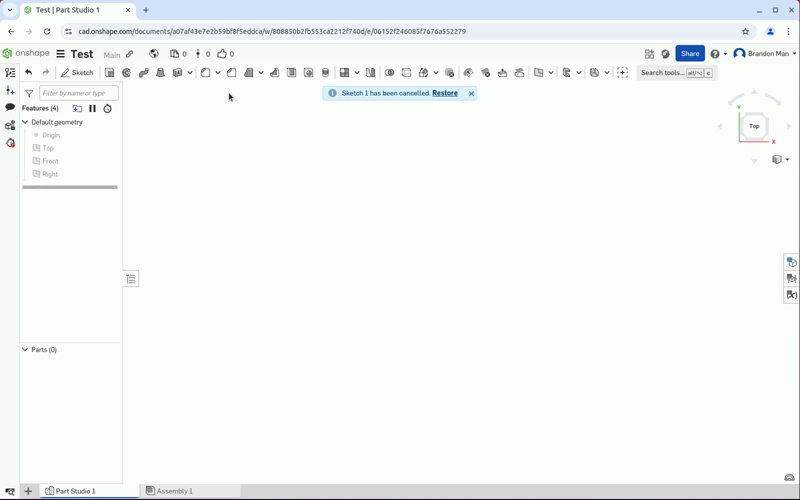
mouse_move(73, 352)
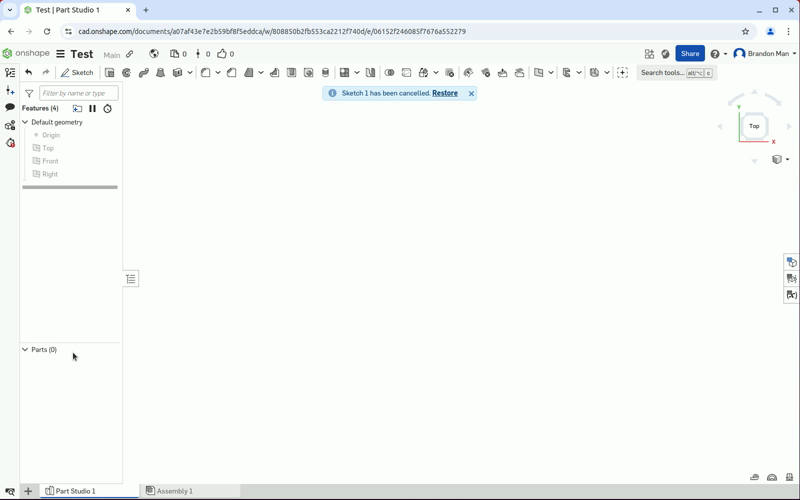
key(y)
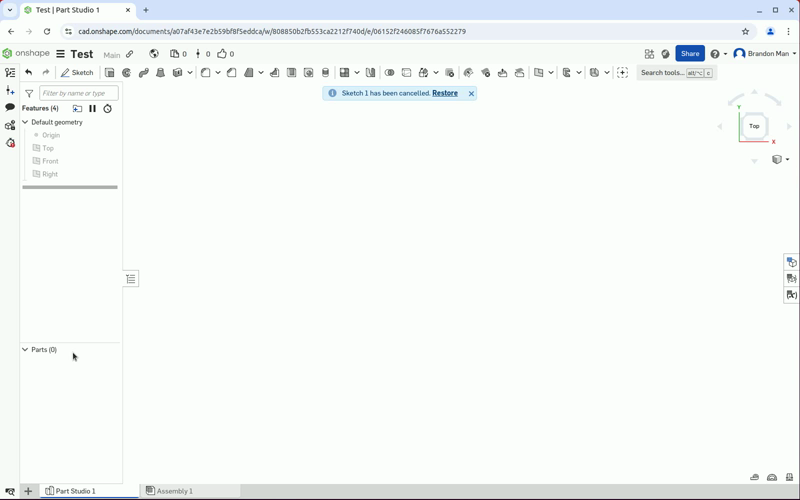
key(shift+p)
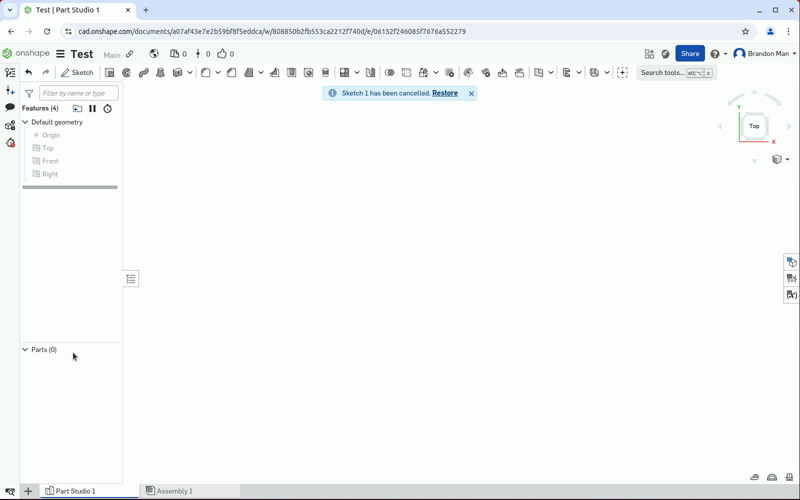
key(space)
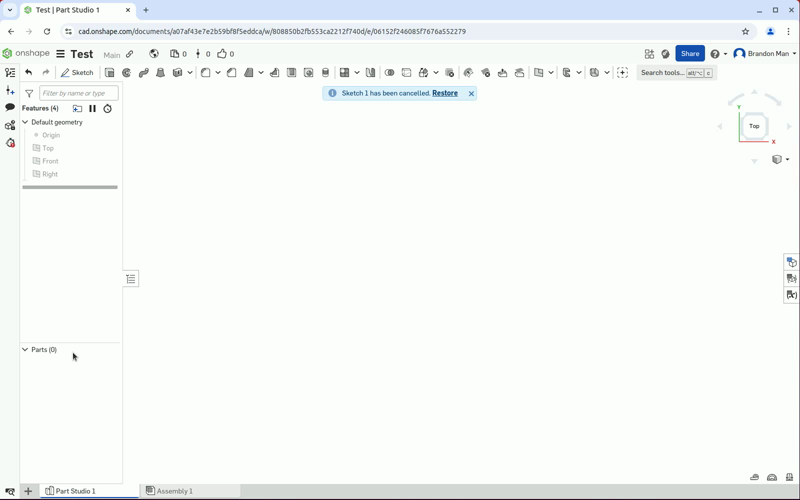
key_down(shift)
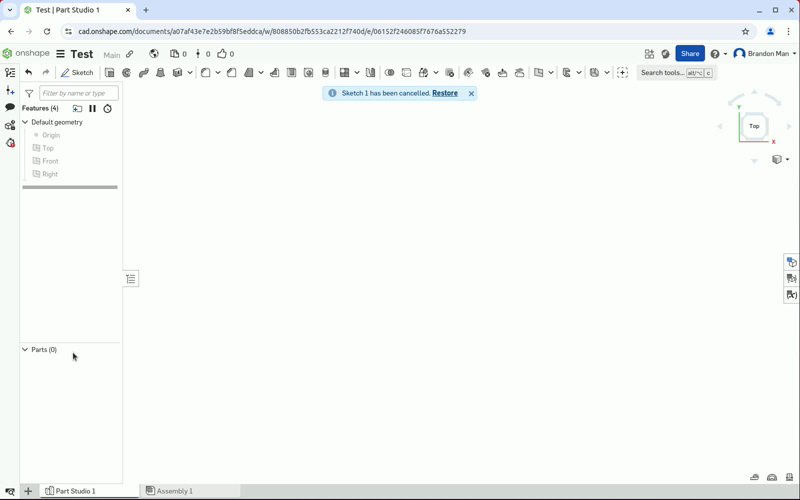
key(up)
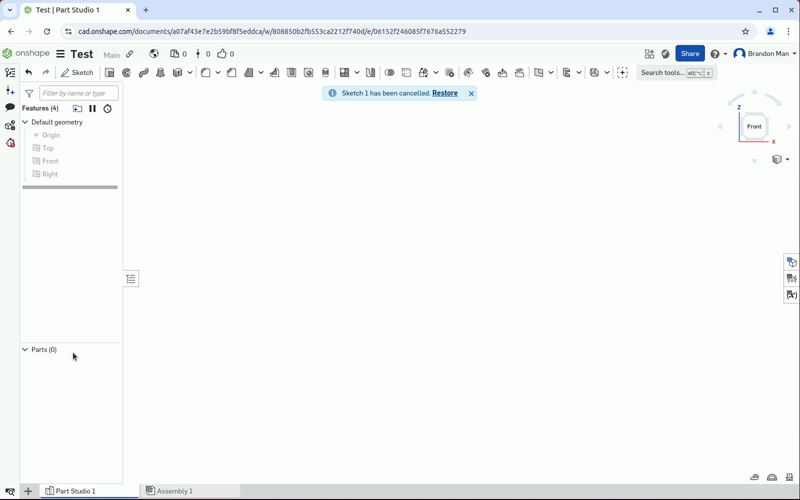
key_up(shift)
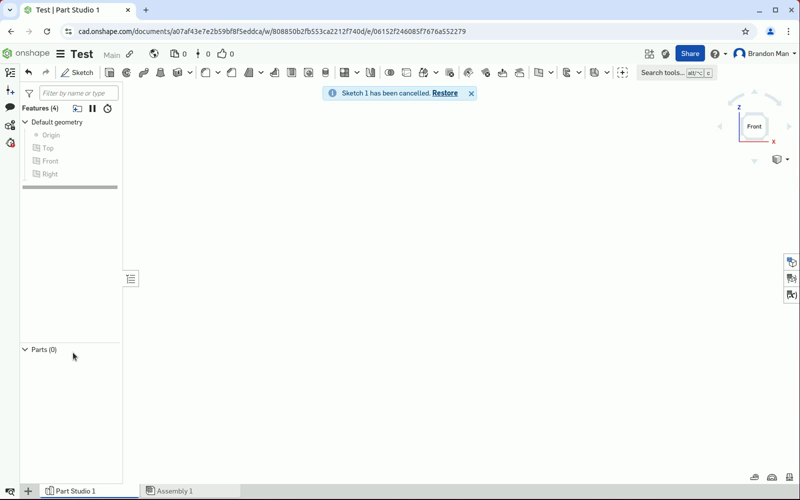
mouse_move(73, 352)
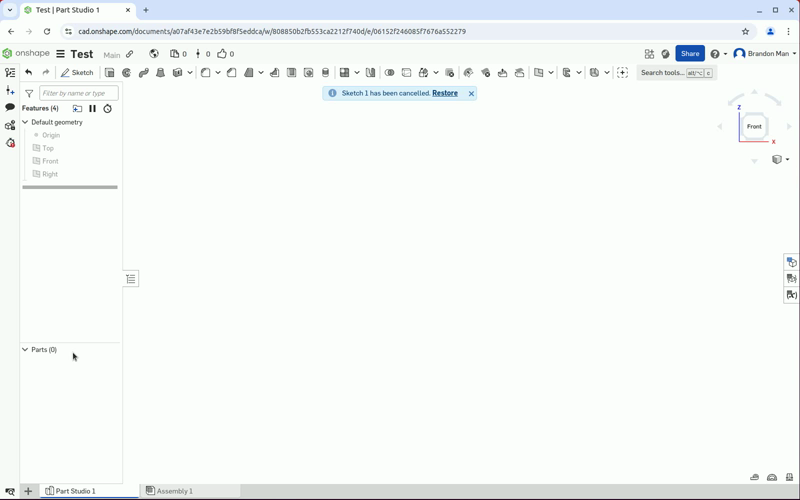
key(shift+y)
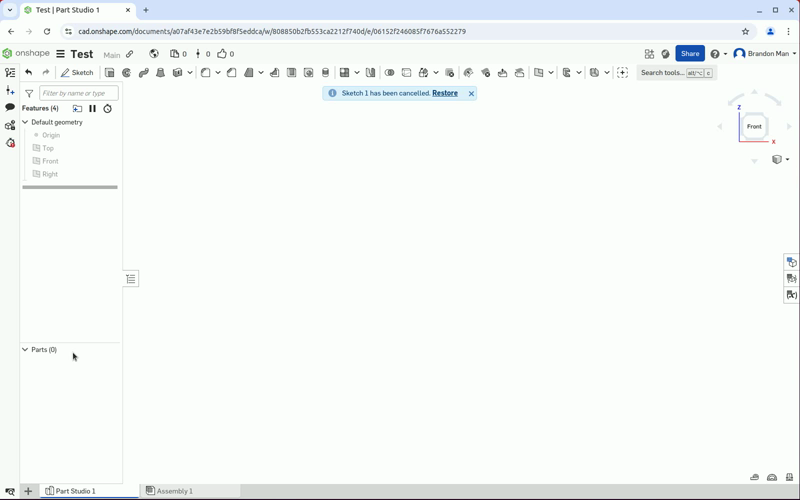
key(shift+s)
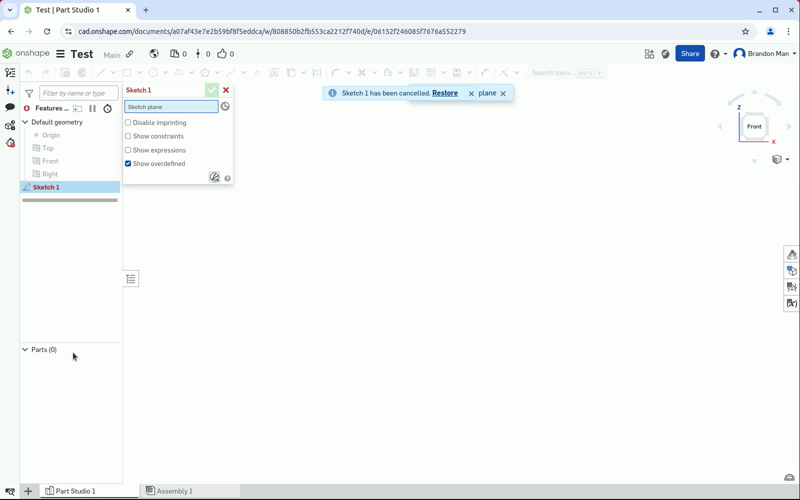
mouse_move(73, 163)
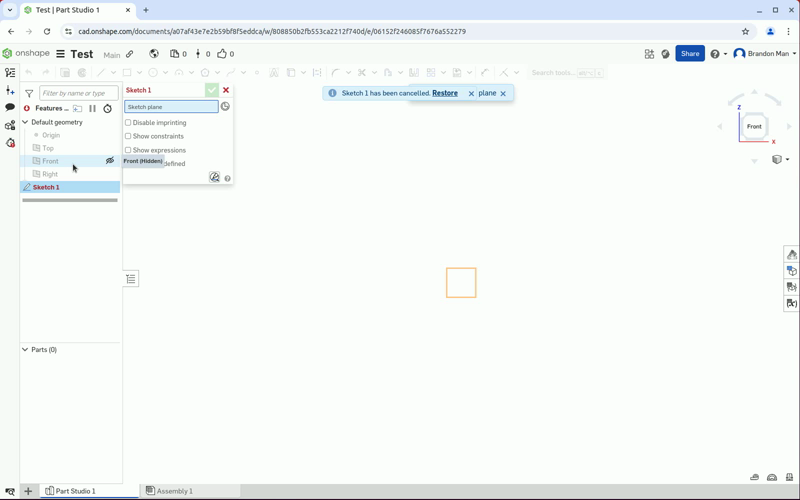
click(73, 163)
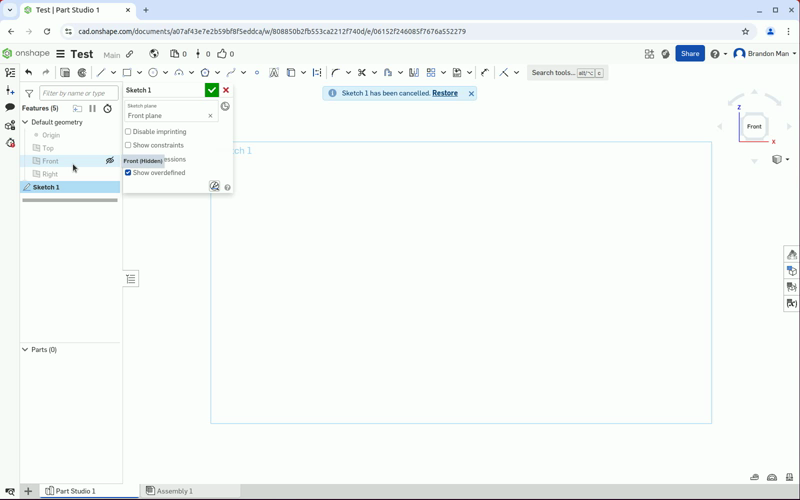
mouse_move(73, 352)
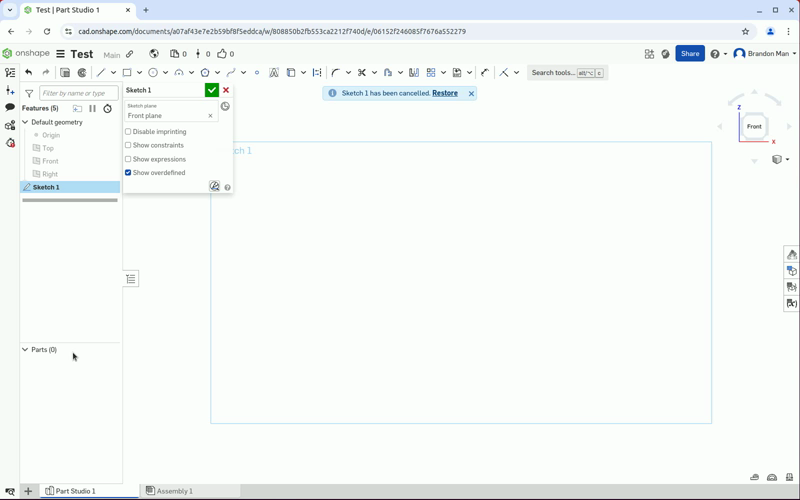
key(y)
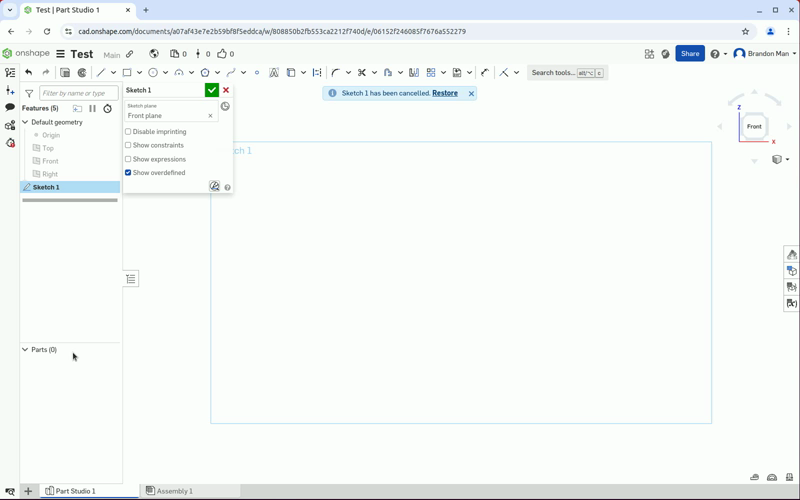
key(l)
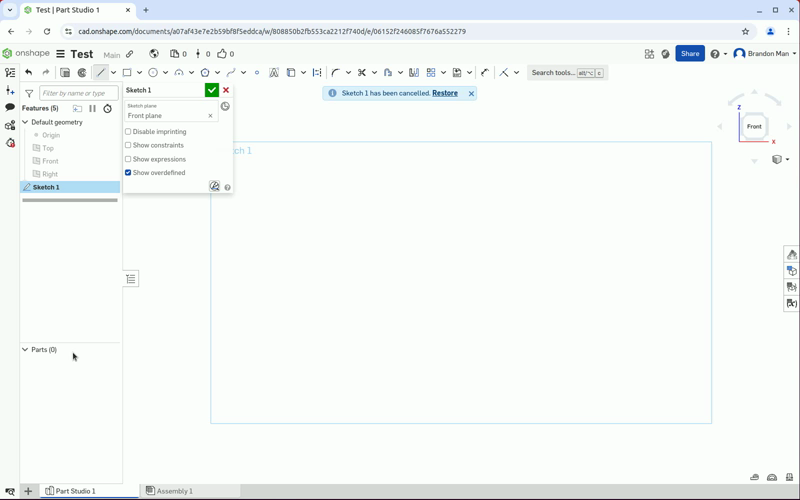
key_down(shift)
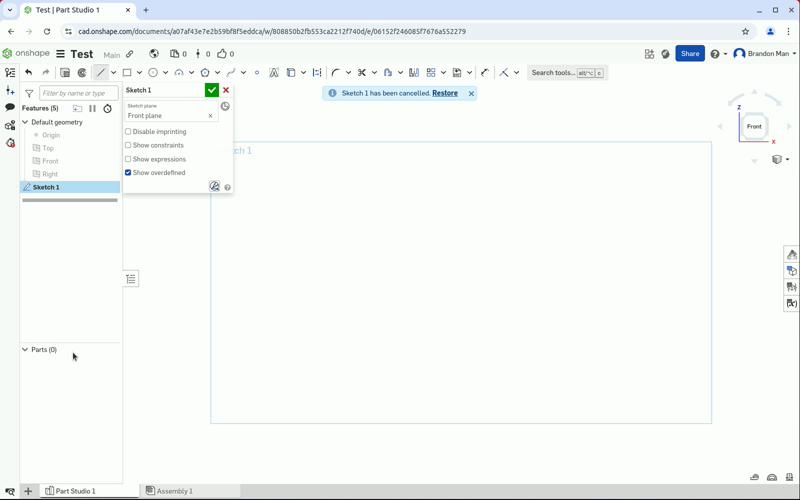
mouse_move(348, 395)
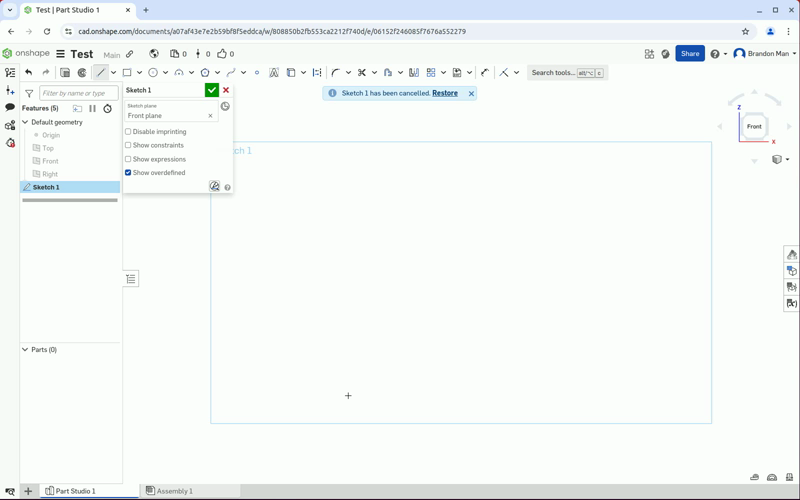
click(348, 395)
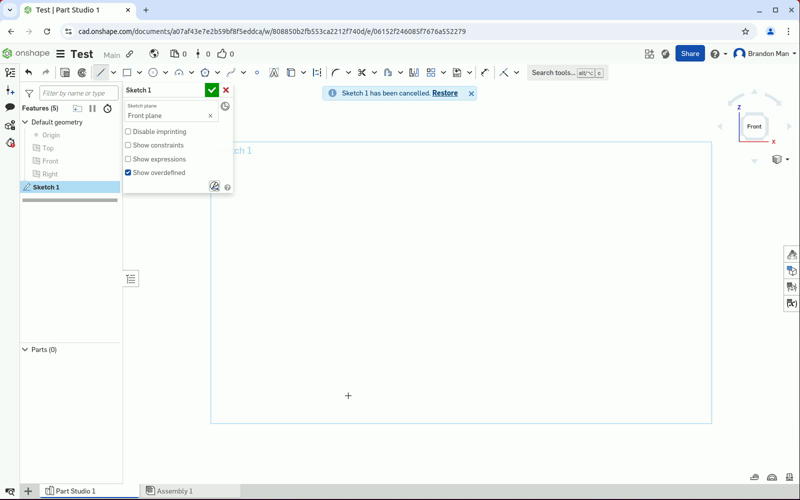
key_up(shift)
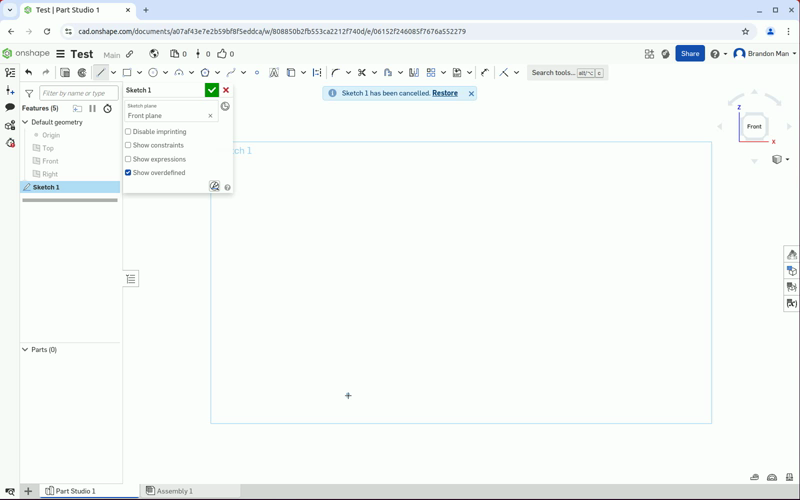
key_down(shift)
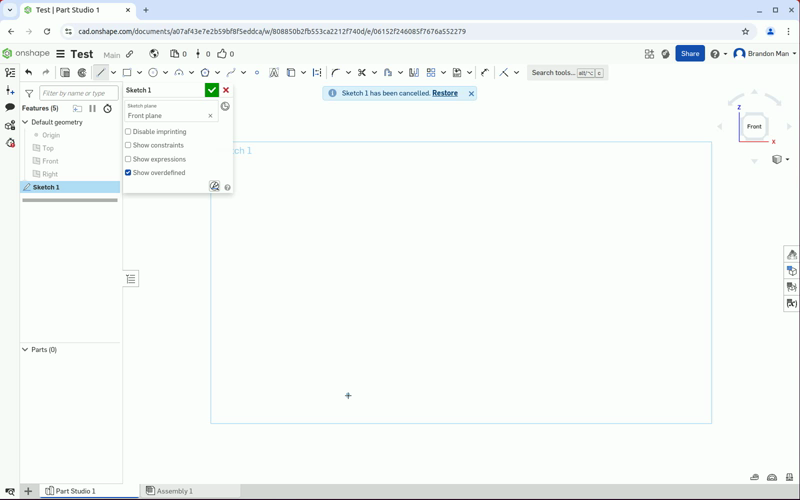
mouse_move(550, 395)
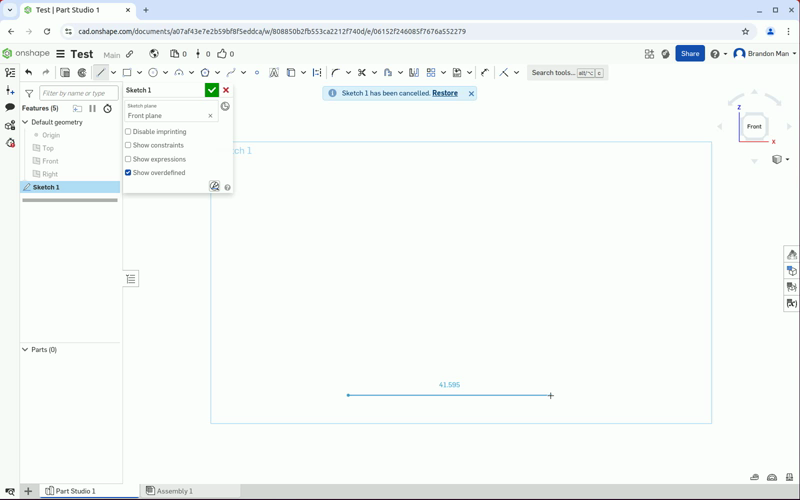
click(550, 395)
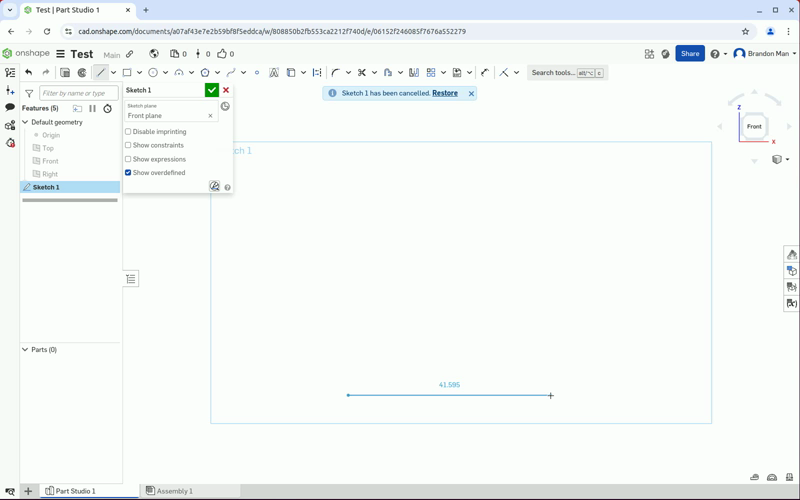
key_up(shift)
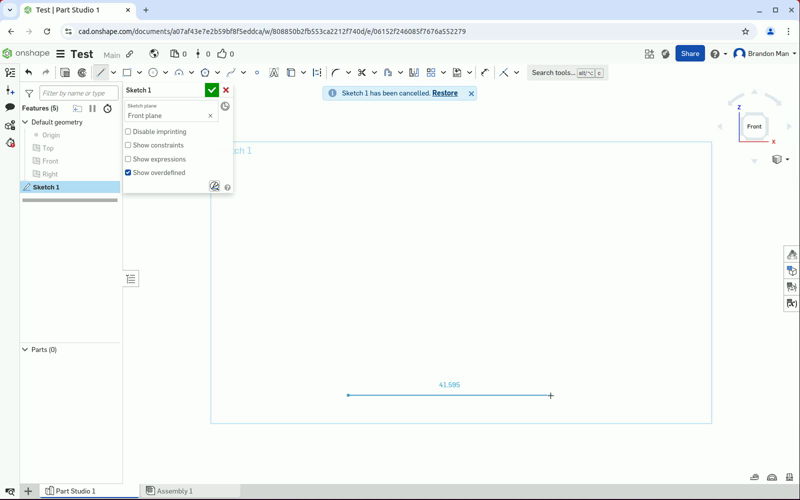
key(esc)
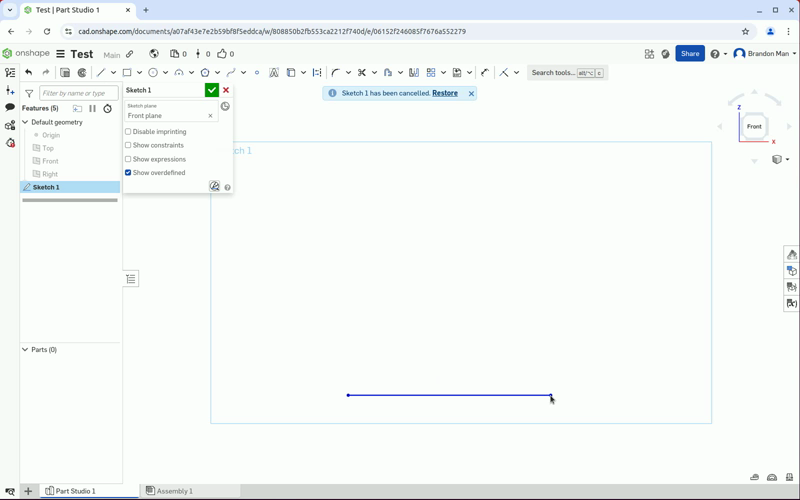
key(a)
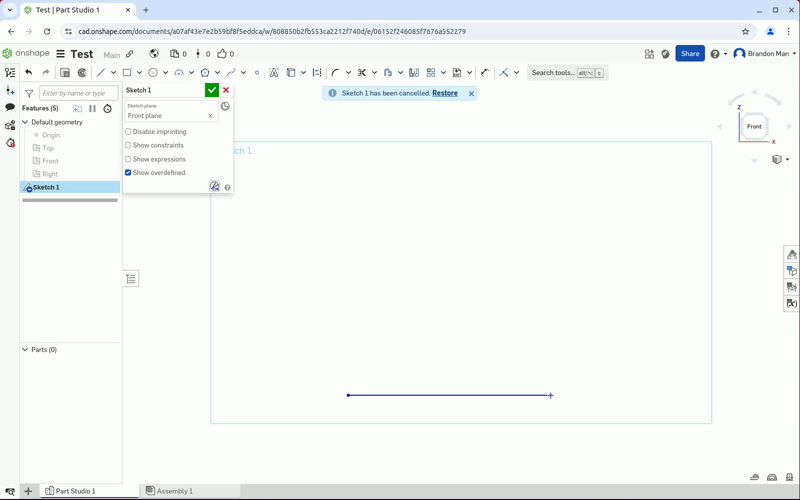
mouse_move(550, 395)
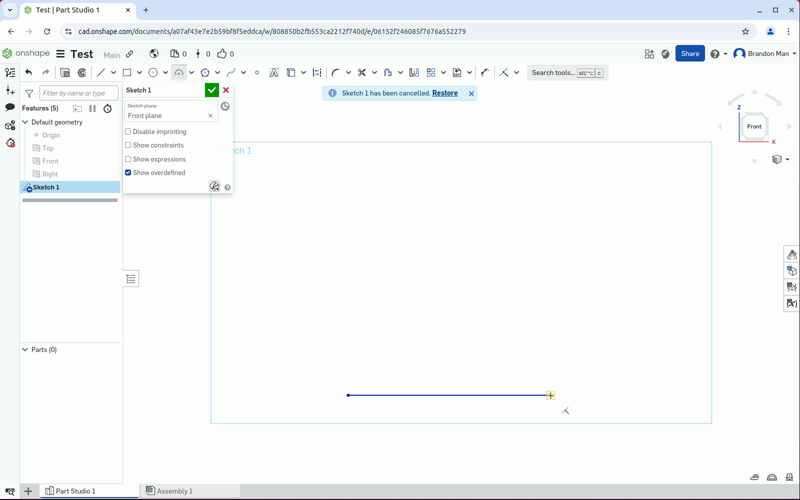
click(550, 395)
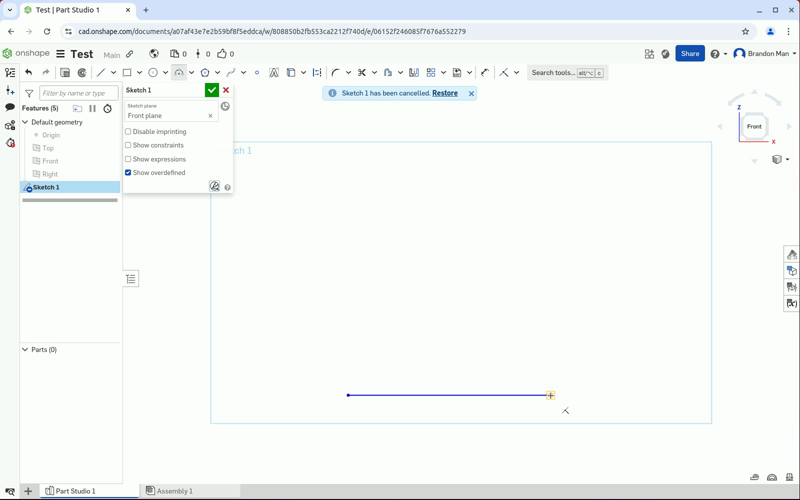
key_down(shift)
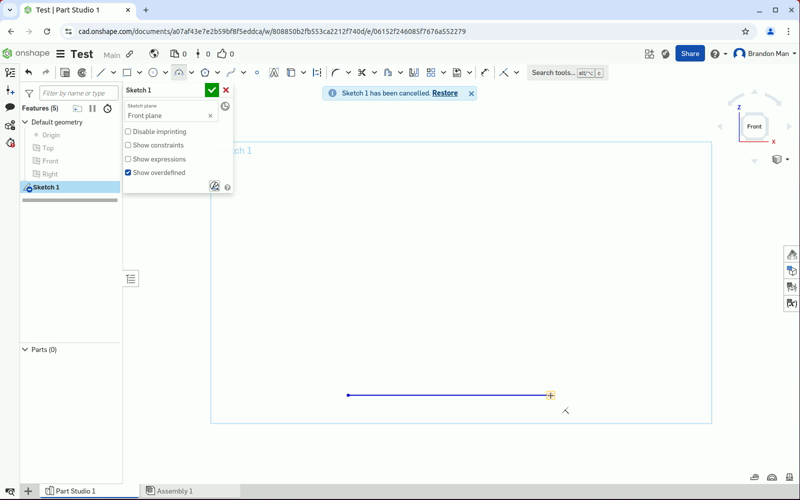
mouse_move(572, 371)
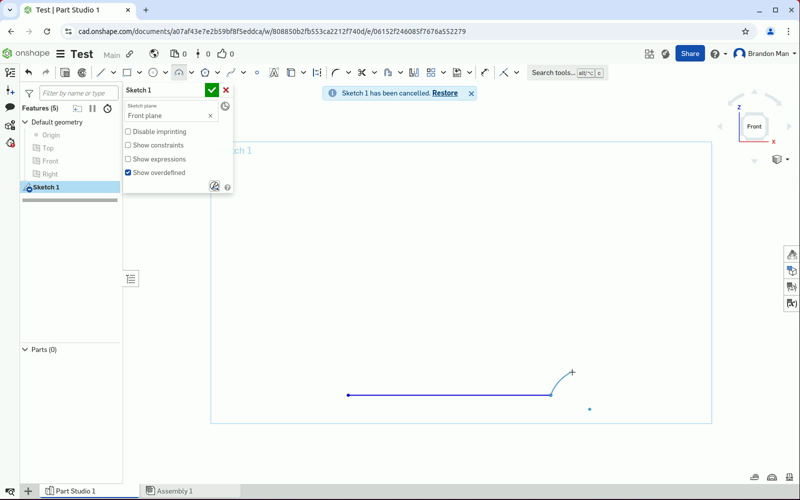
click(572, 371)
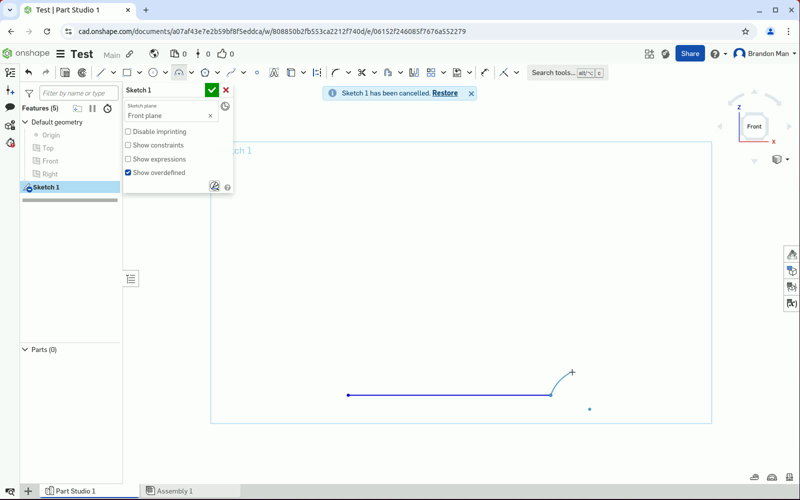
mouse_move(533, 357)
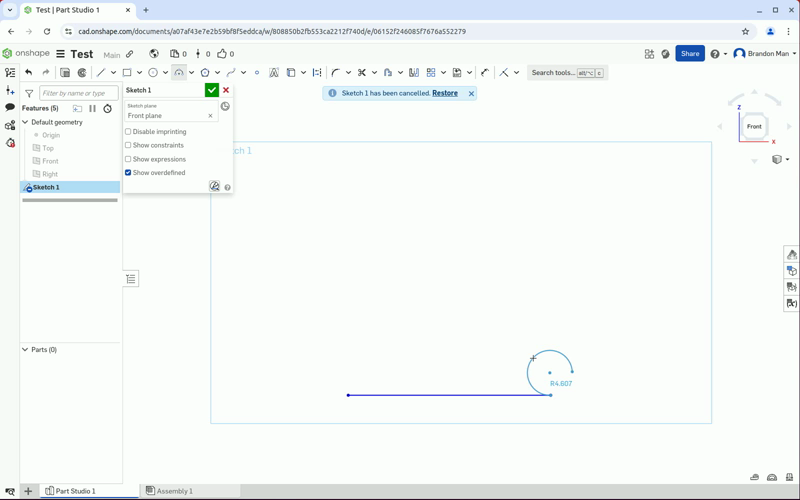
click(533, 357)
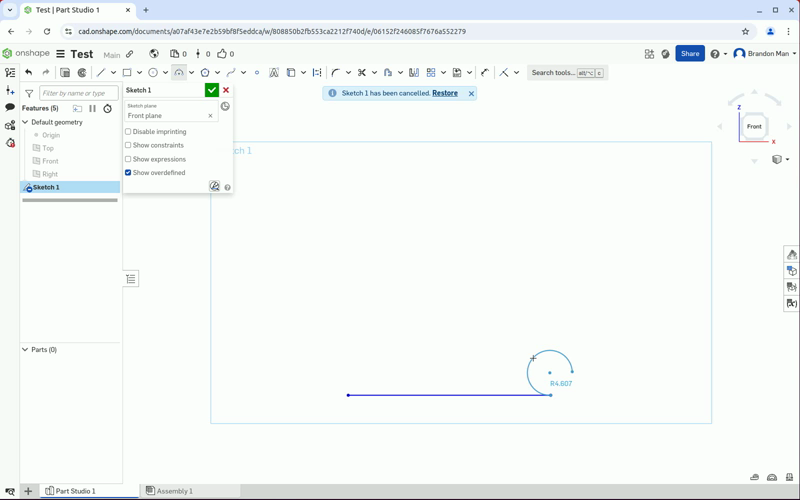
key_up(shift)
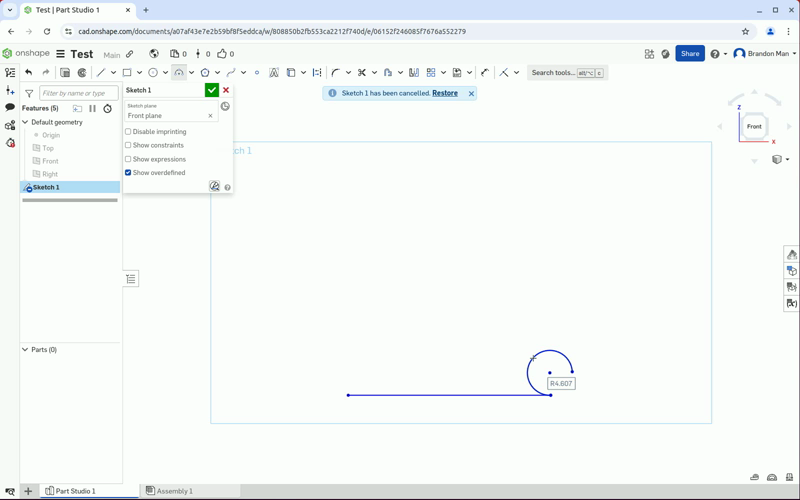
key(esc)
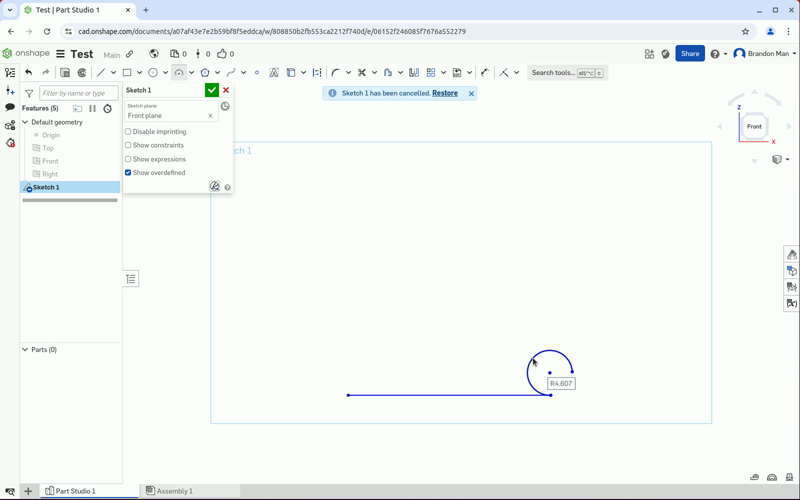
key(l)
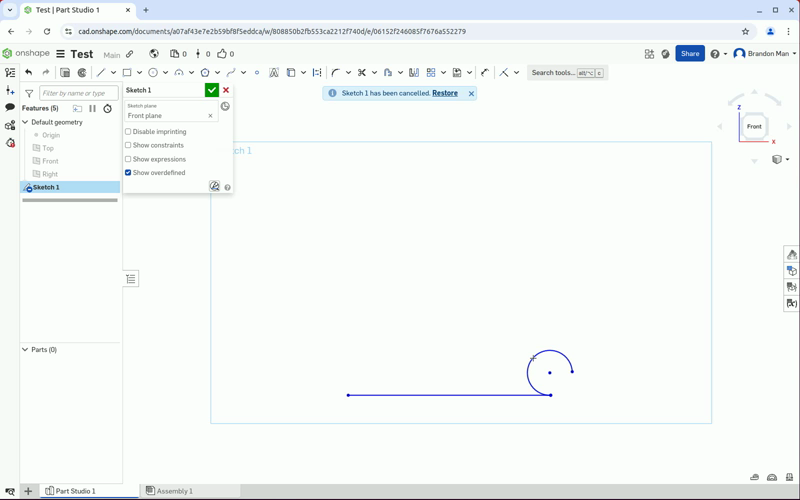
mouse_move(572, 371)
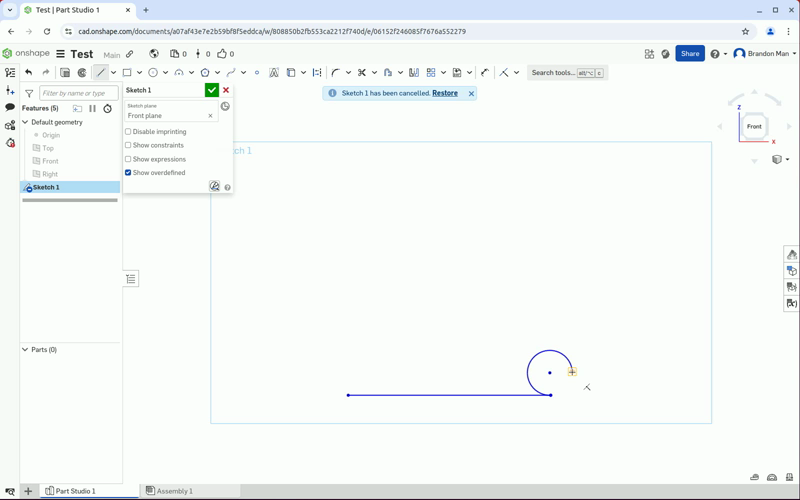
click(572, 371)
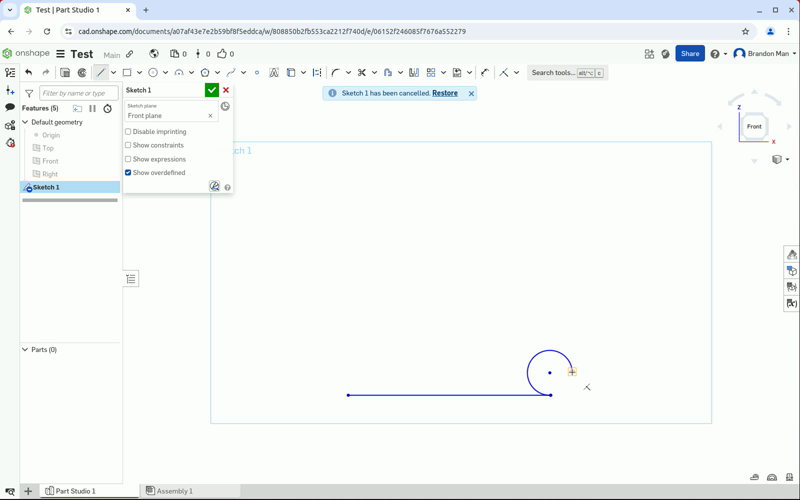
key_down(shift)
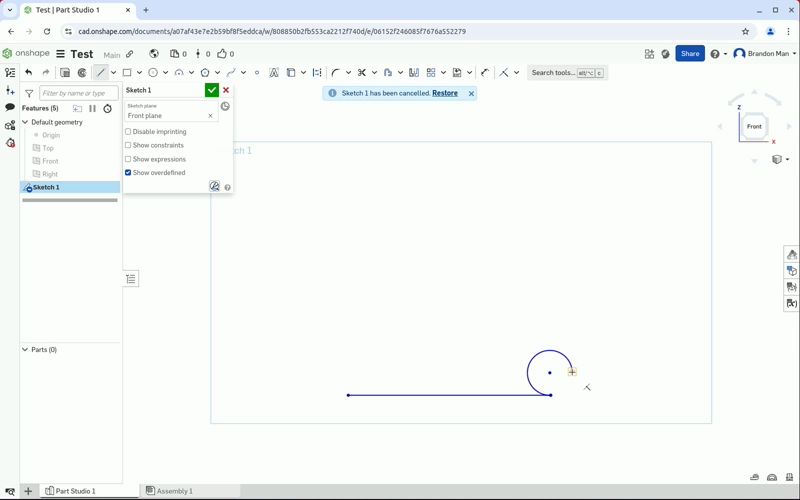
mouse_move(572, 171)
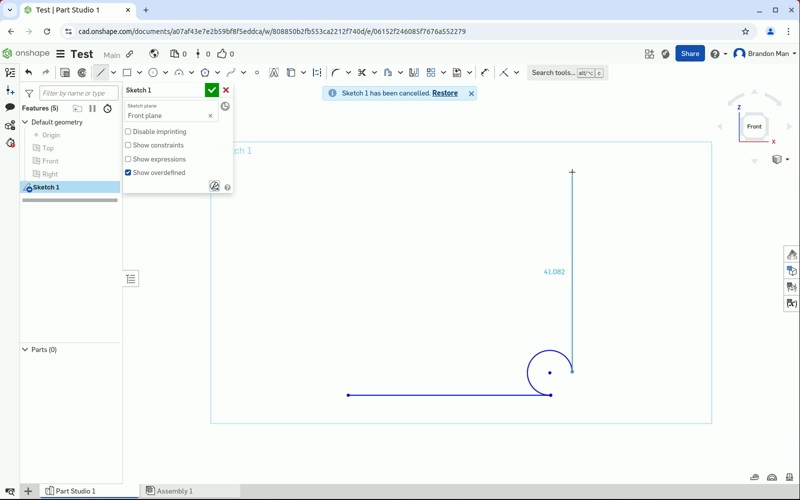
click(572, 171)
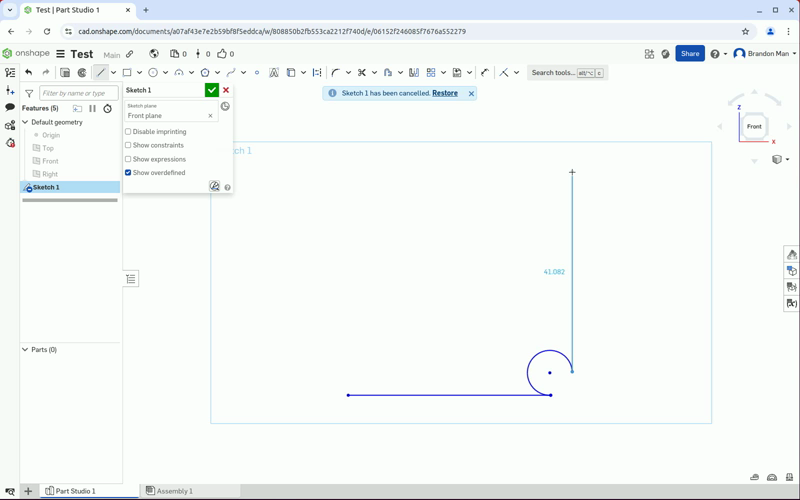
key_up(shift)
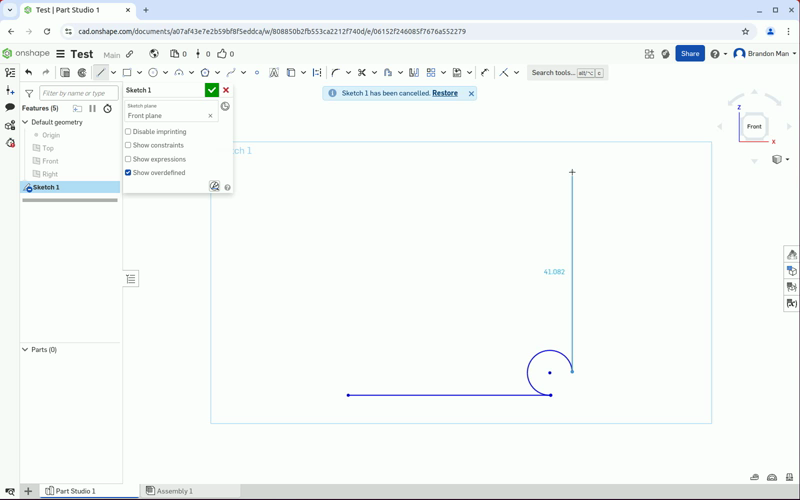
key_down(shift)
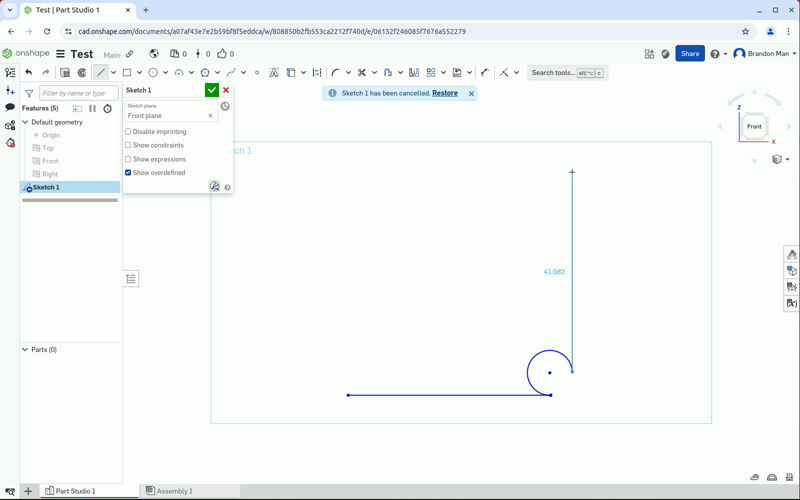
mouse_move(348, 171)
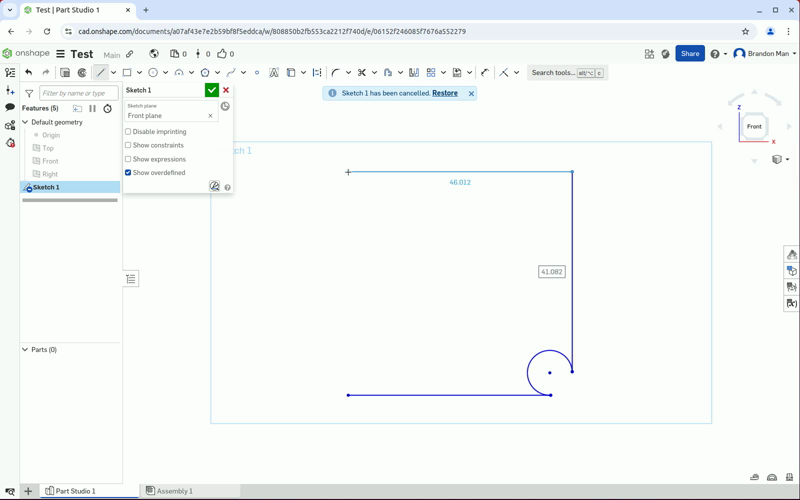
click(348, 171)
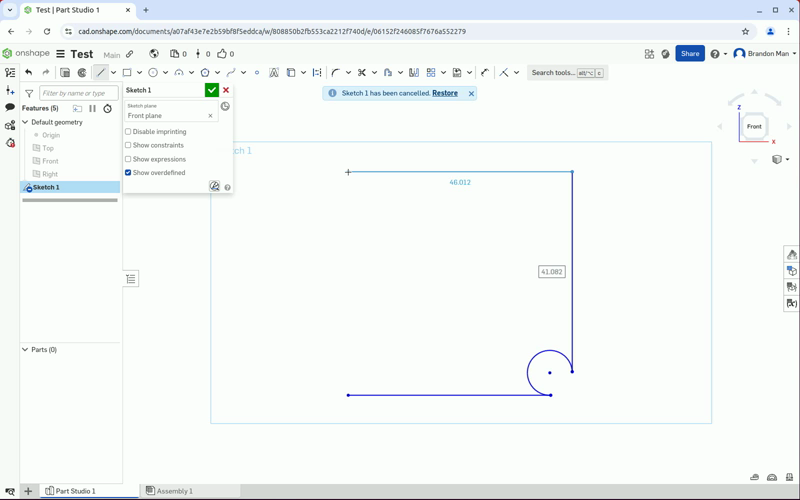
key_up(shift)
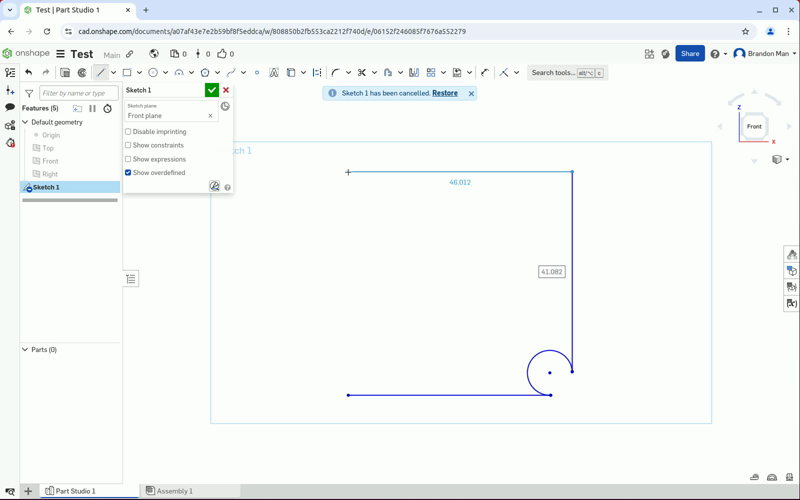
key_down(shift)
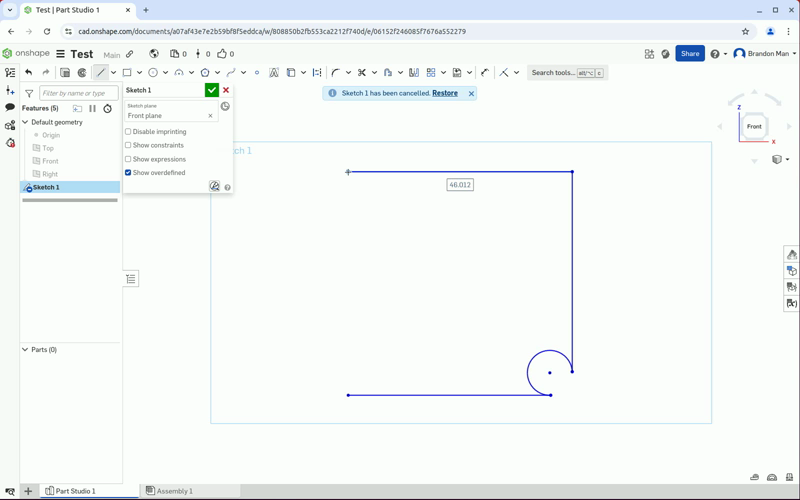
mouse_move(348, 395)
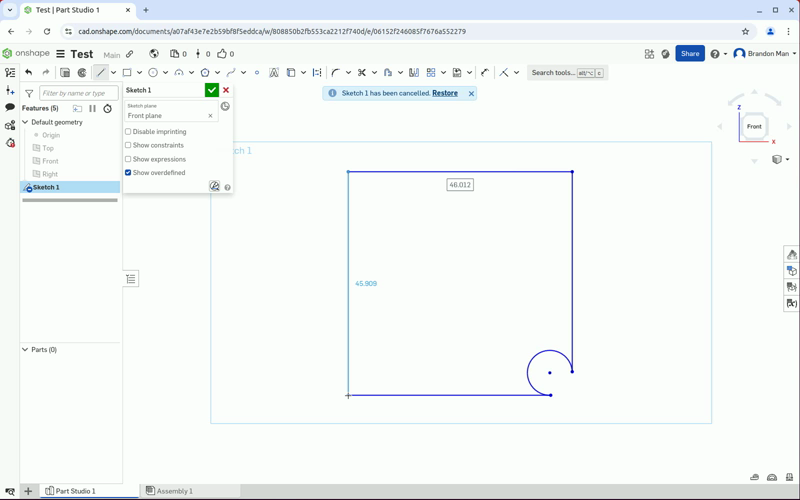
key_up(shift)
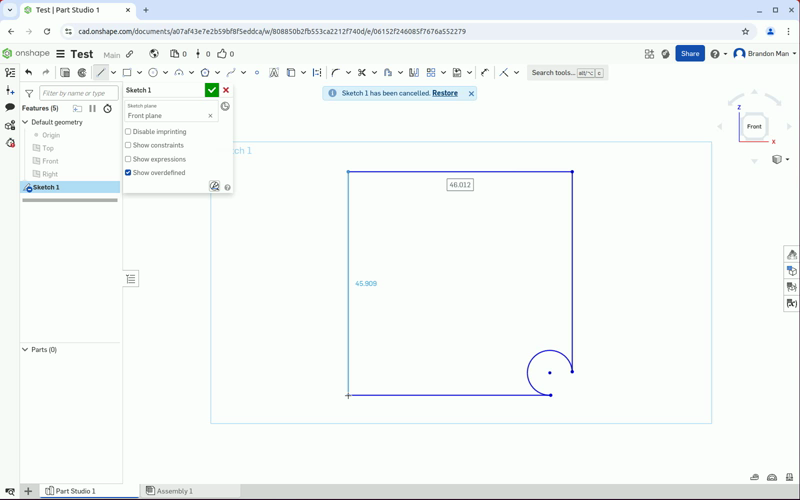
click(348, 395)
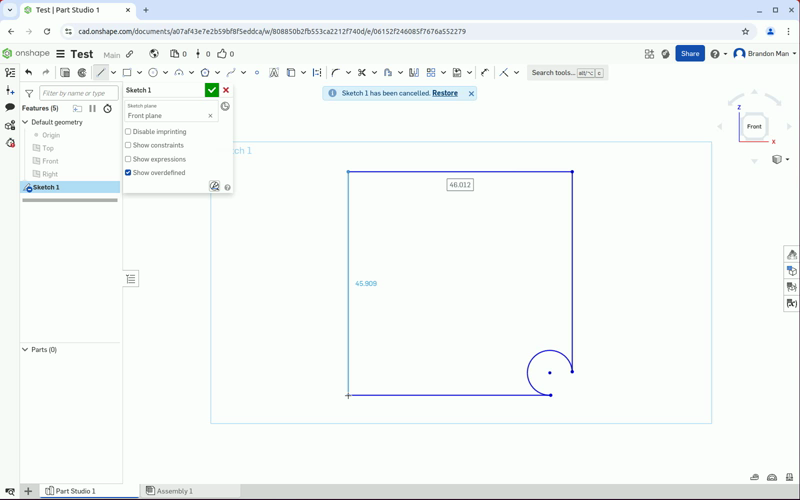
key(esc)
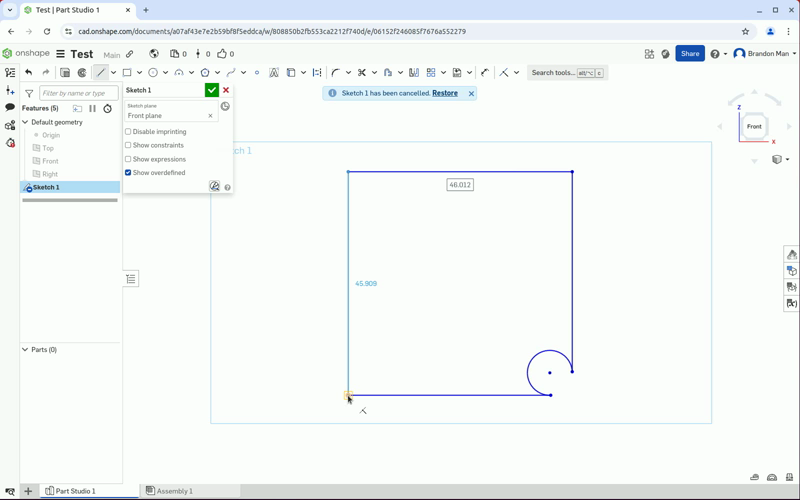
mouse_move(539, 236)
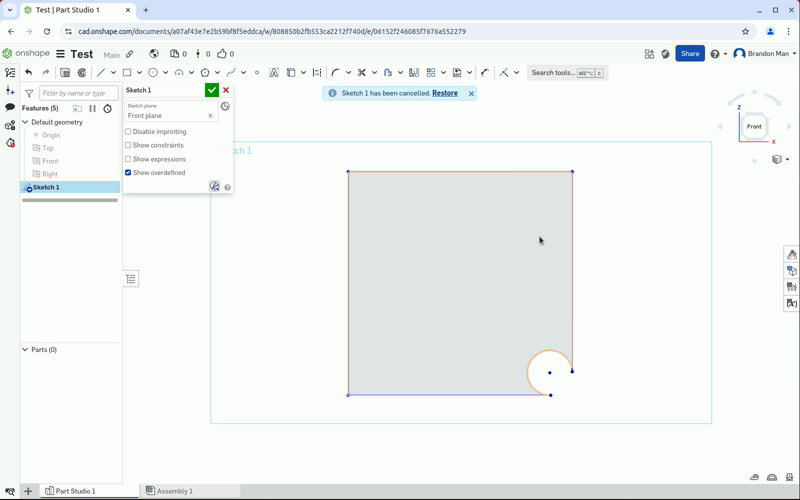
click(539, 236)
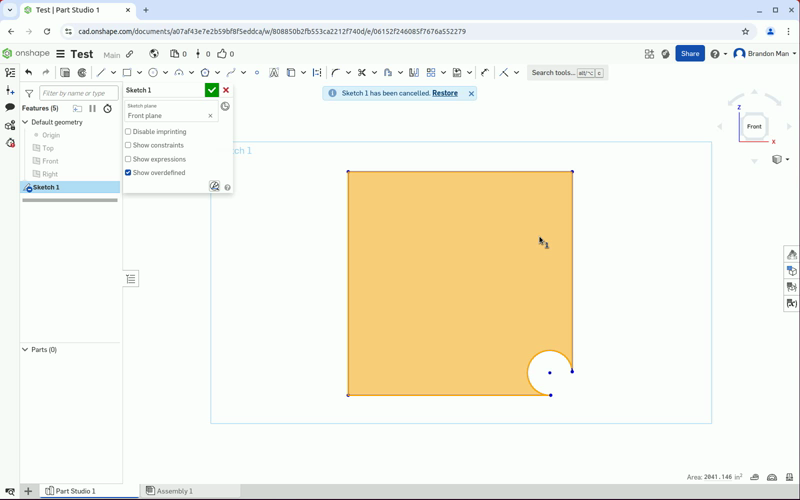
mouse_move(73, 352)
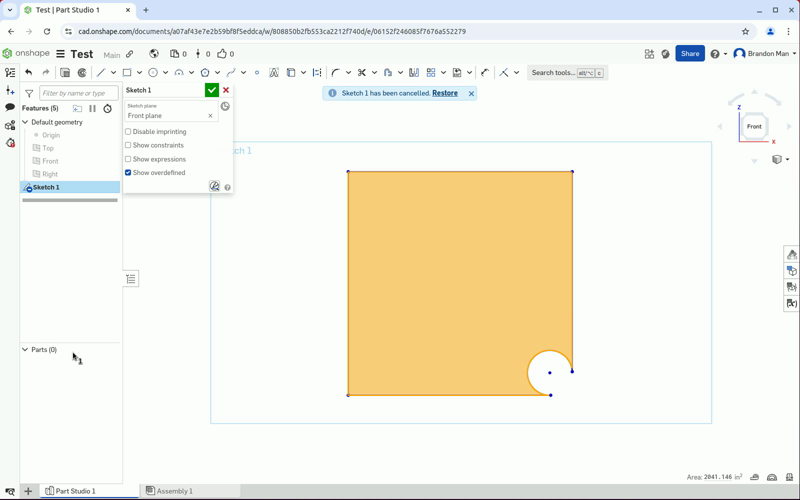
key(shift+y)
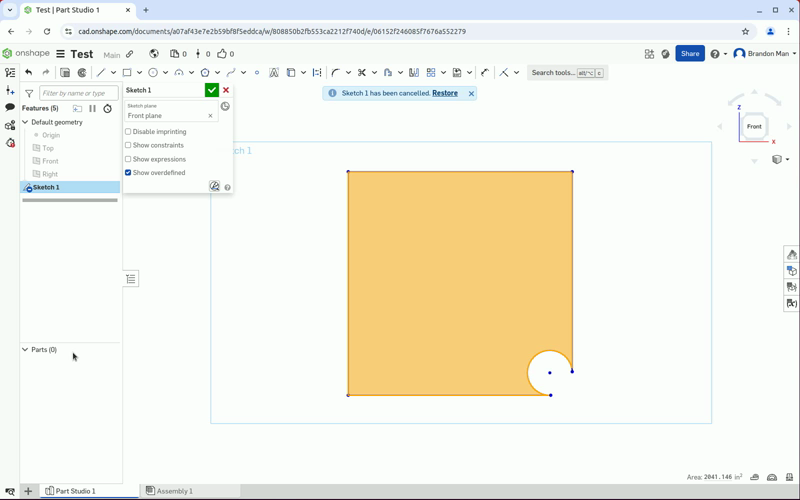
key(shift+e)
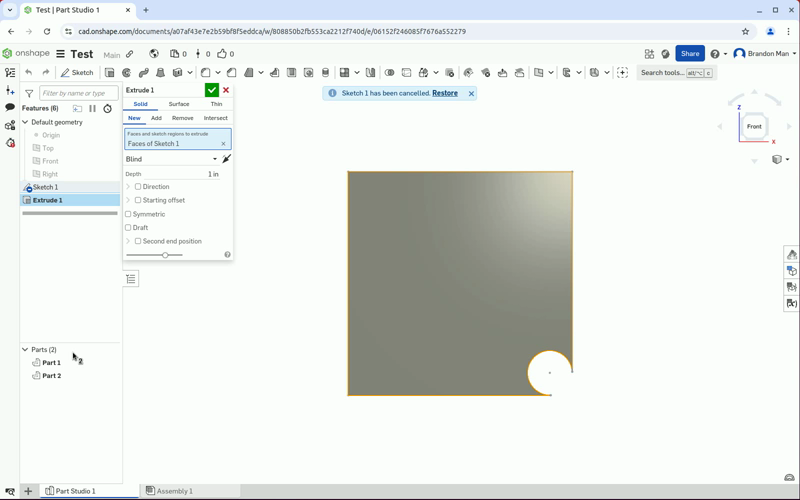
mouse_move(143, 106)
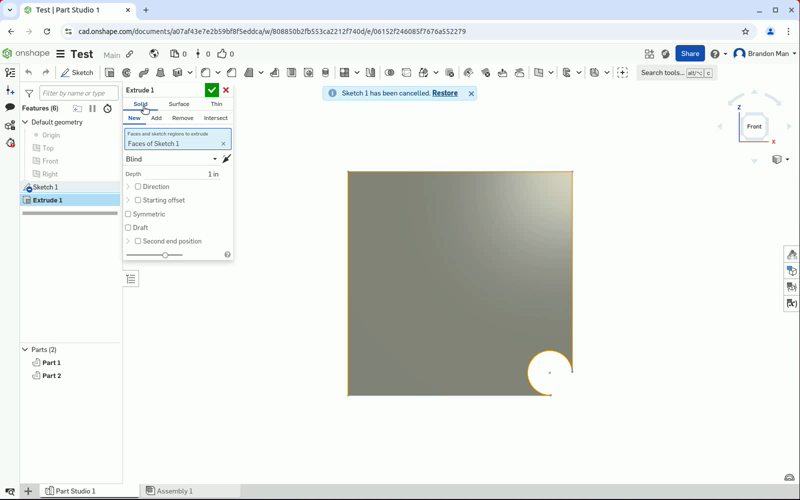
click(143, 106)
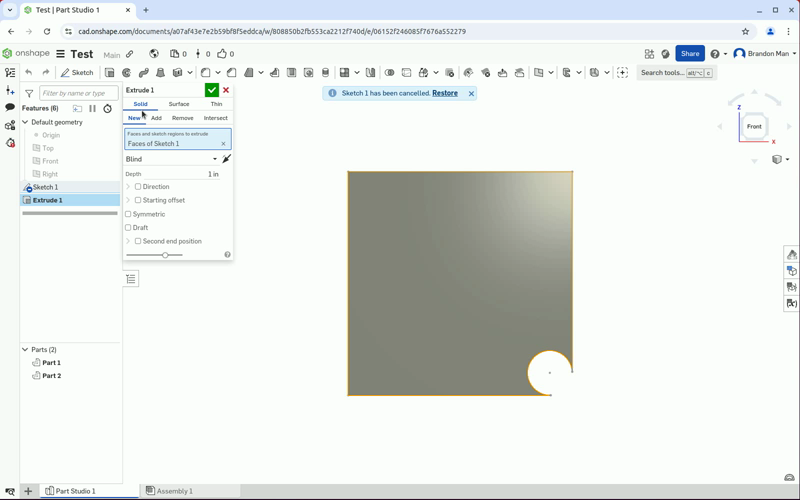
mouse_move(137, 120)
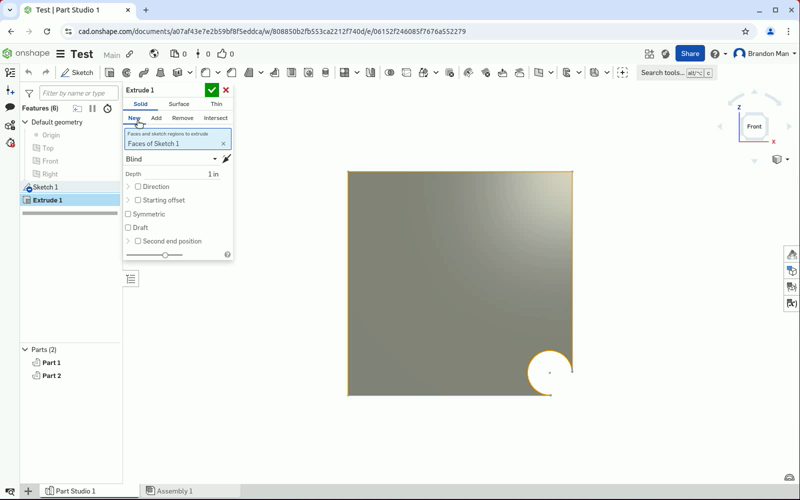
click(137, 120)
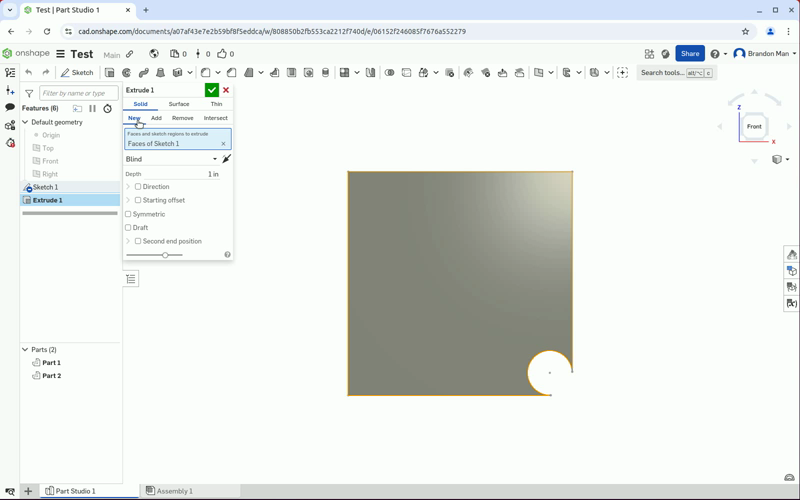
key(tab, 4)
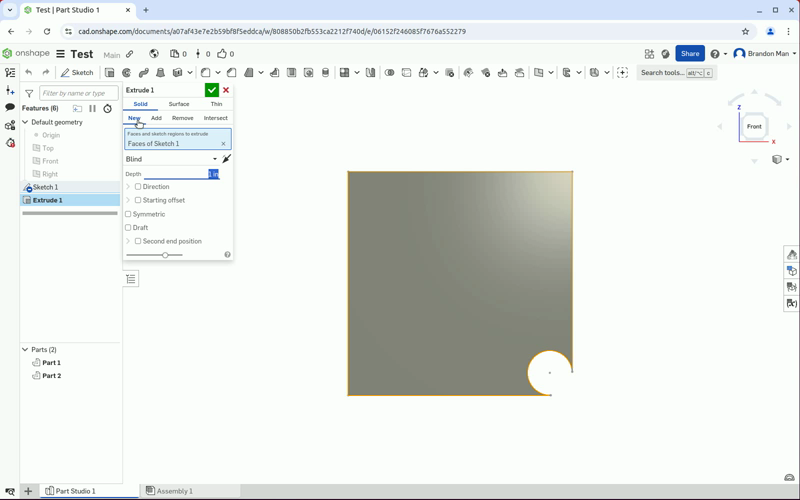
text(23.108)
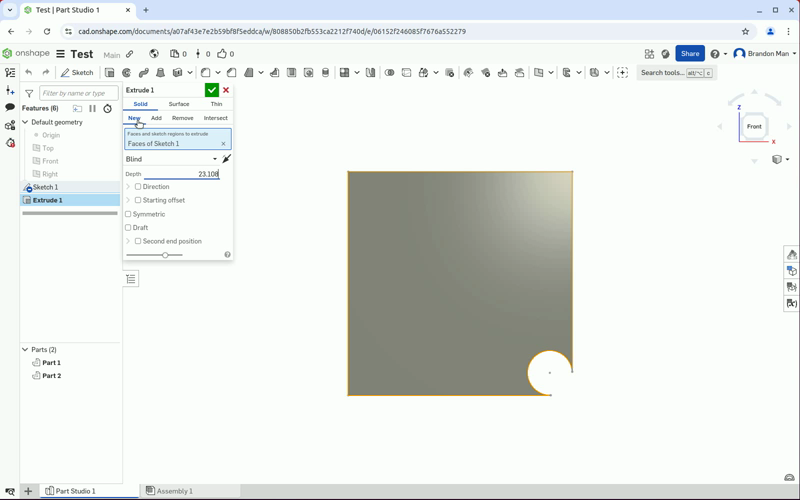
key(enter)
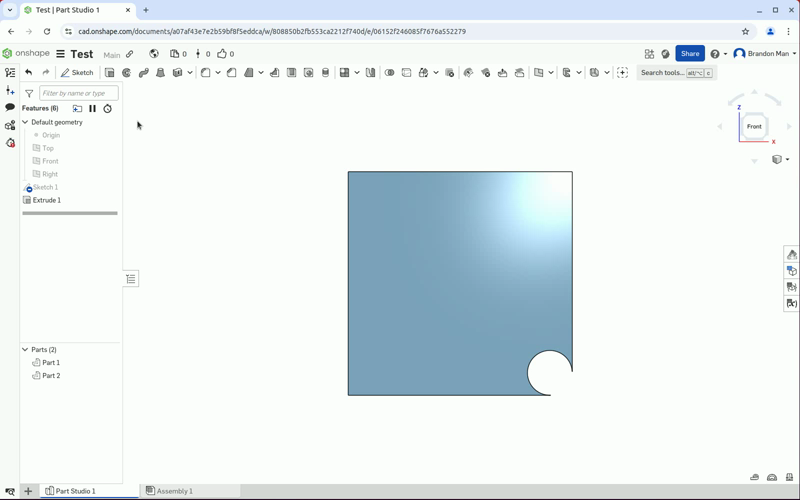
key(shift+h)
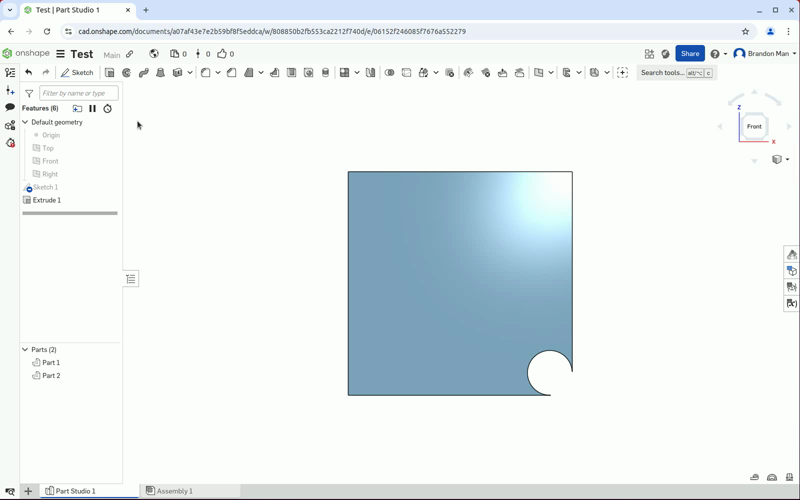
key(shift+h)
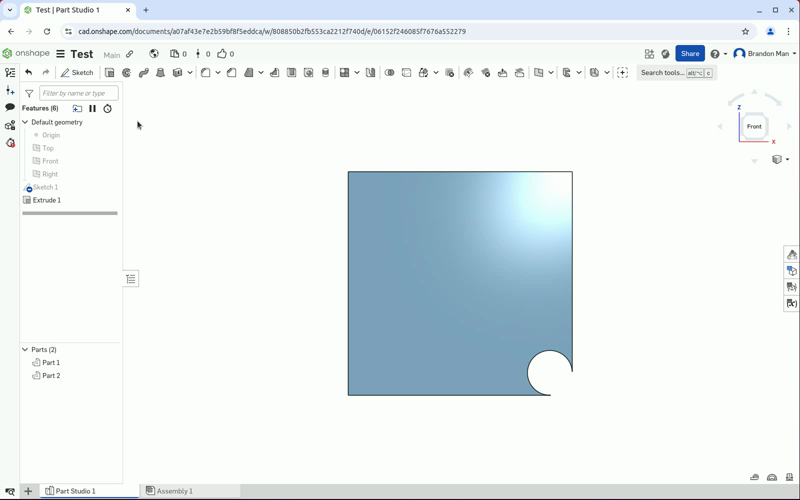
mouse_move(73, 189)
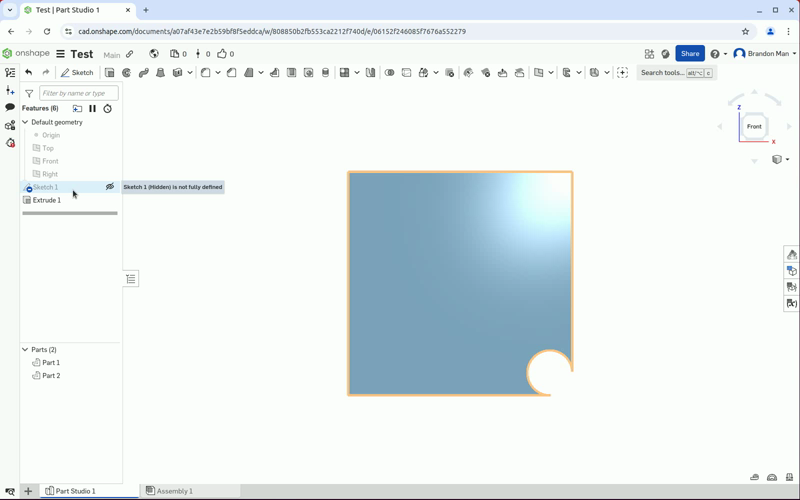
click(73, 189)
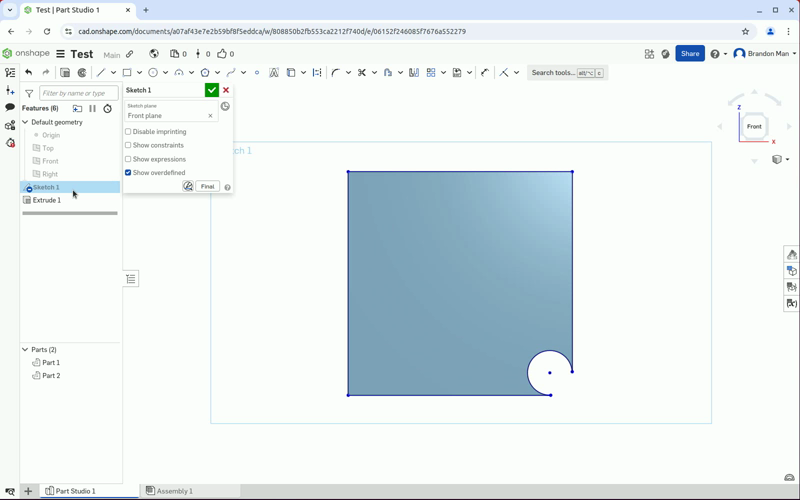
mouse_move(229, 92)
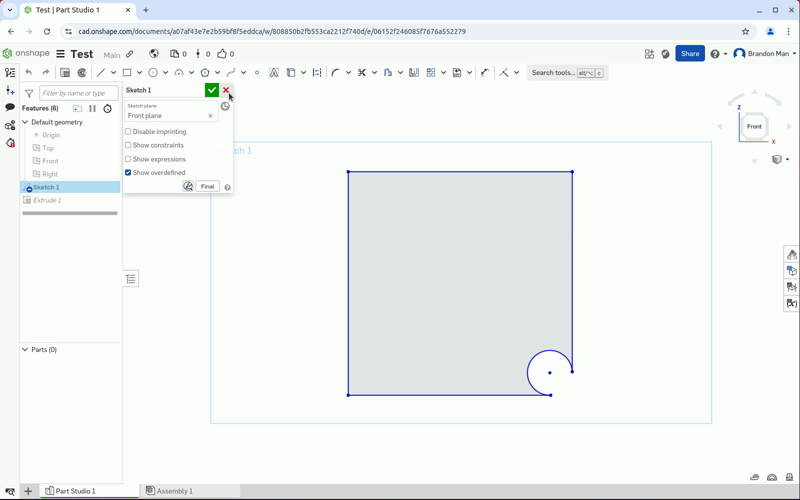
click(229, 92)
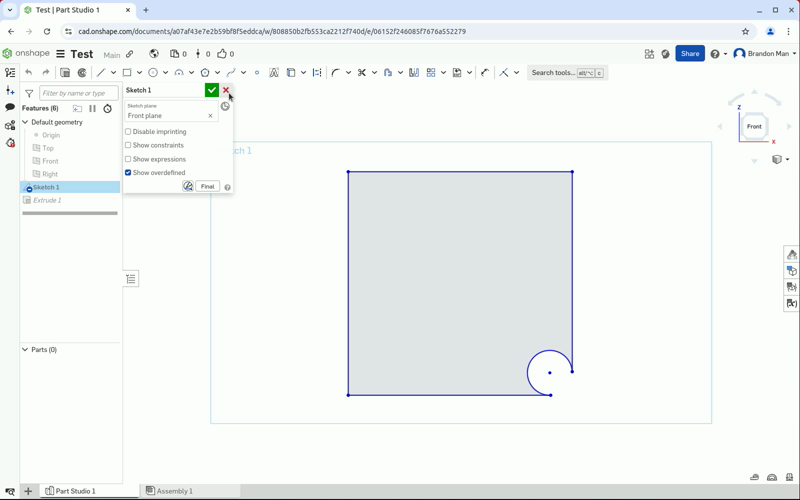
key(shift+s)
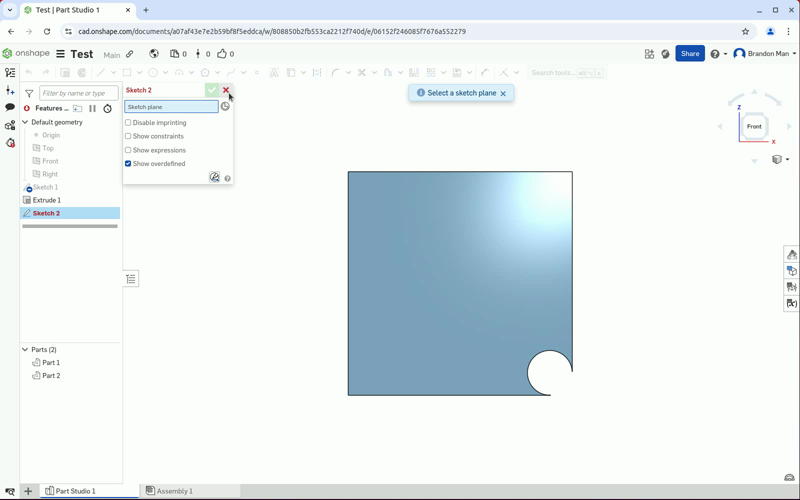
mouse_move(73, 163)
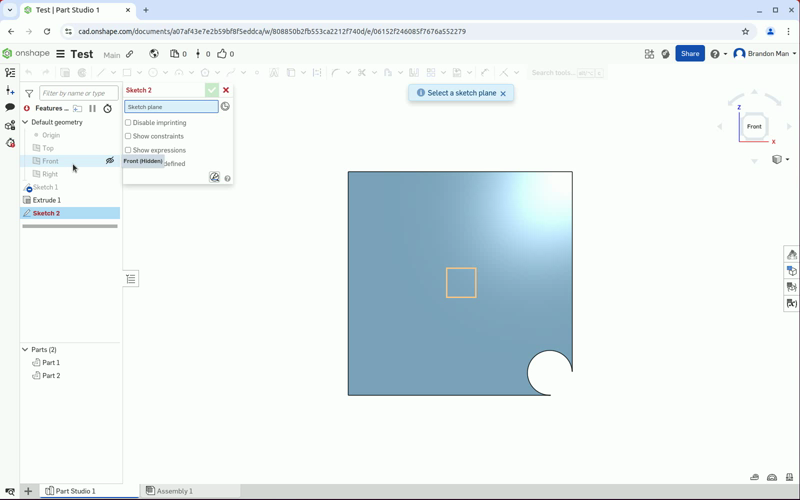
click(73, 163)
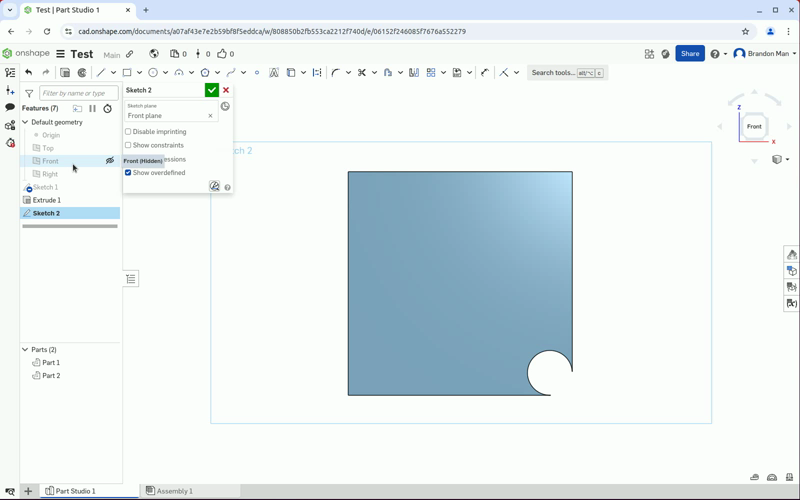
mouse_move(73, 352)
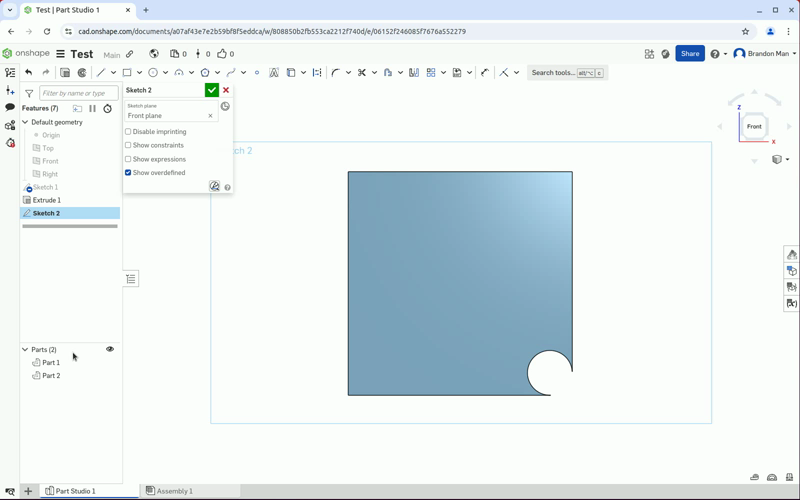
key(y)
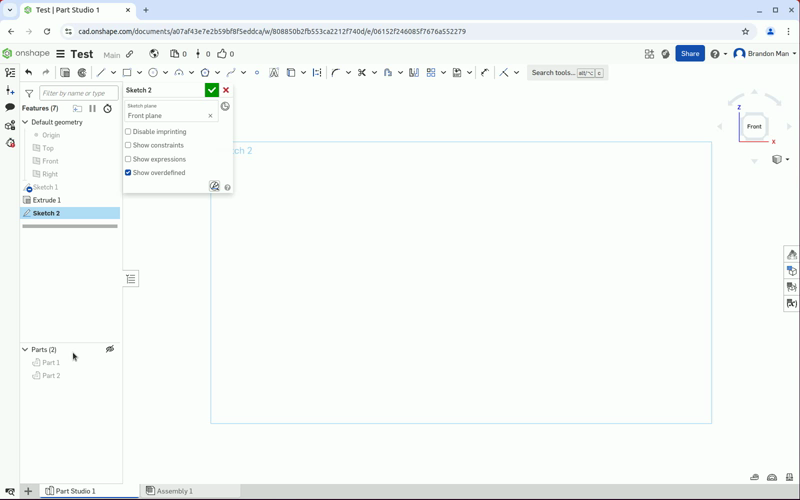
key(l)
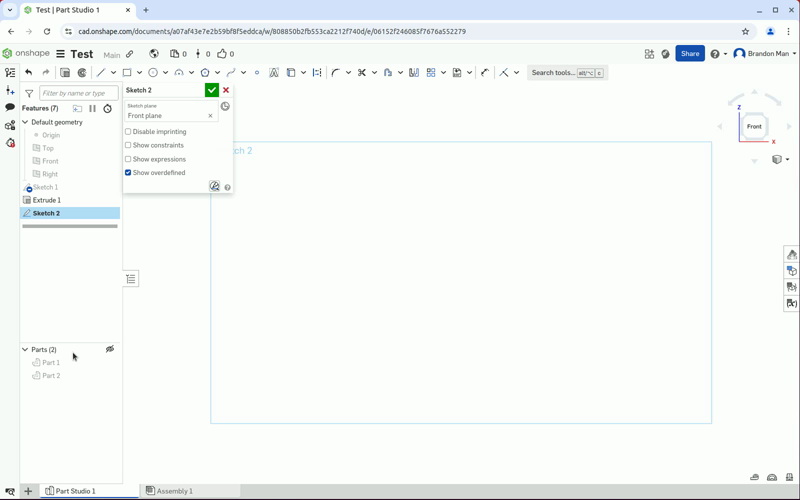
key_down(shift)
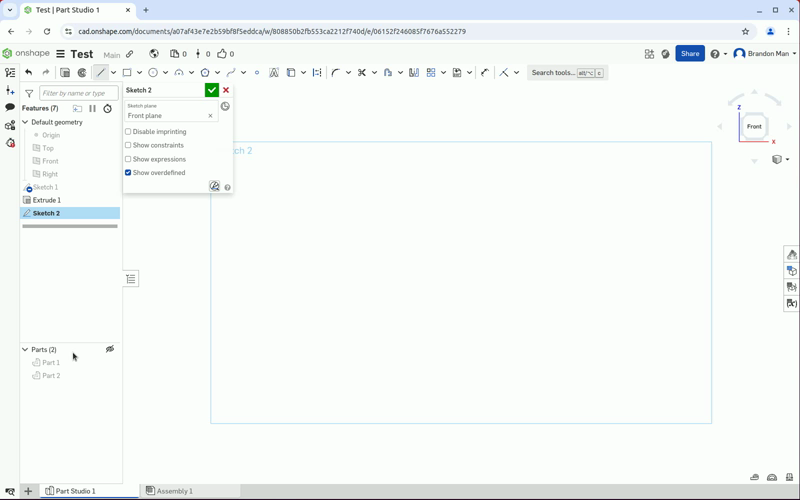
mouse_move(551, 395)
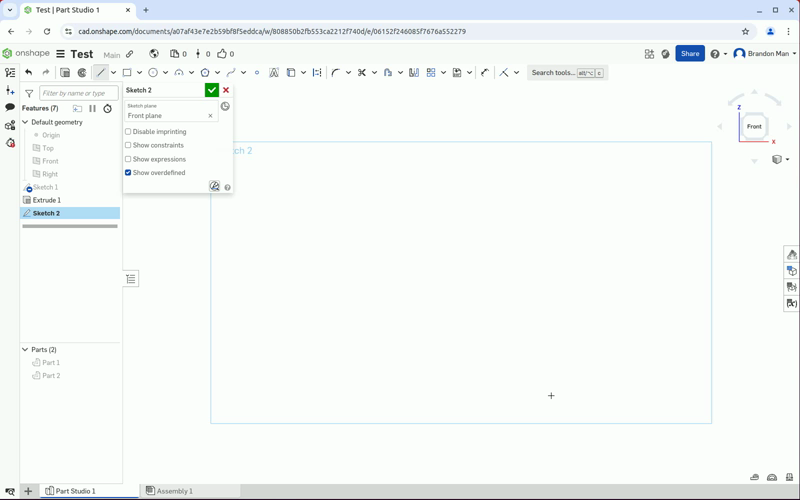
click(551, 395)
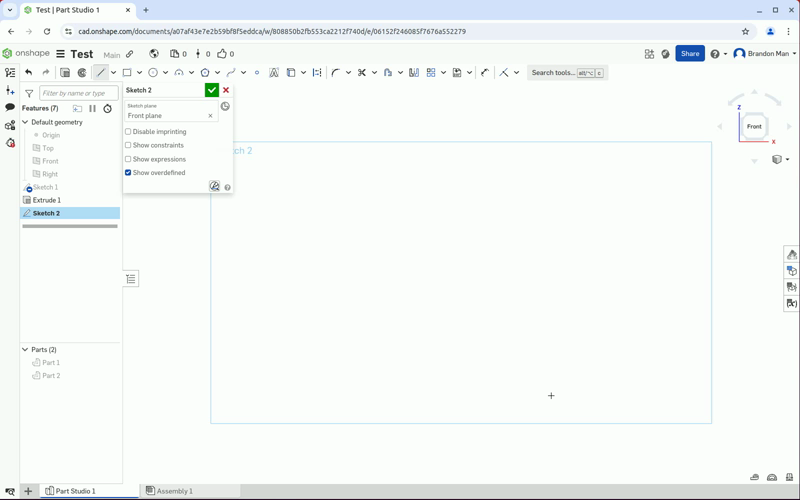
key_up(shift)
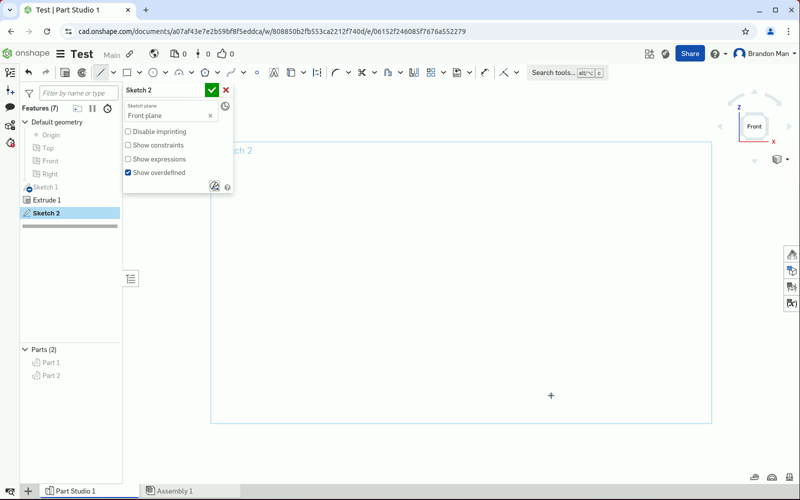
key_down(shift)
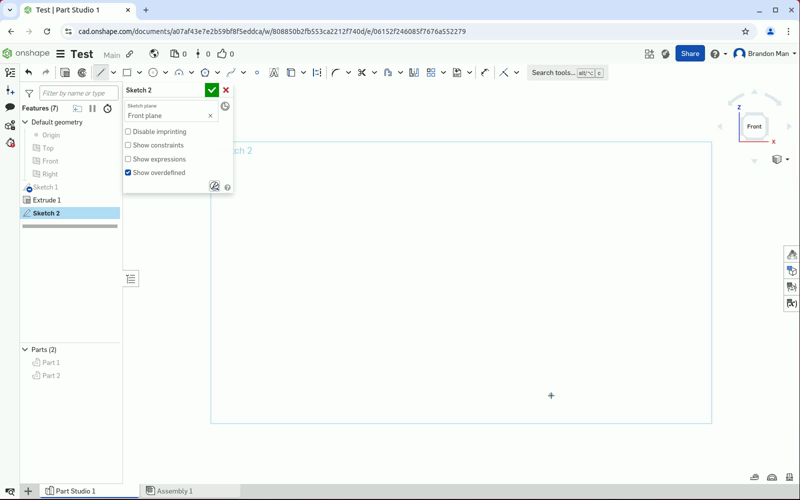
mouse_move(581, 395)
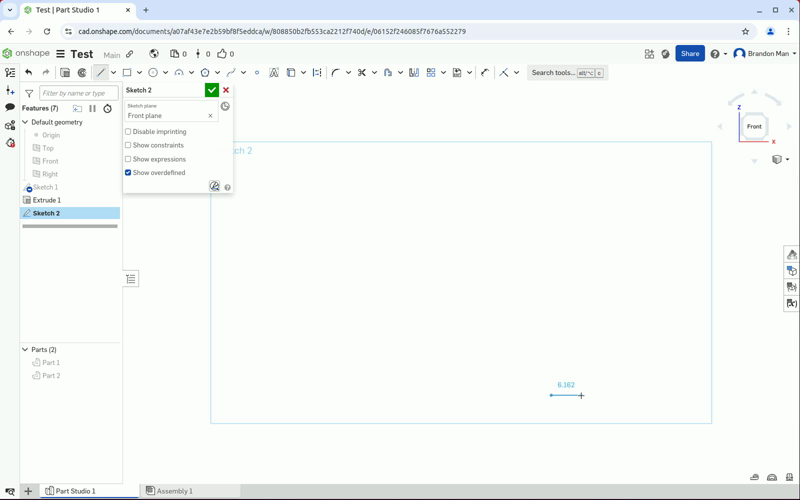
mouse_move(574, 395)
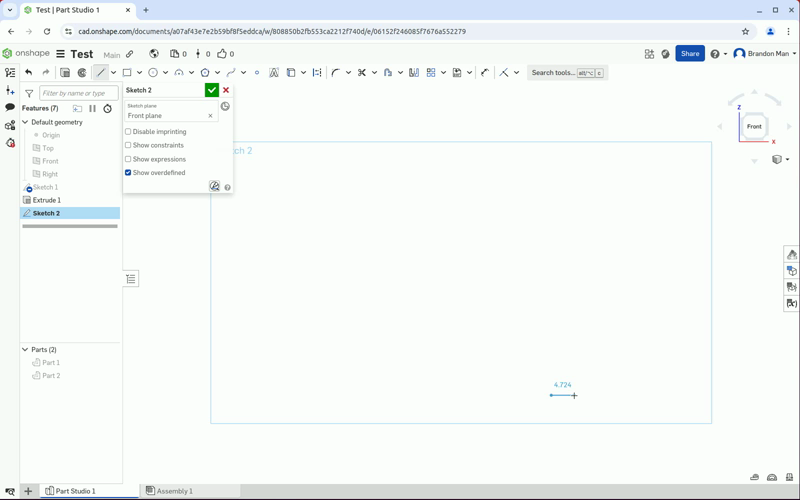
click(574, 395)
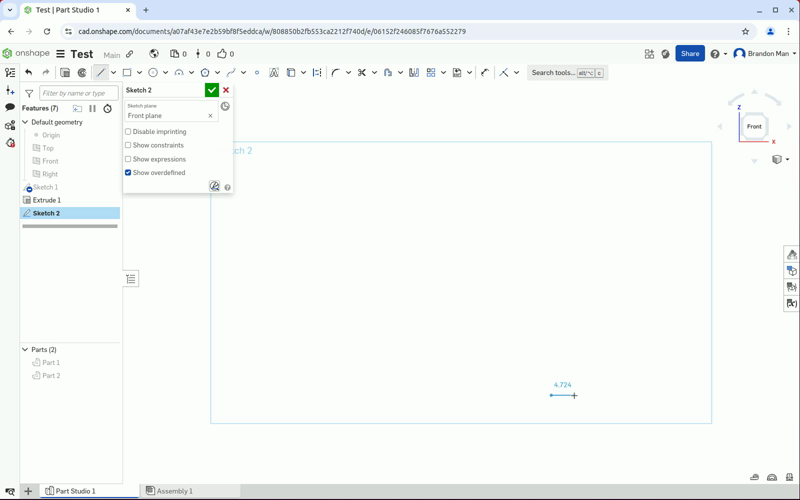
key_up(shift)
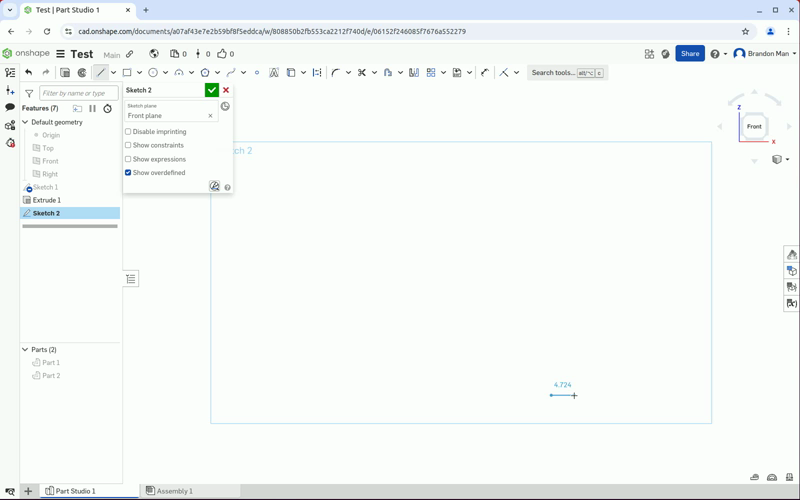
key_down(shift)
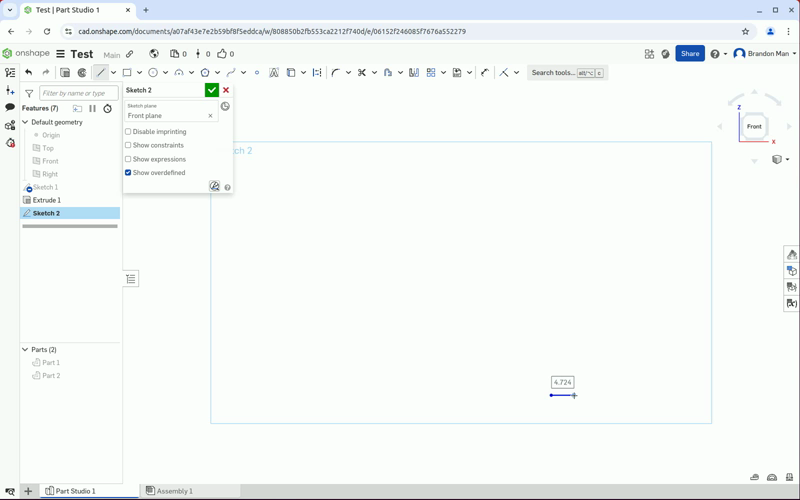
mouse_move(589, 395)
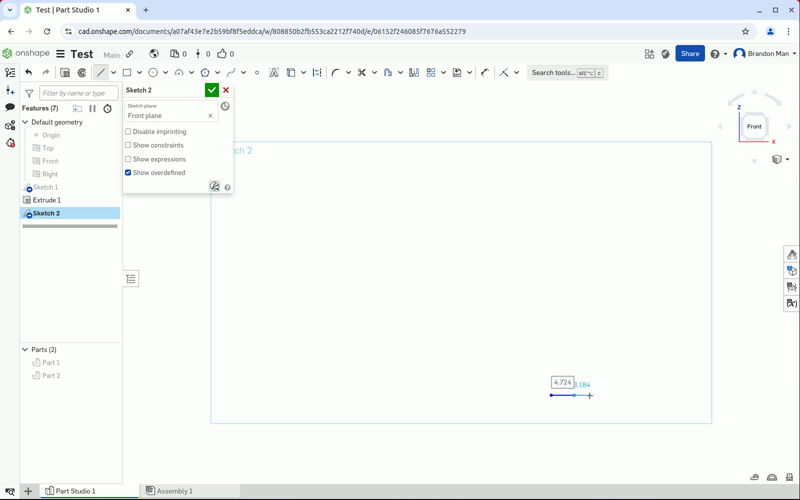
mouse_move(574, 372)
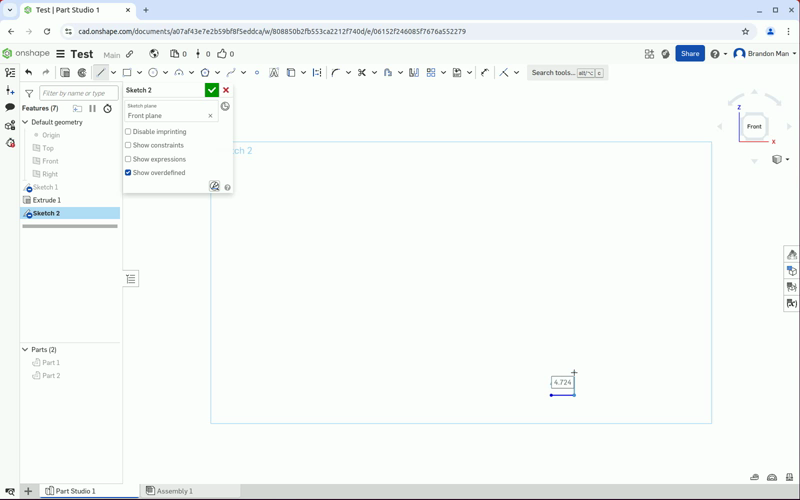
click(574, 372)
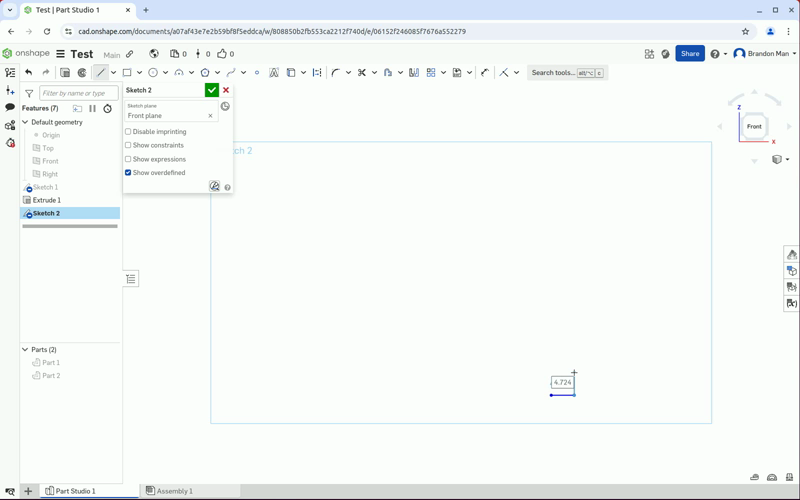
key_up(shift)
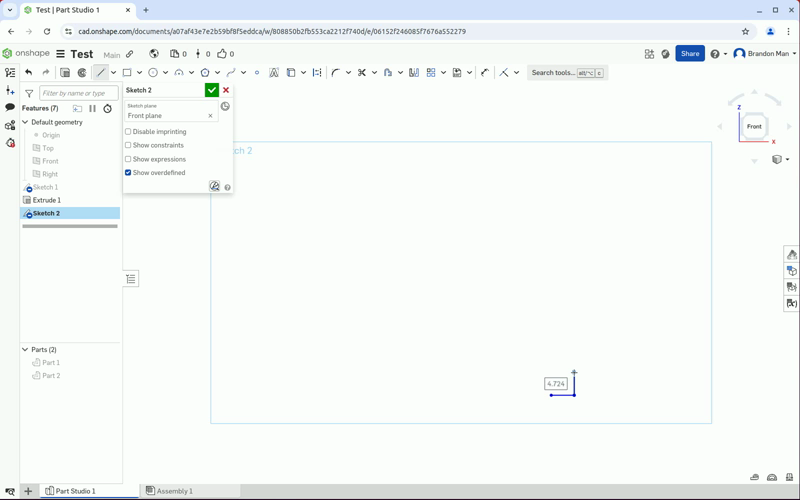
key(esc)
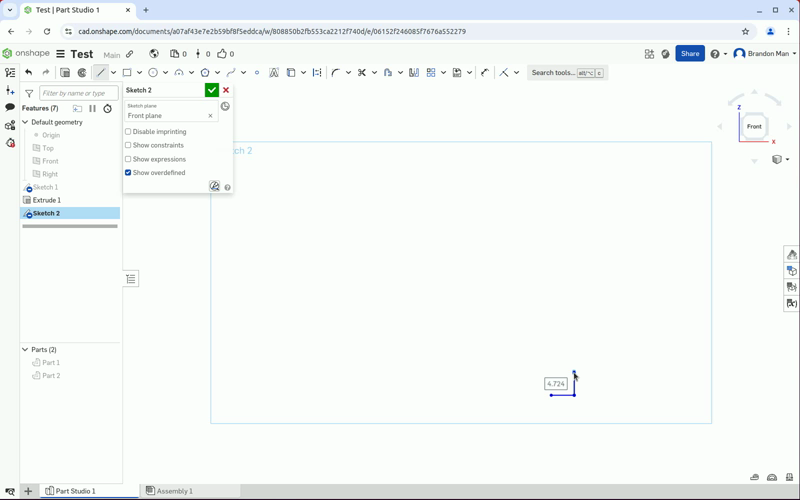
key(a)
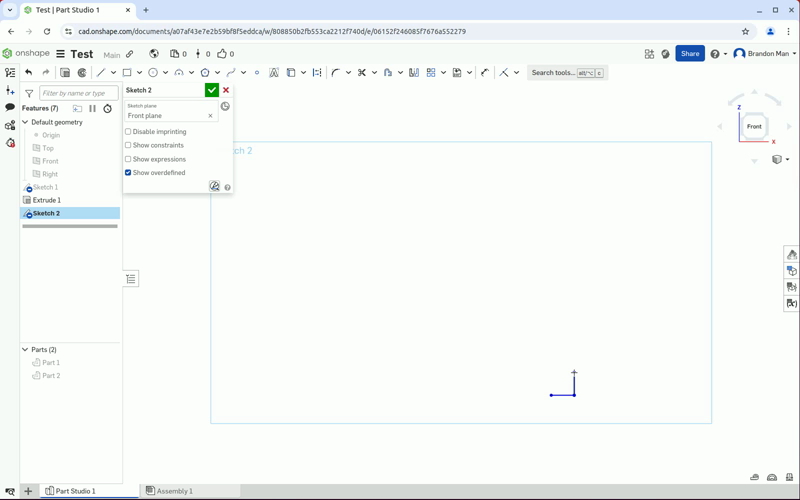
mouse_move(574, 372)
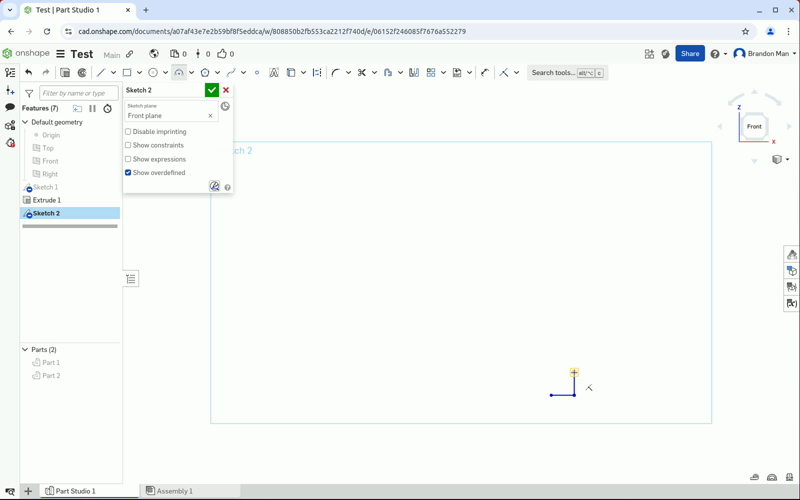
click(574, 372)
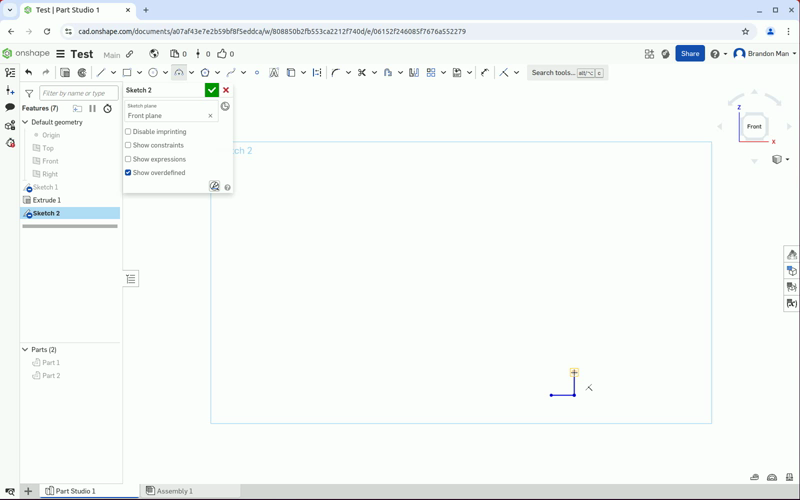
mouse_move(551, 395)
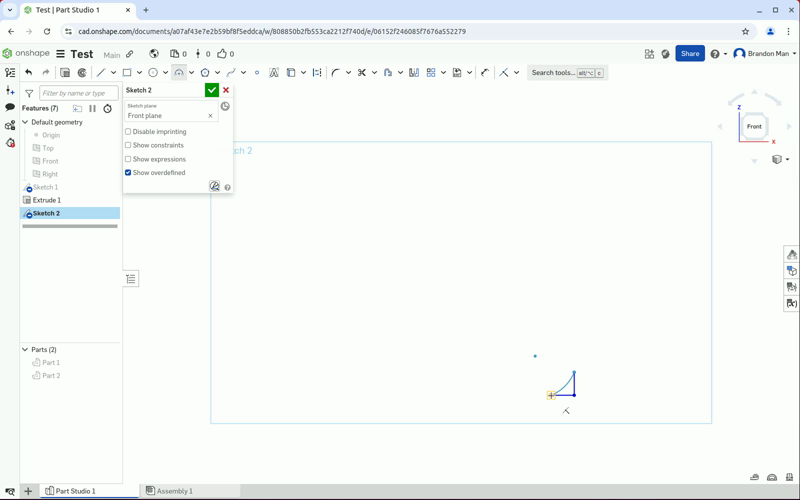
click(551, 395)
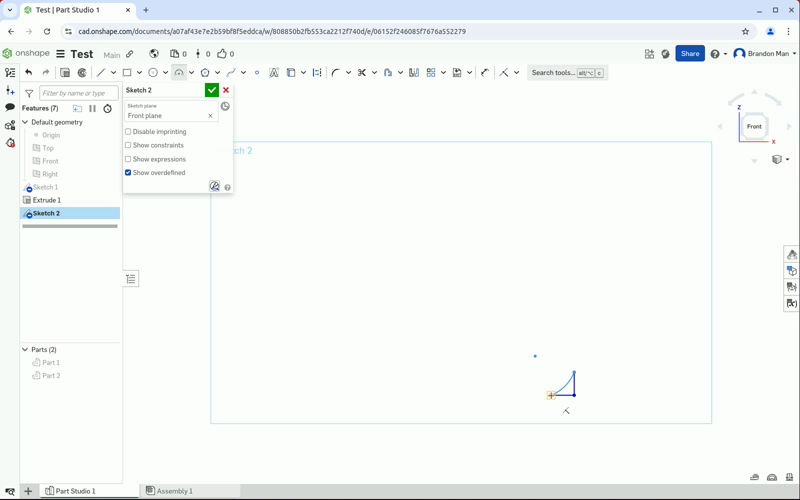
key_down(shift)
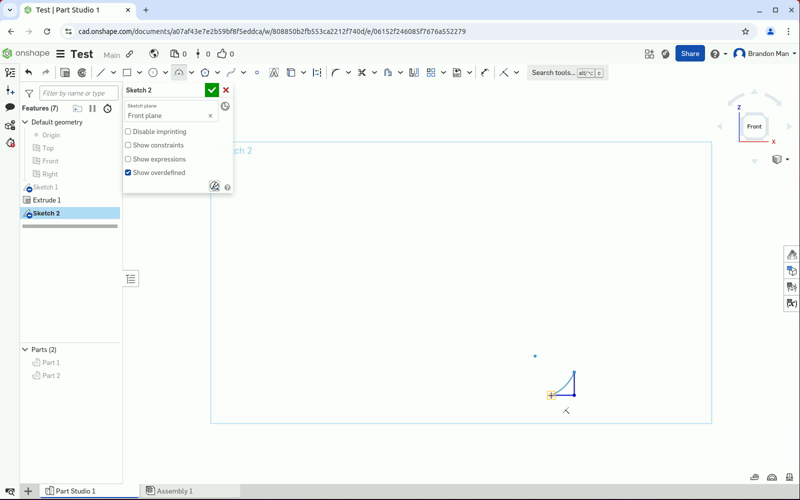
mouse_move(567, 388)
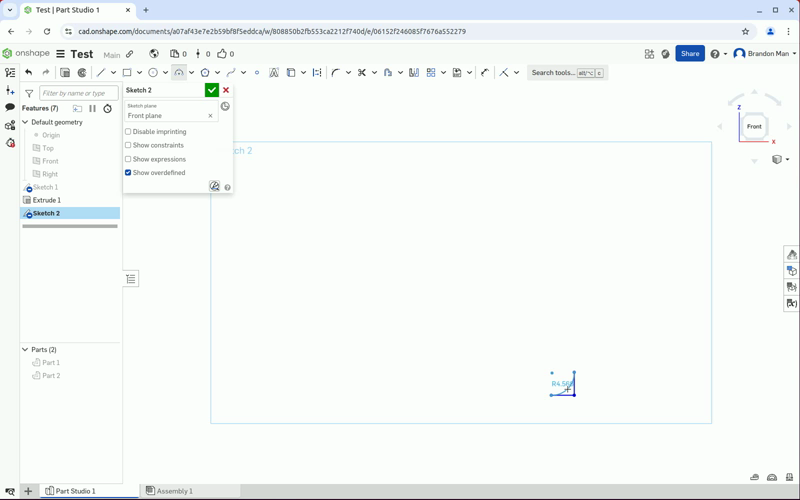
click(567, 388)
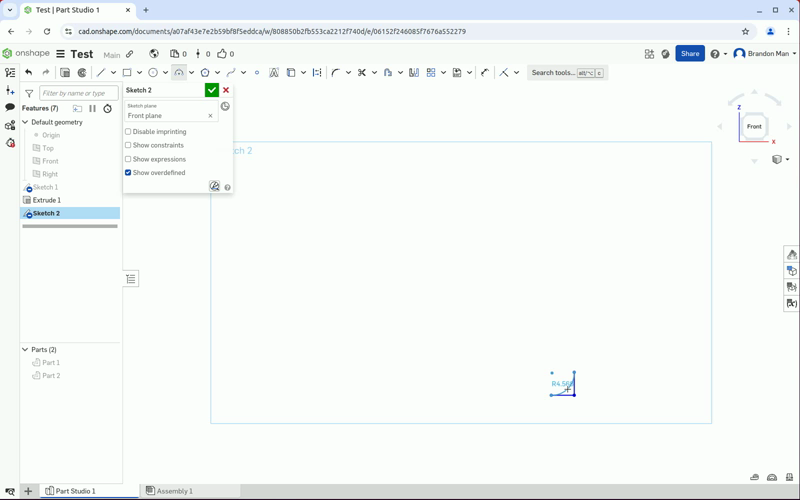
key_up(shift)
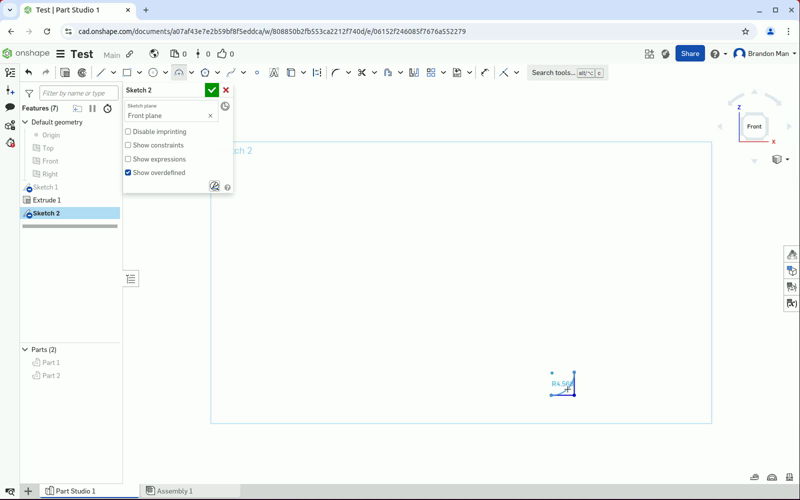
key(esc)
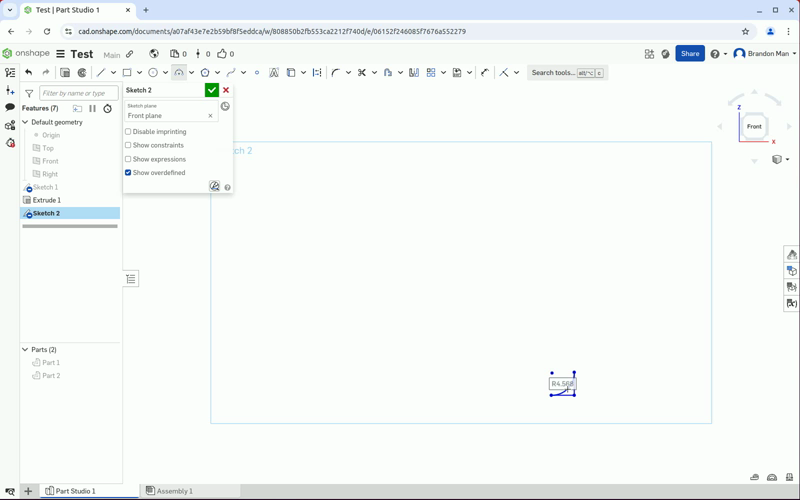
mouse_move(568, 393)
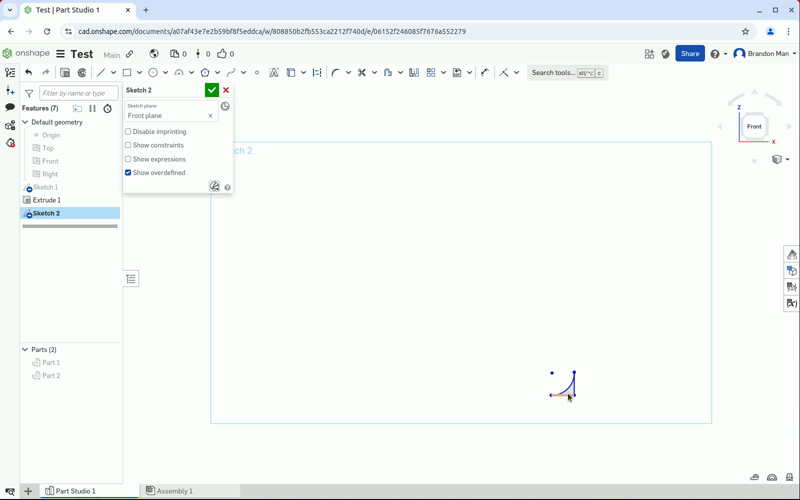
scroll(6)
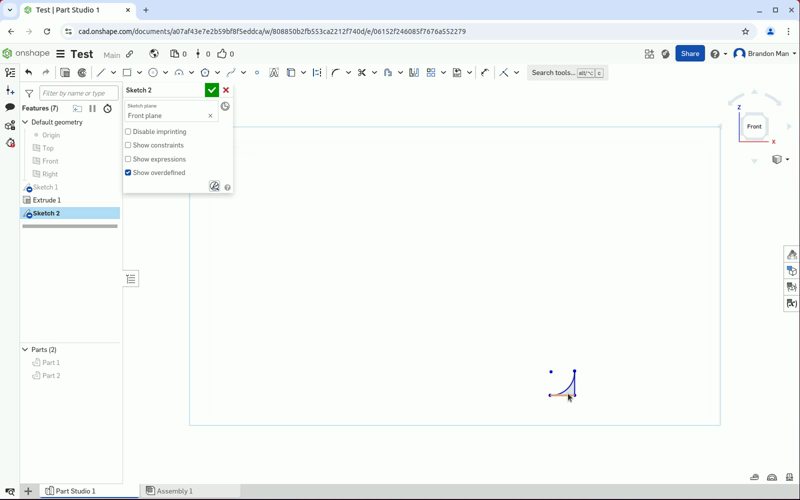
scroll(6)
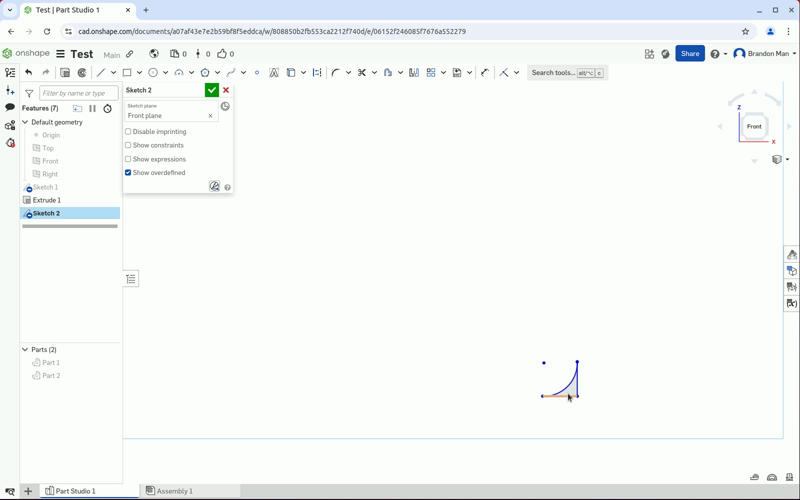
scroll(6)
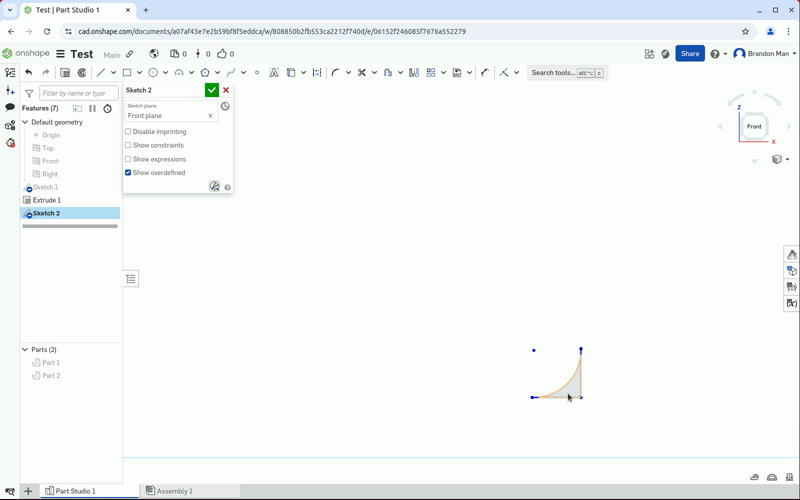
scroll(6)
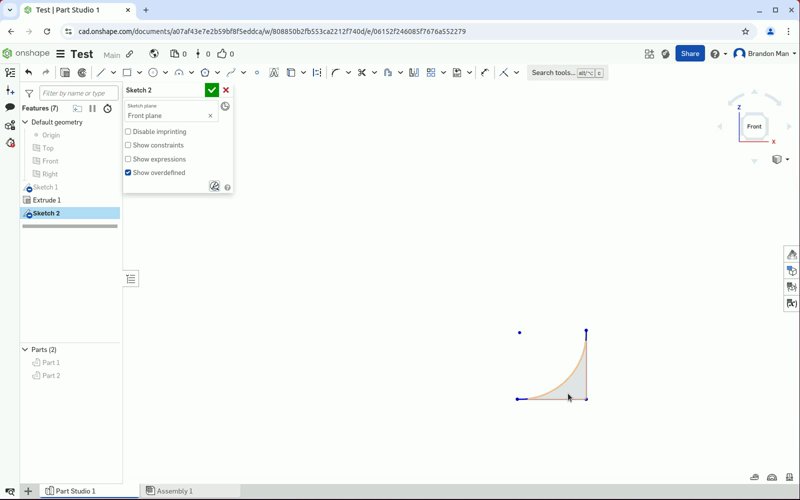
scroll(6)
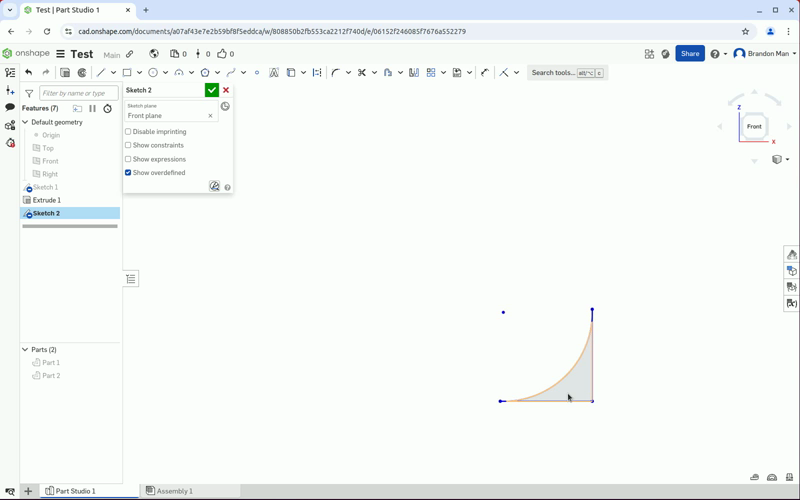
scroll(6)
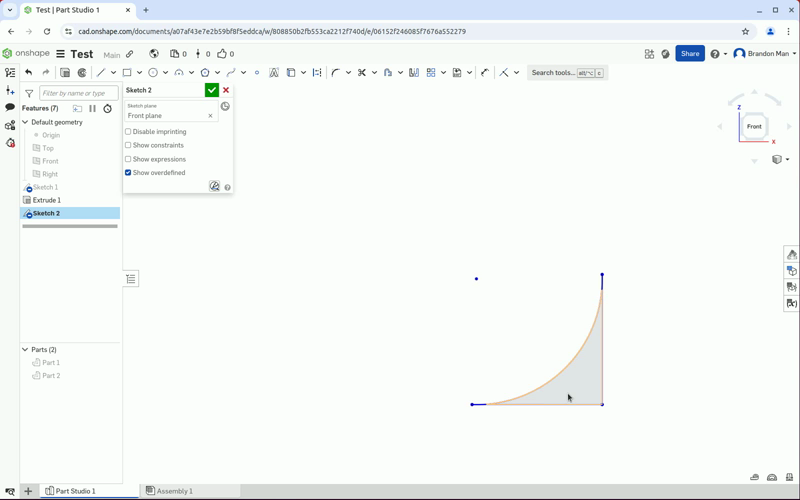
scroll(6)
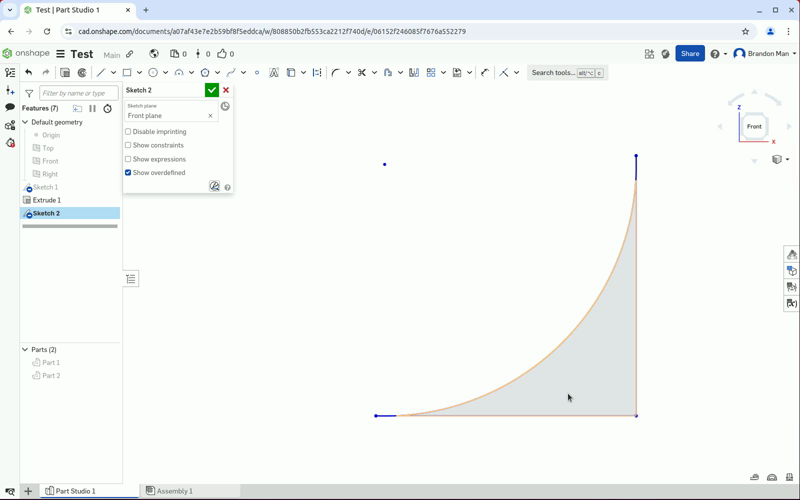
click(568, 393)
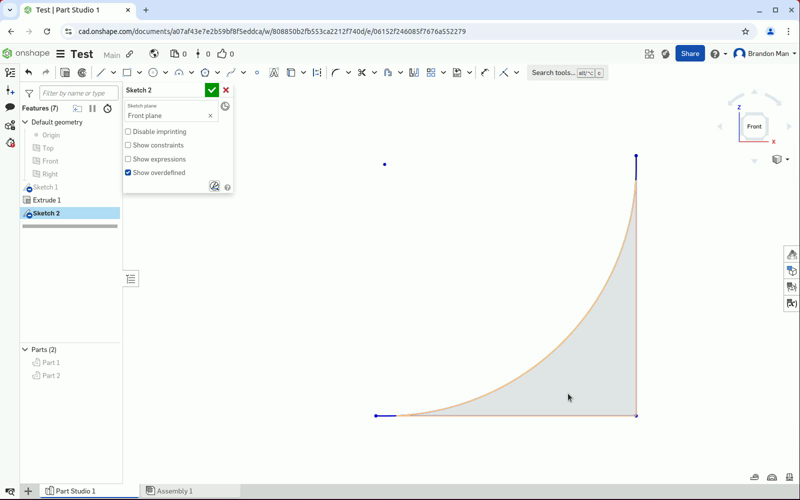
scroll(-6)
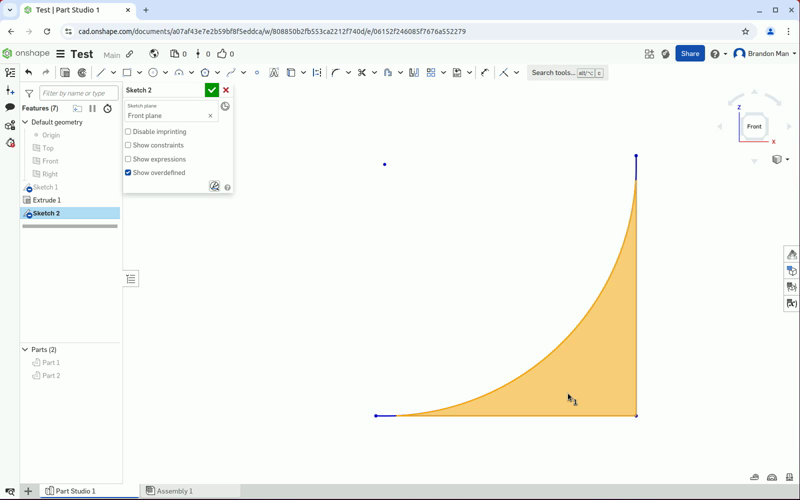
scroll(-6)
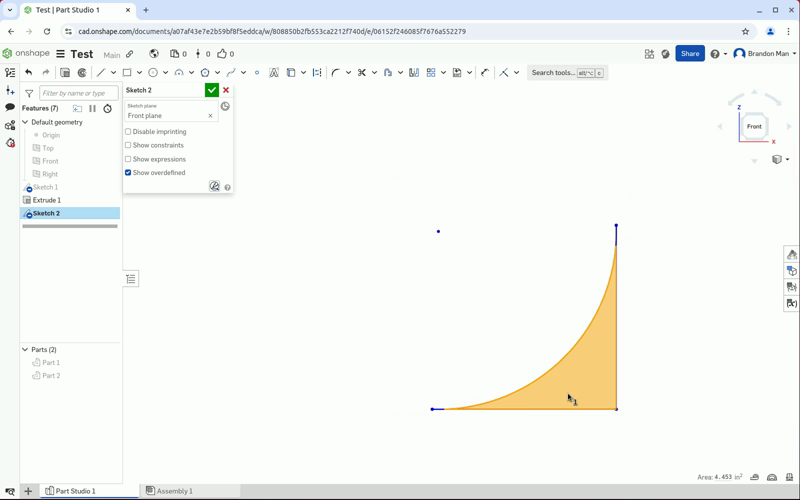
scroll(-6)
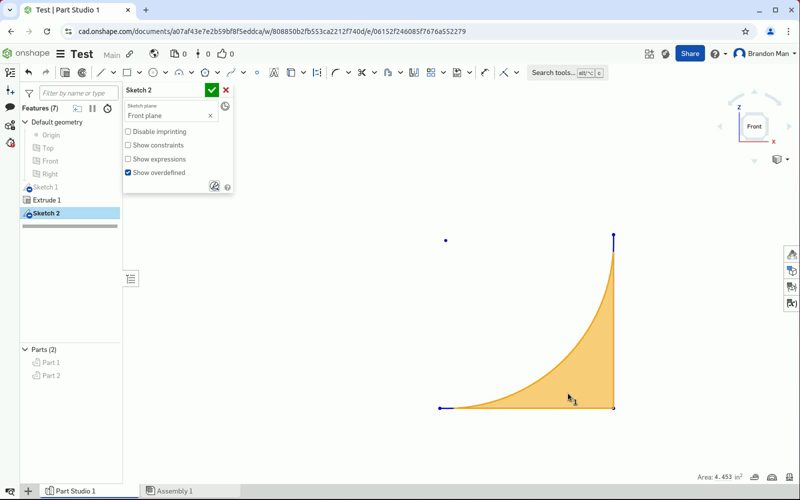
scroll(-6)
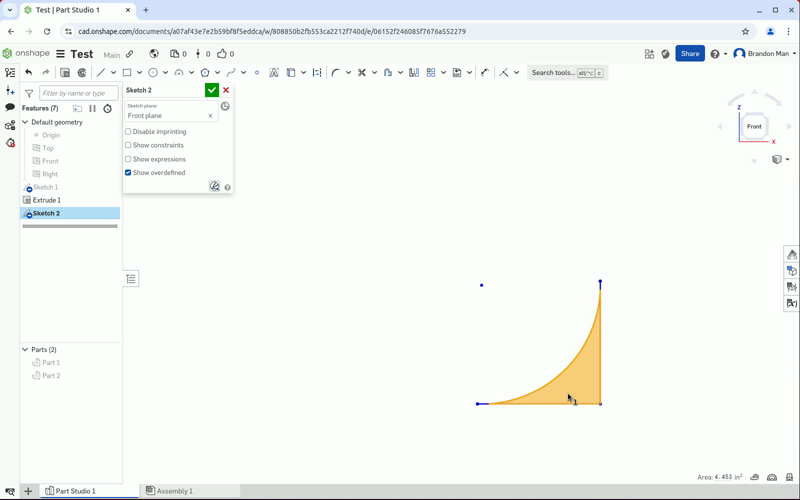
scroll(-6)
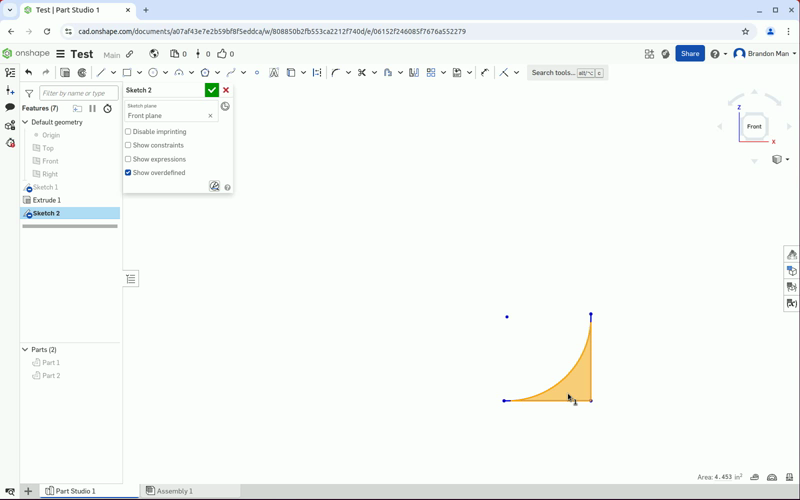
scroll(-6)
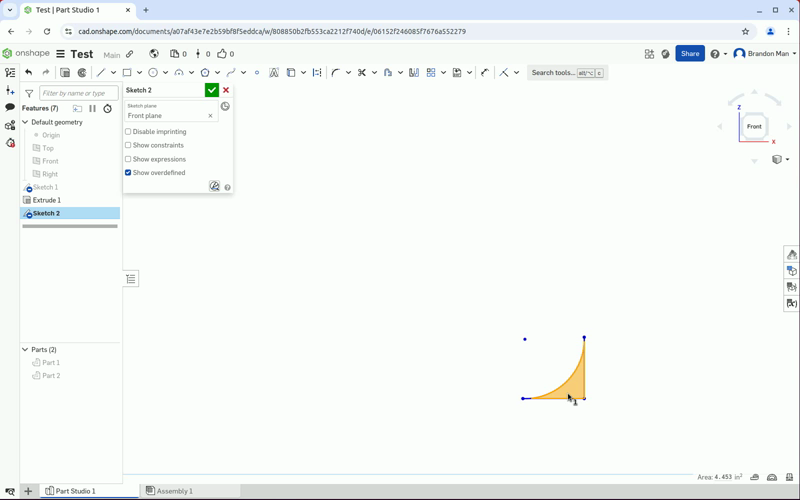
scroll(-6)
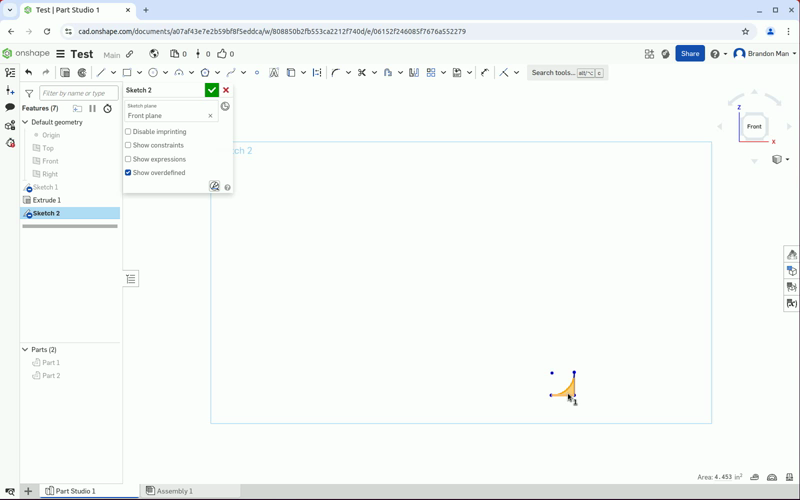
mouse_move(73, 352)
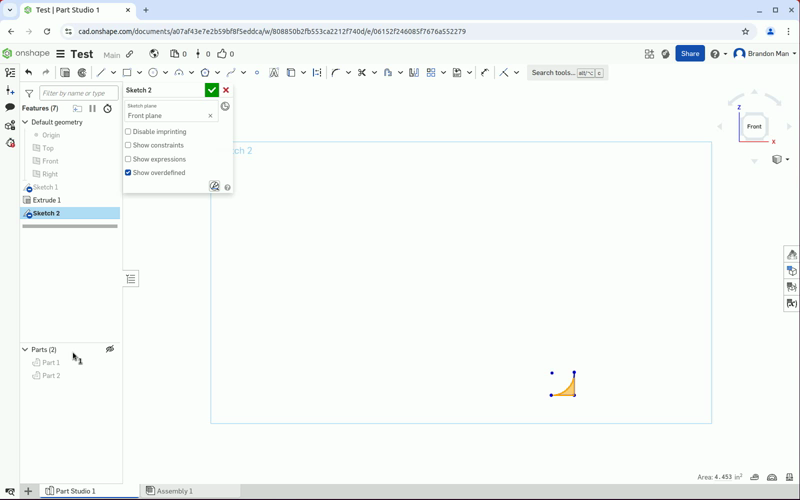
key(shift+y)
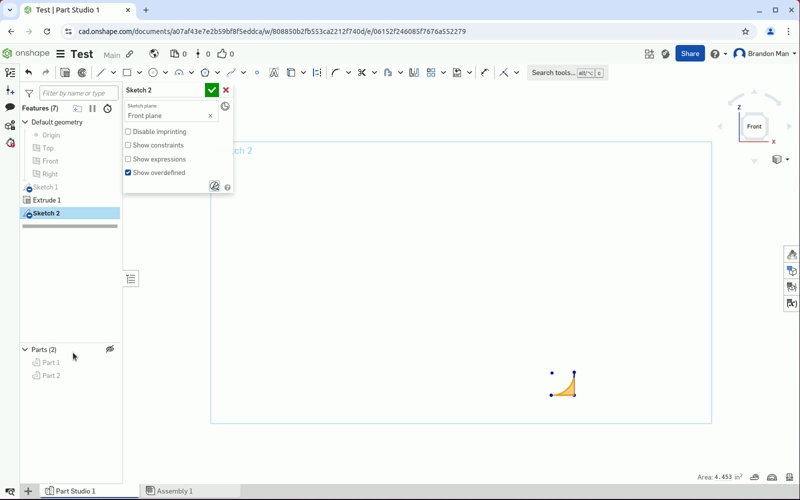
key(shift+e)
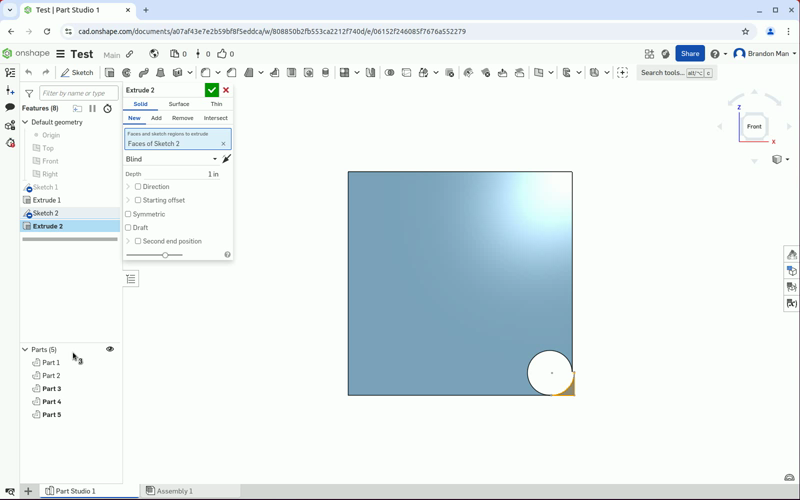
mouse_move(143, 106)
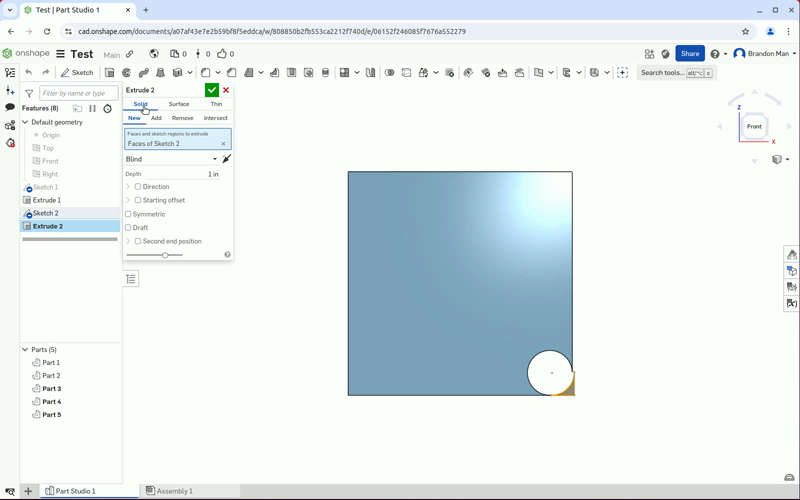
click(143, 106)
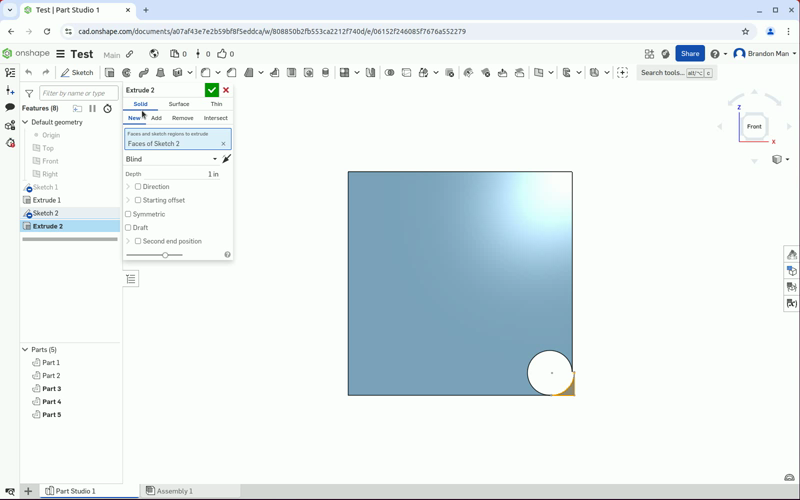
mouse_move(137, 120)
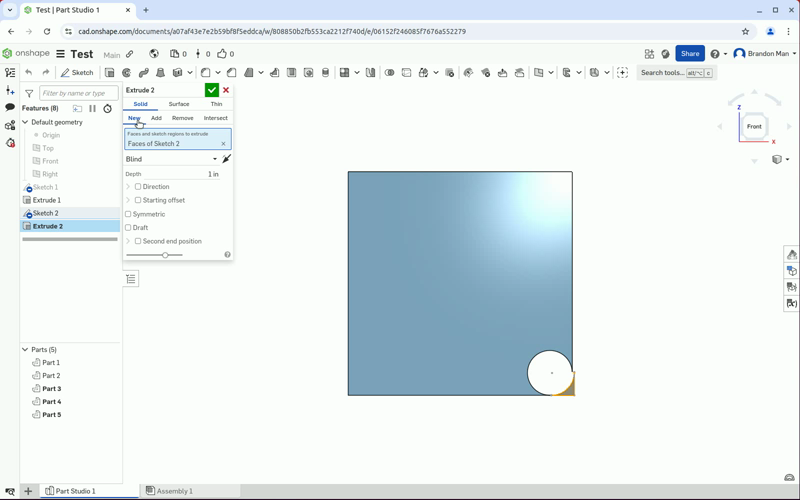
click(137, 120)
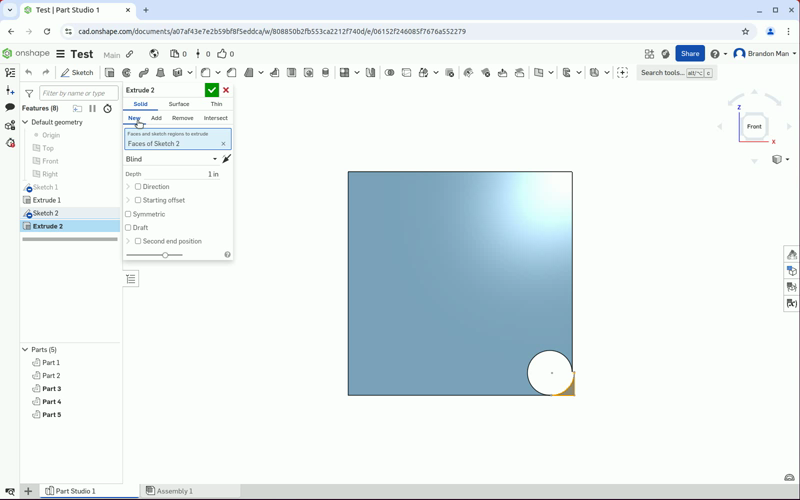
key(tab, 4)
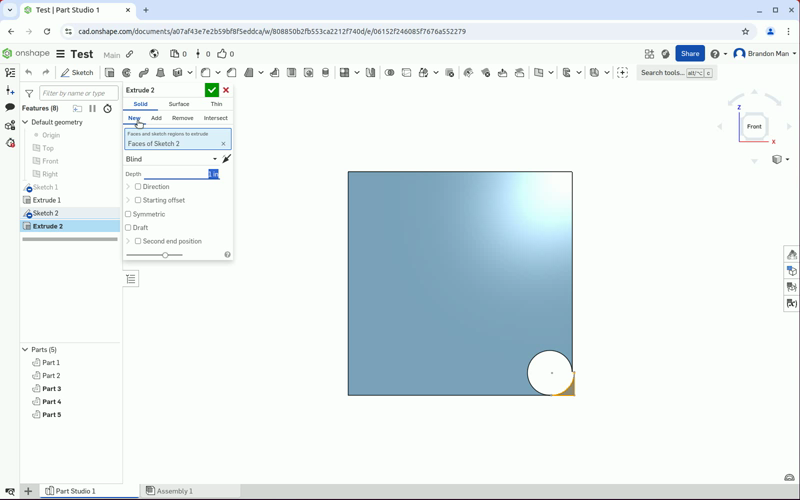
text(23.108)
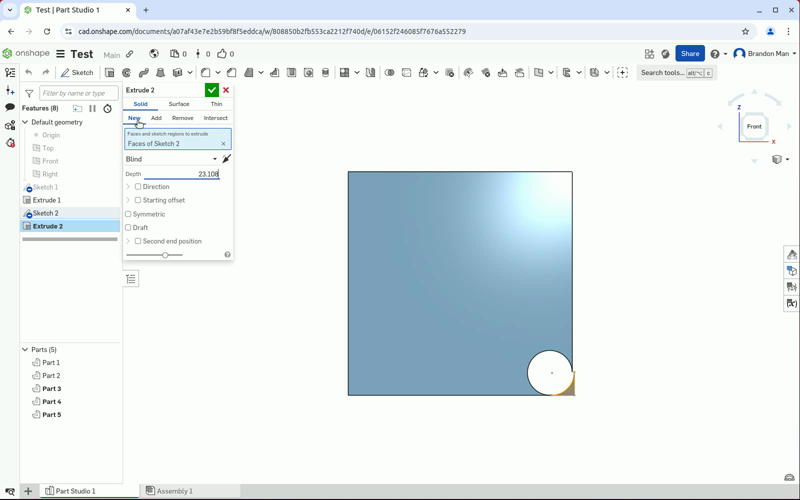
key(enter)
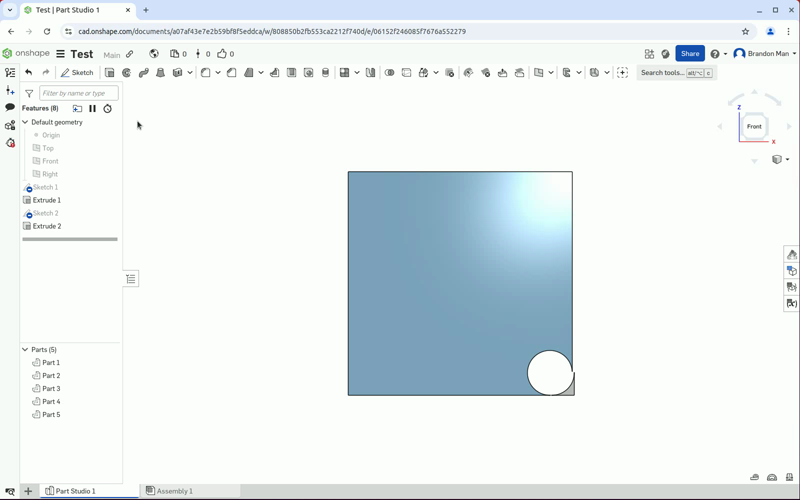
key(shift+h)
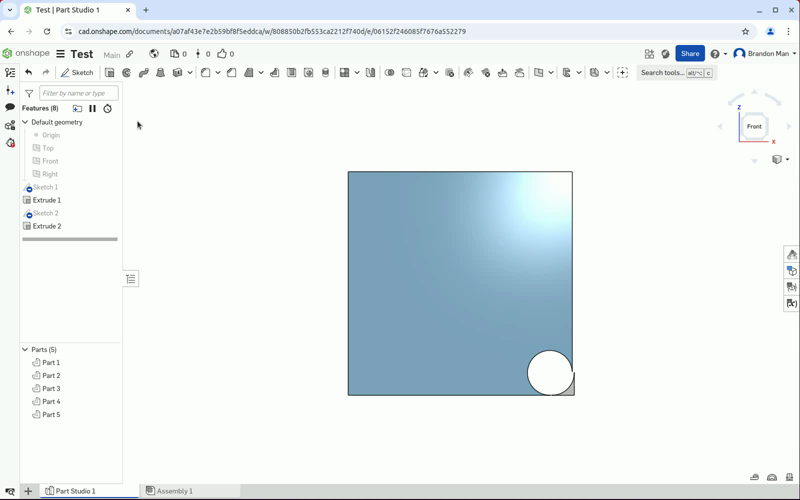
key(shift+h)
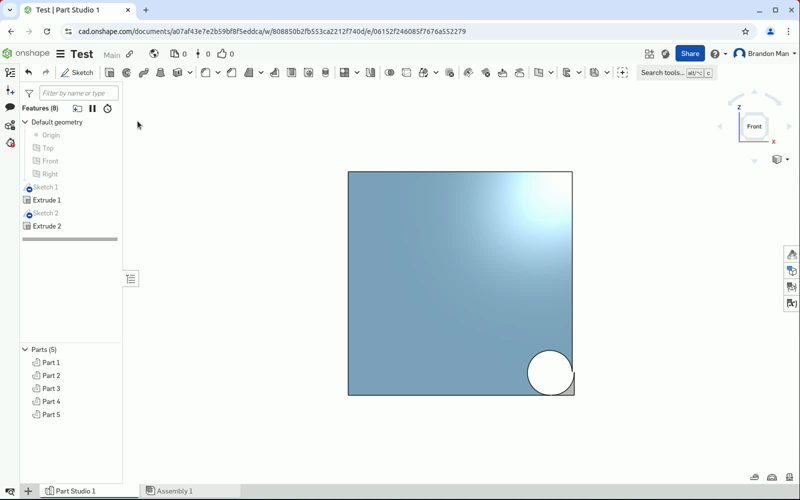
mouse_move(73, 189)
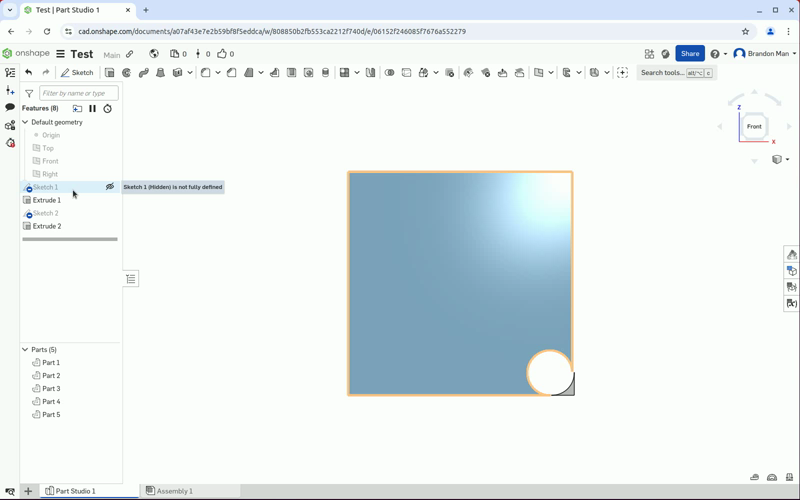
click(73, 189)
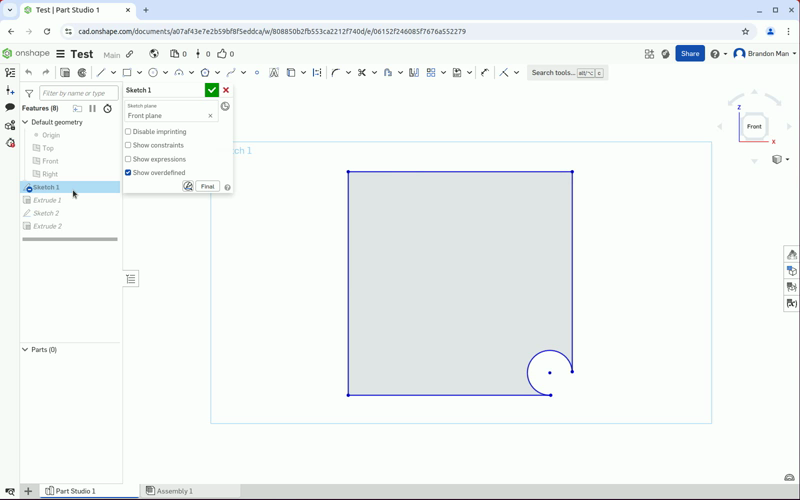
mouse_move(229, 92)
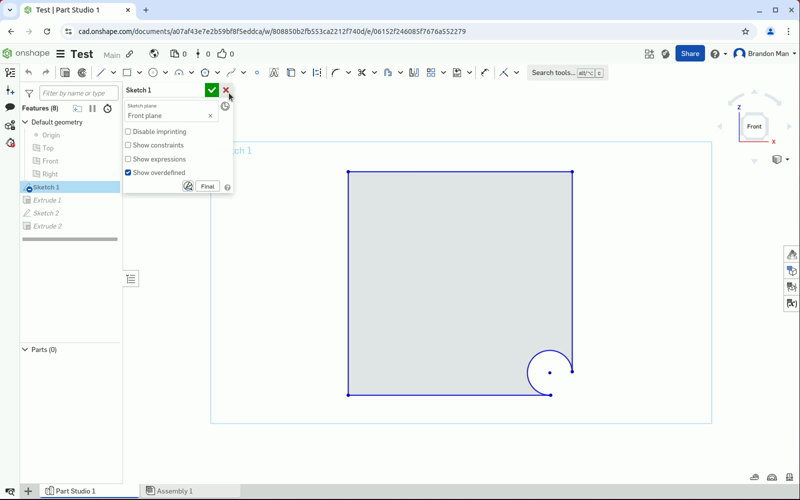
click(229, 92)
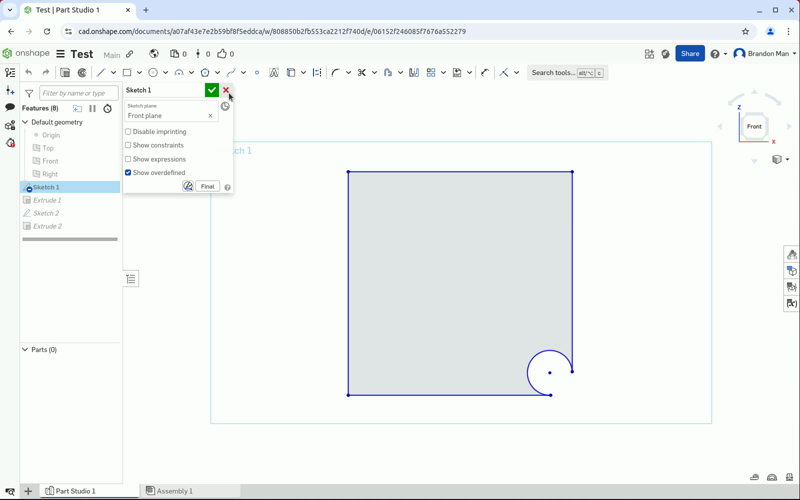
key(shift+s)
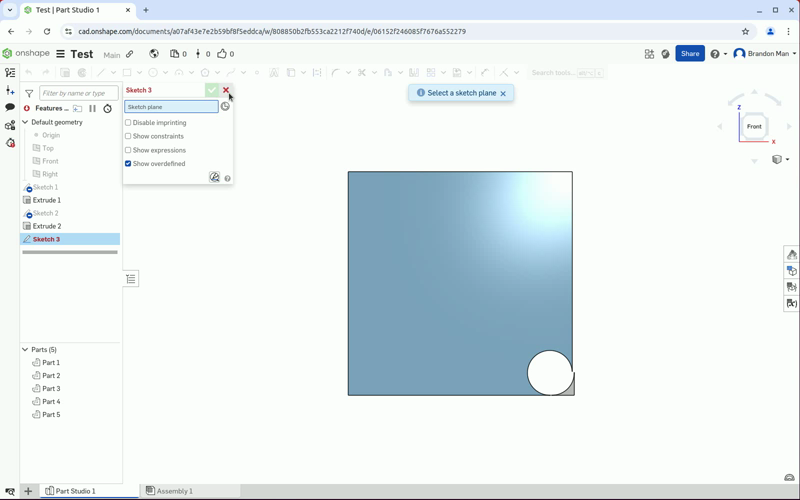
mouse_move(73, 163)
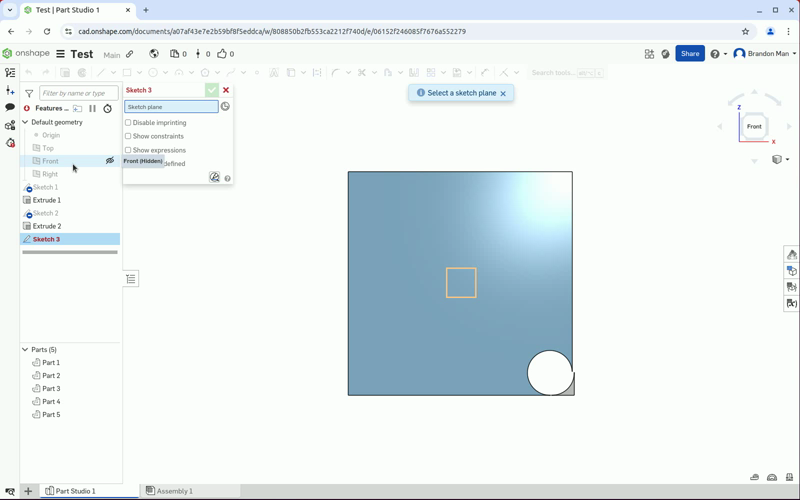
click(73, 163)
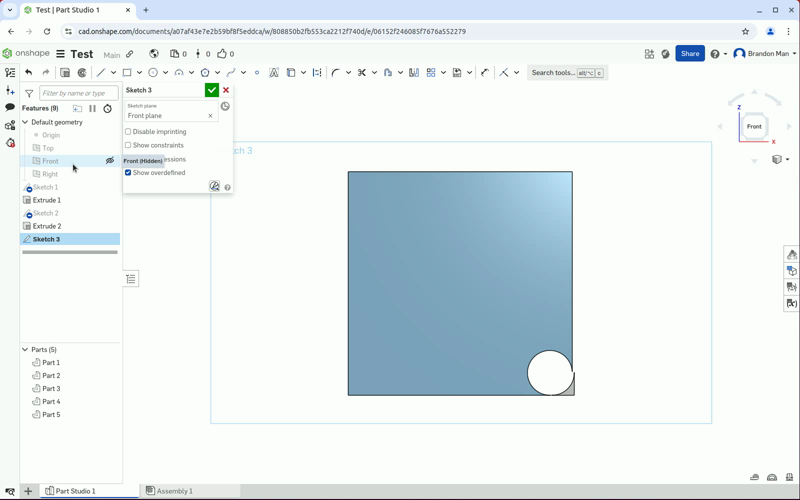
mouse_move(73, 352)
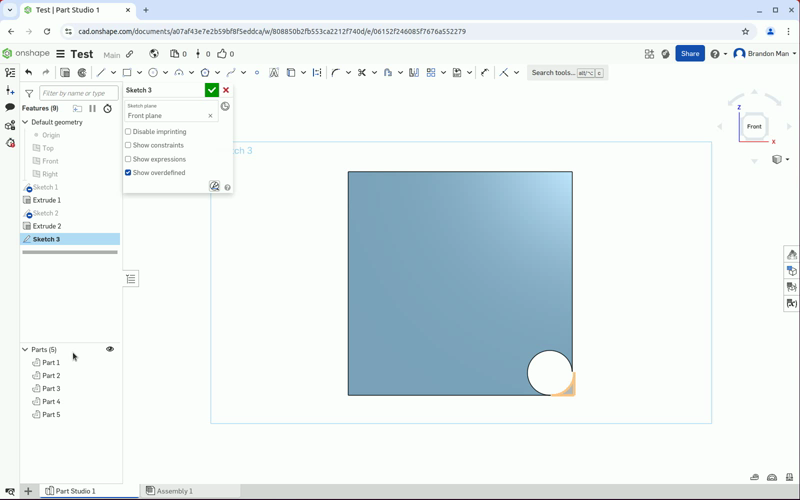
key(y)
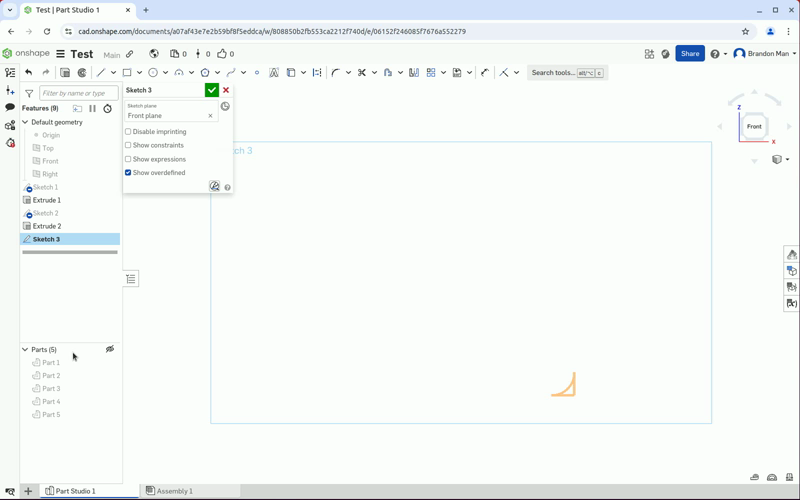
key(c)
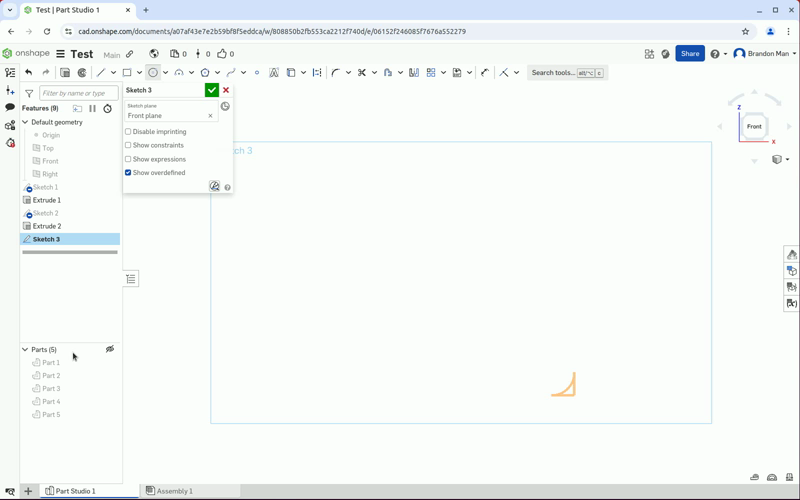
key_down(shift)
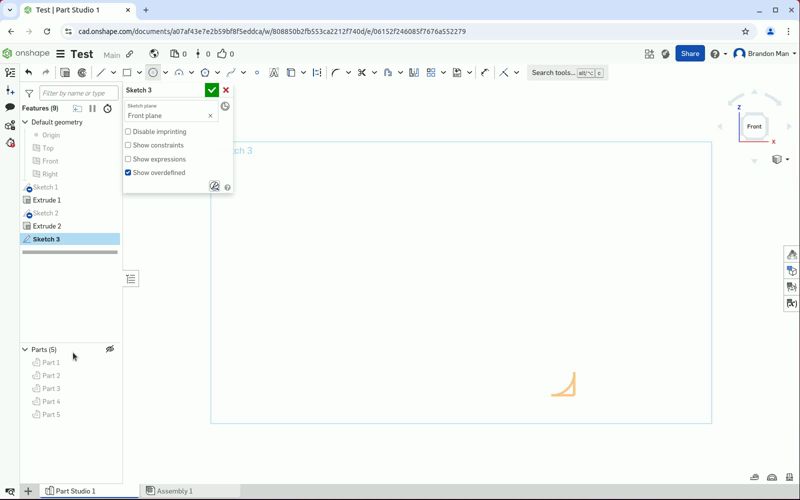
mouse_move(551, 373)
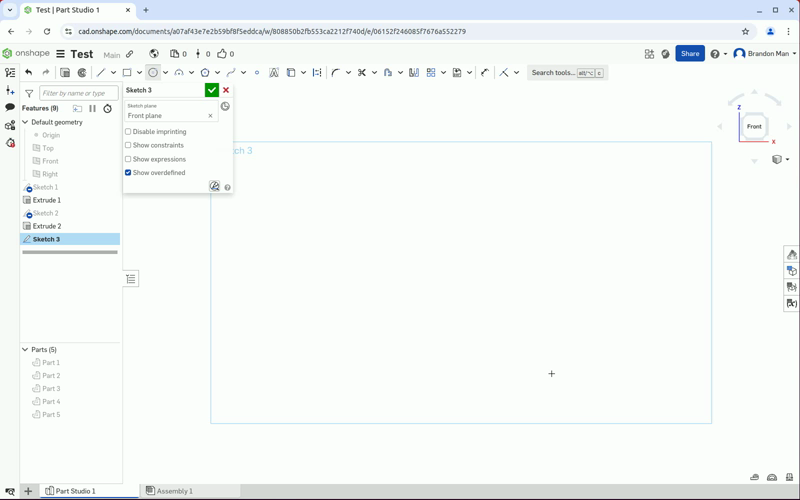
click(551, 373)
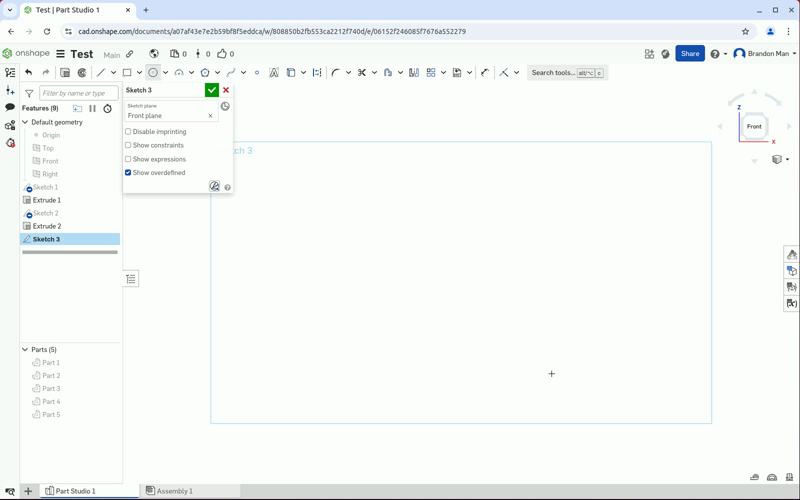
key_up(shift)
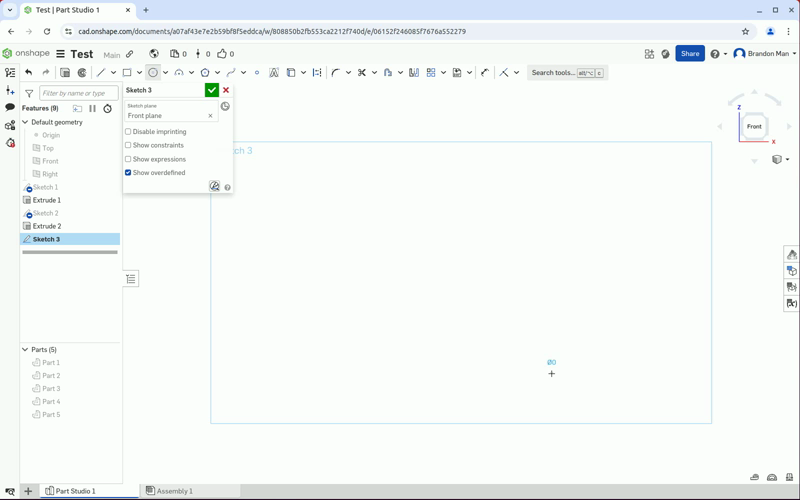
mouse_move(574, 373)
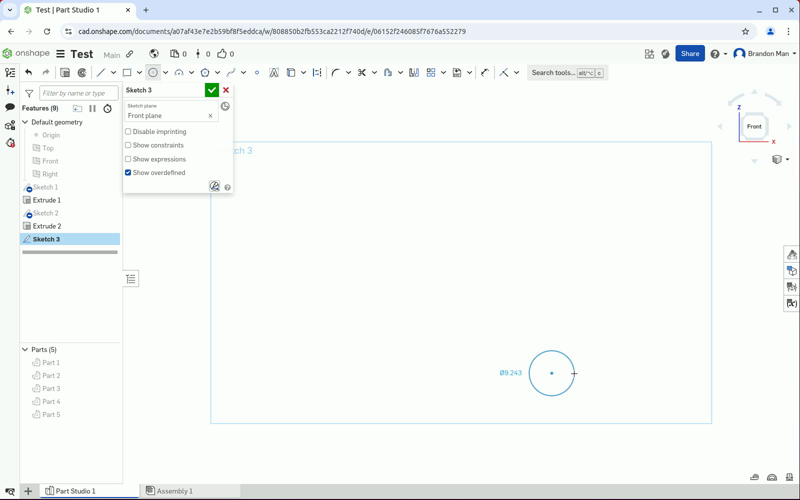
click(574, 373)
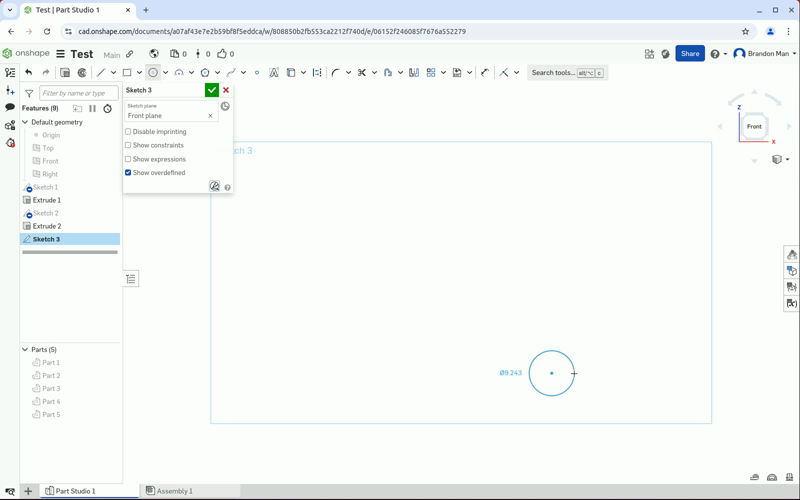
key(esc)
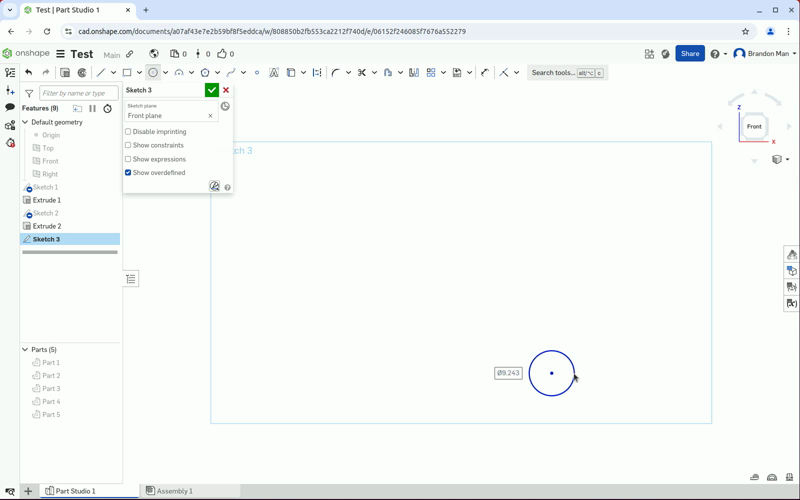
mouse_move(539, 389)
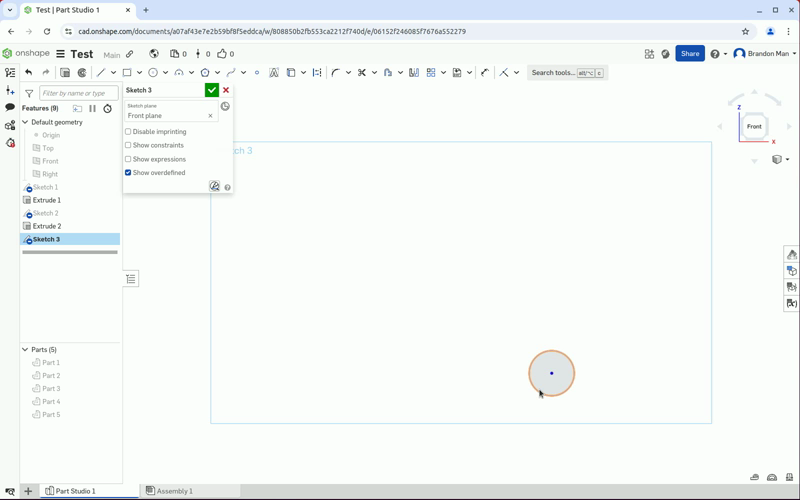
scroll(6)
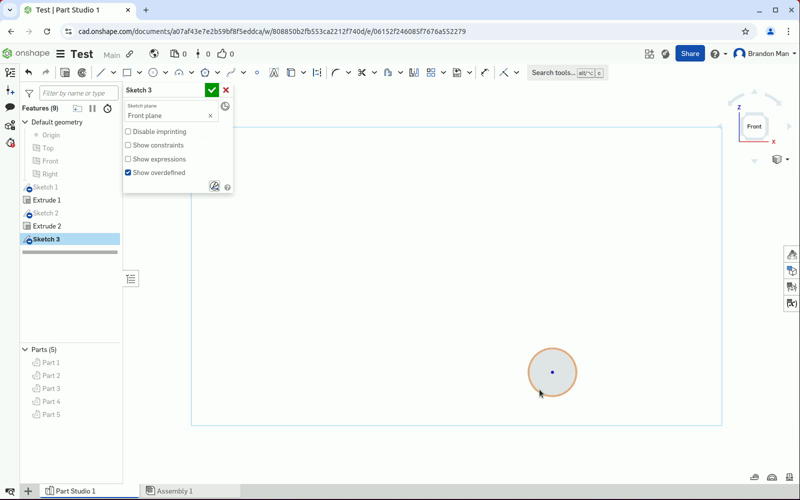
scroll(6)
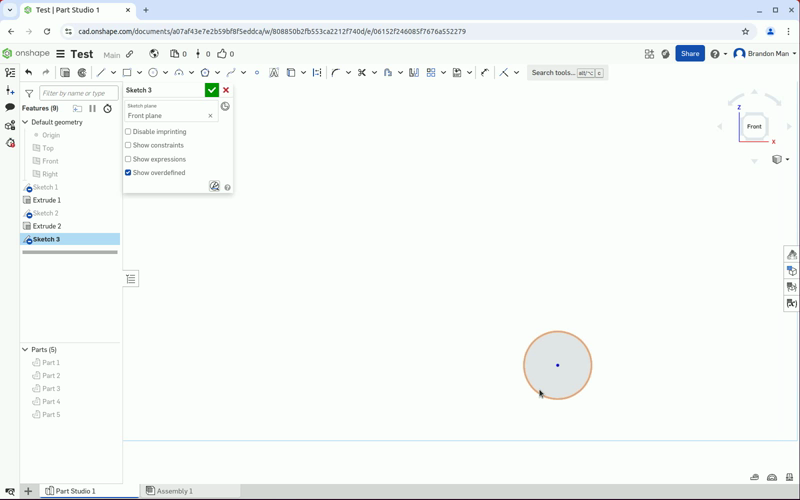
scroll(6)
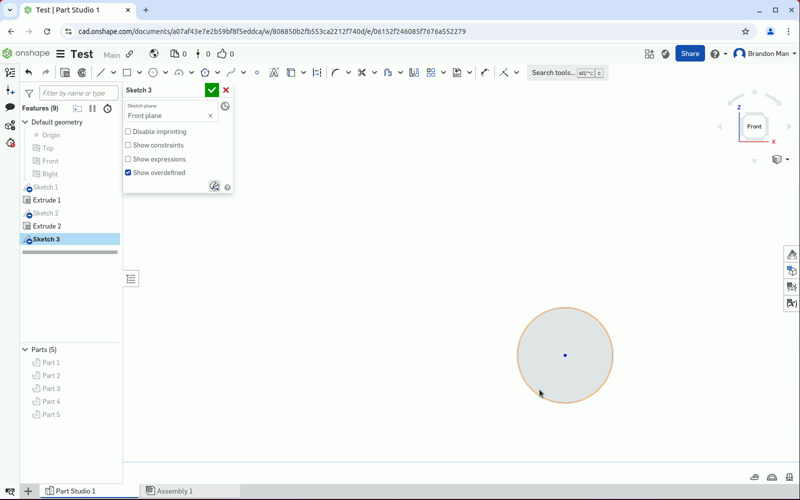
scroll(6)
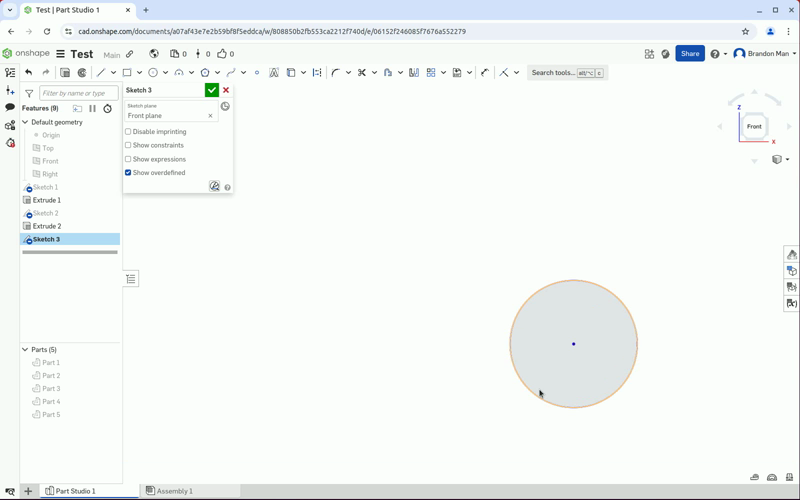
scroll(6)
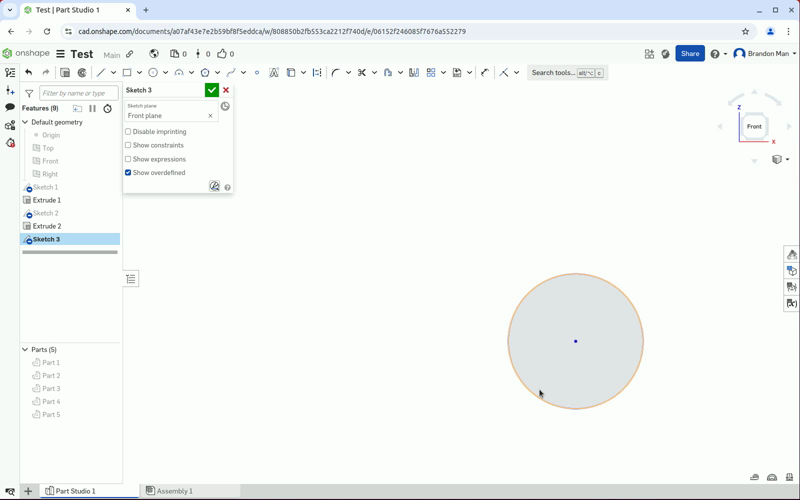
scroll(6)
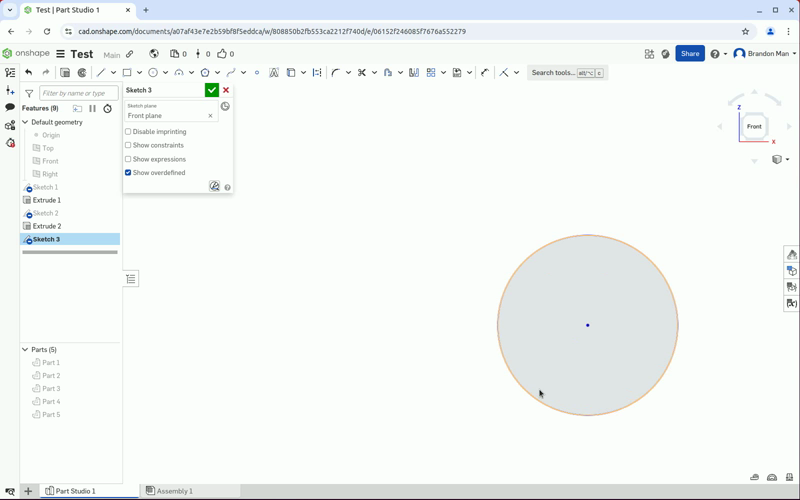
scroll(6)
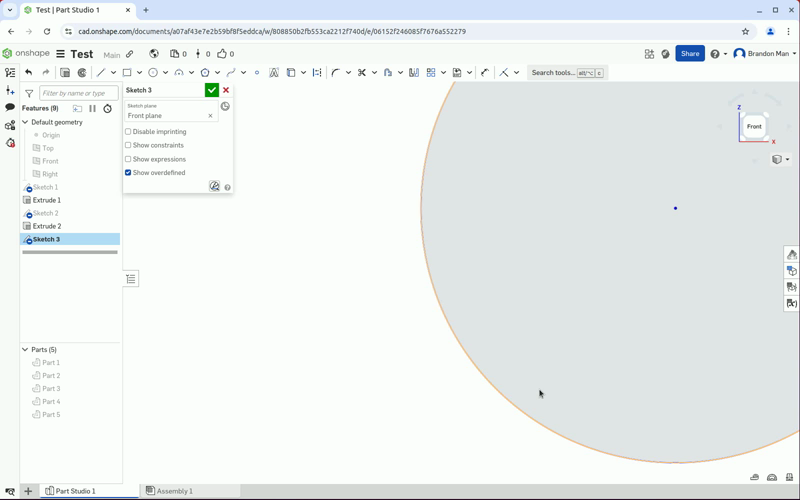
click(539, 389)
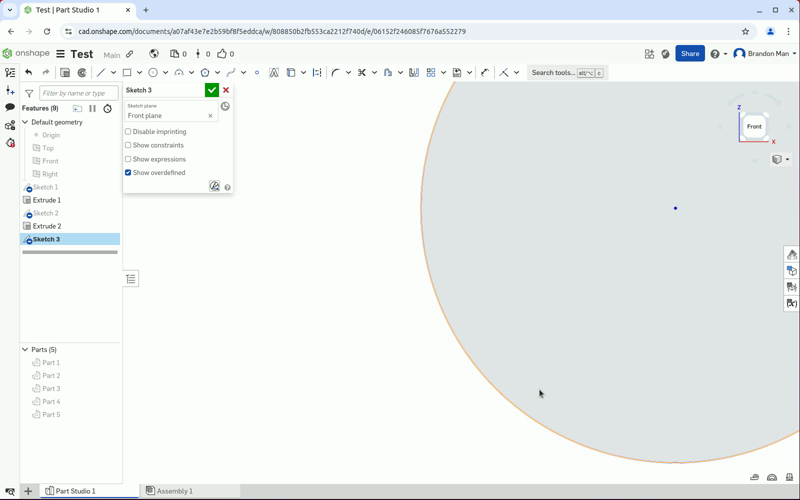
scroll(-6)
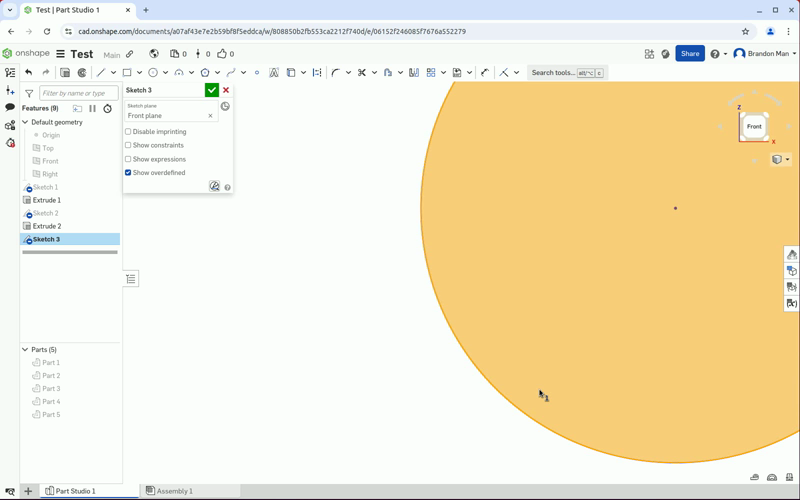
scroll(-6)
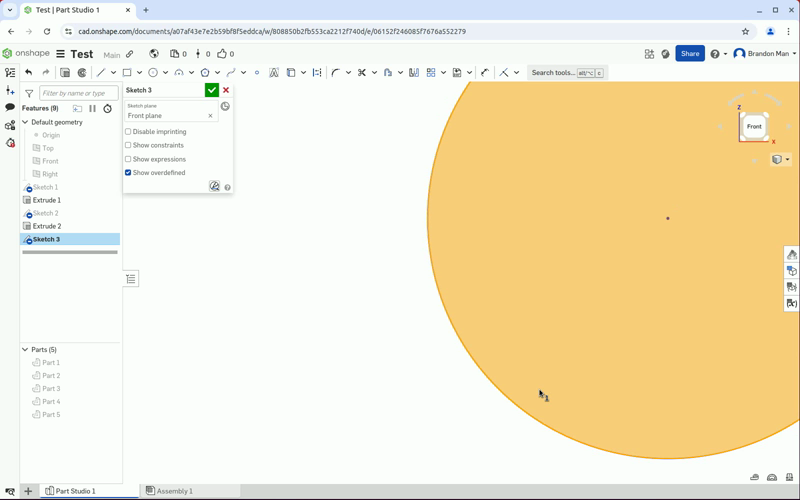
scroll(-6)
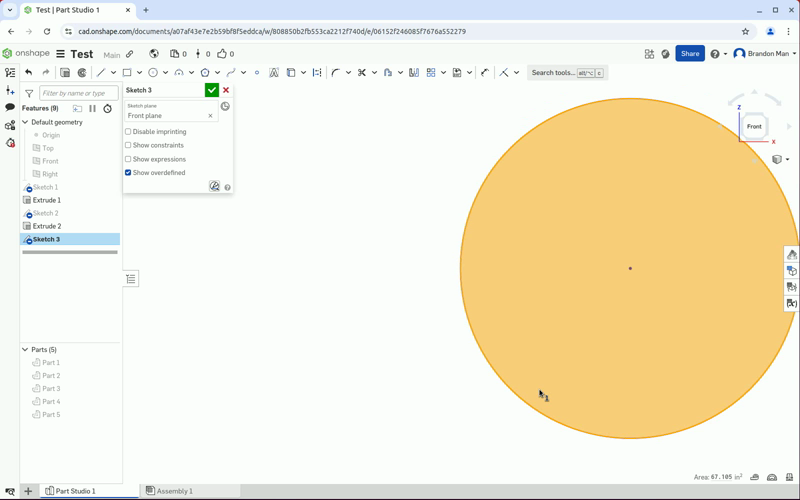
scroll(-6)
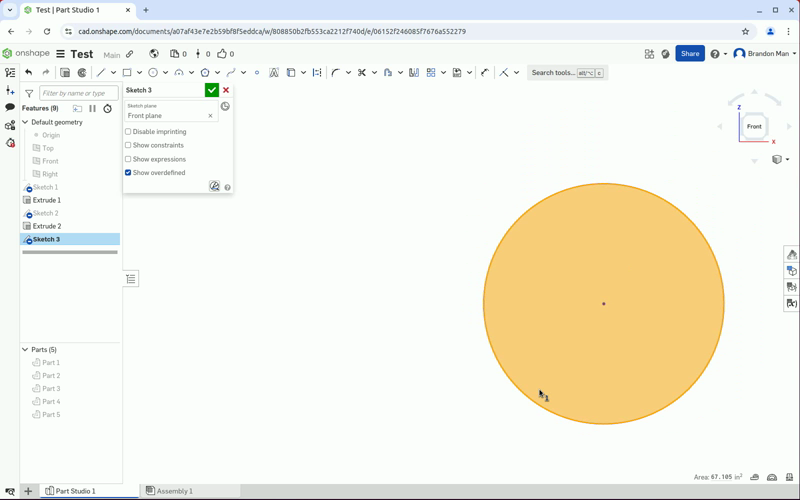
scroll(-6)
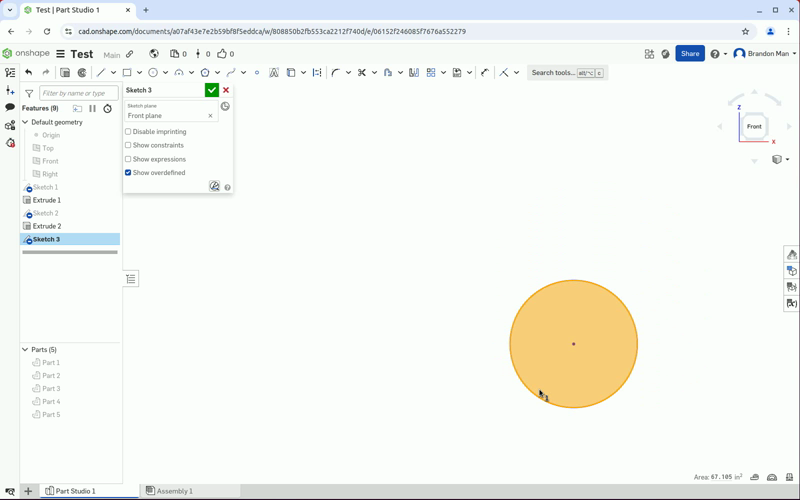
scroll(-6)
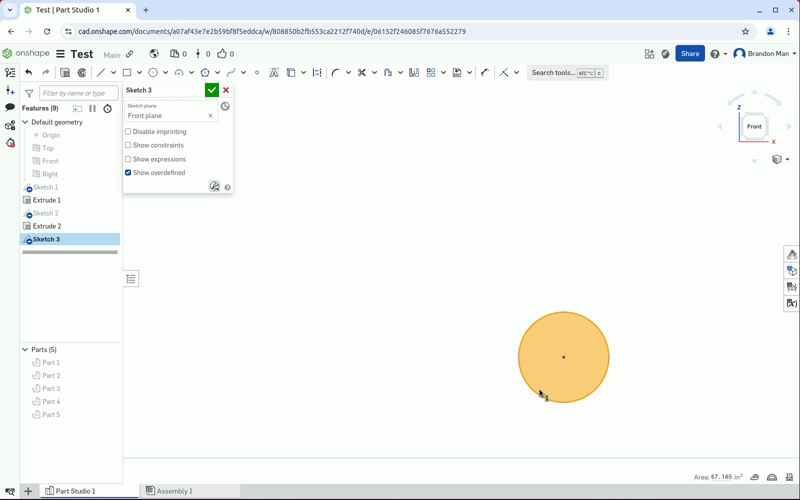
scroll(-6)
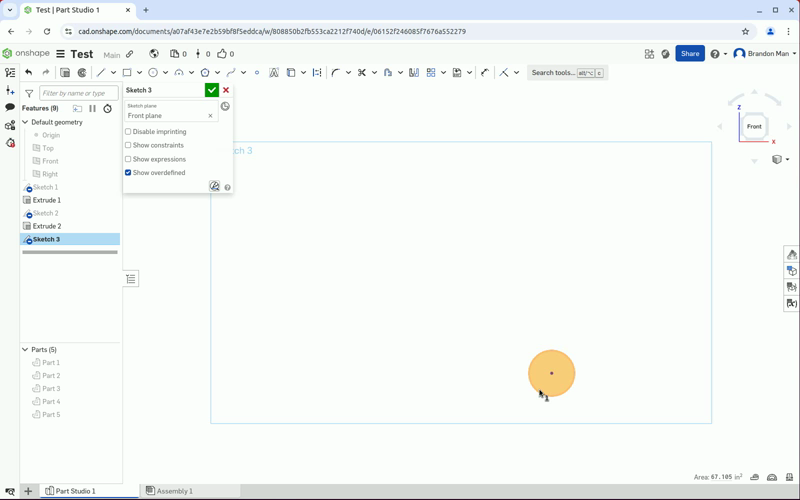
mouse_move(73, 352)
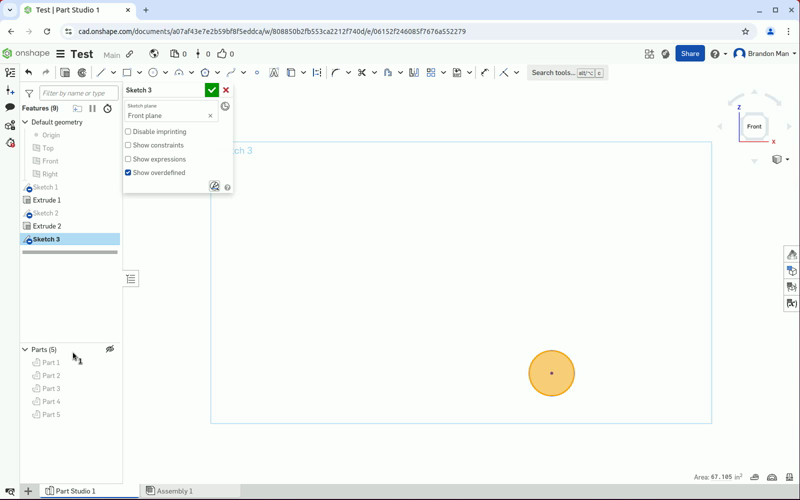
key(shift+y)
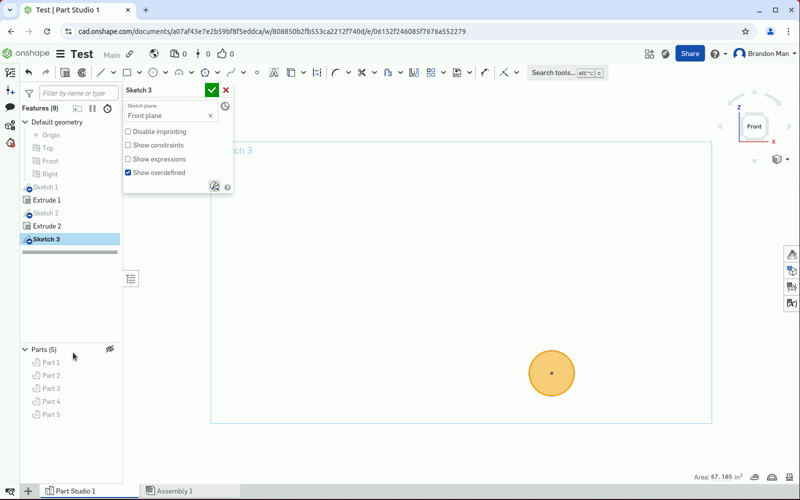
key(shift+e)
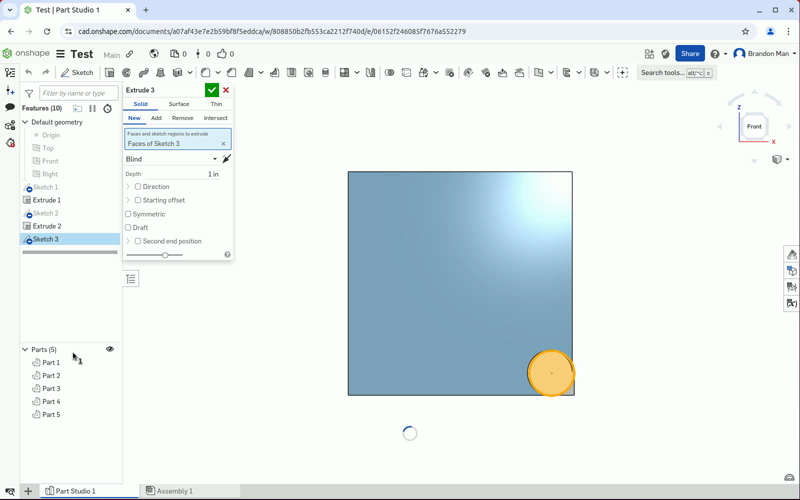
mouse_move(143, 106)
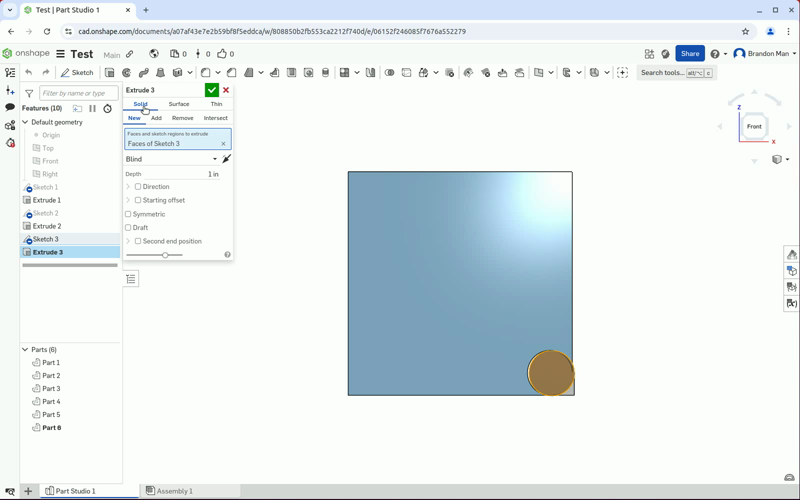
click(143, 106)
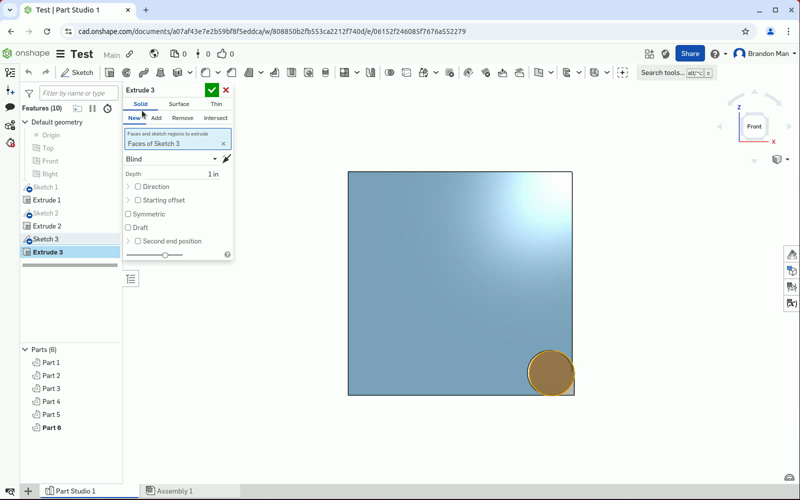
mouse_move(137, 120)
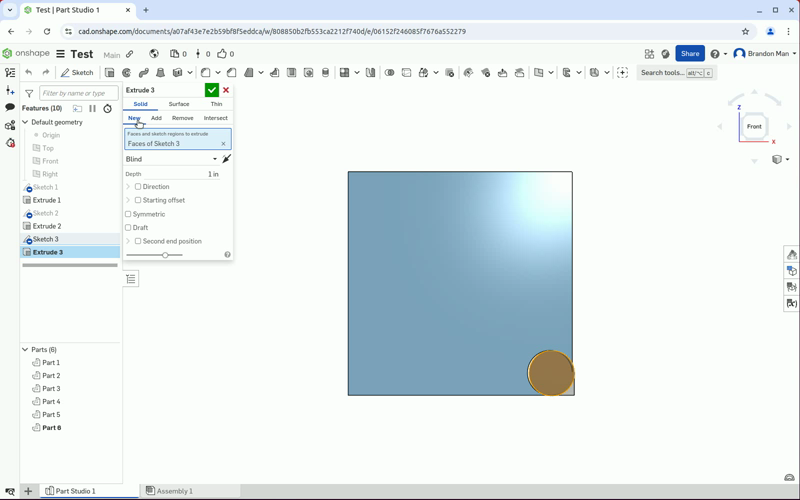
click(137, 120)
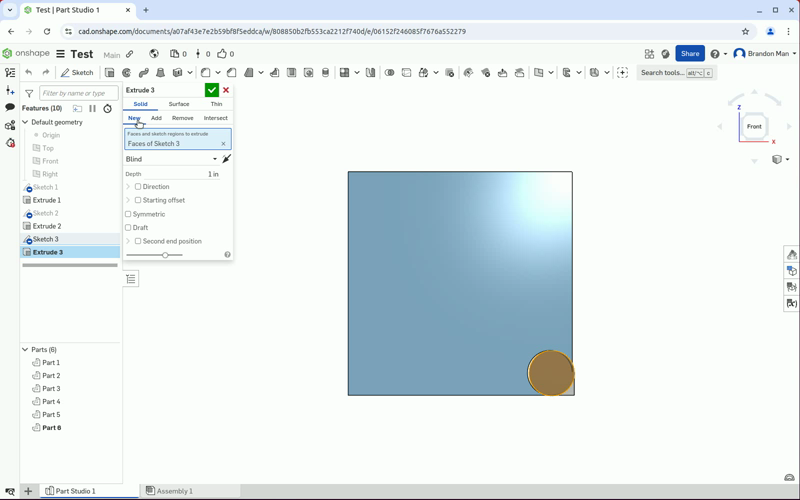
key(tab, 4)
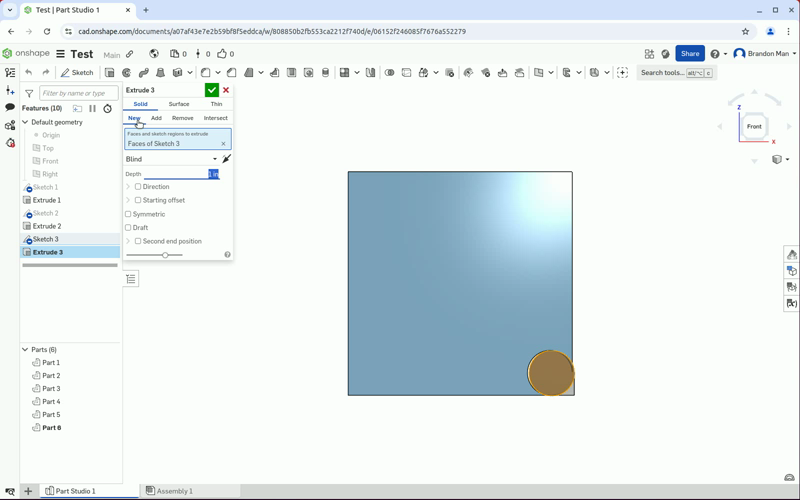
text(23.108)
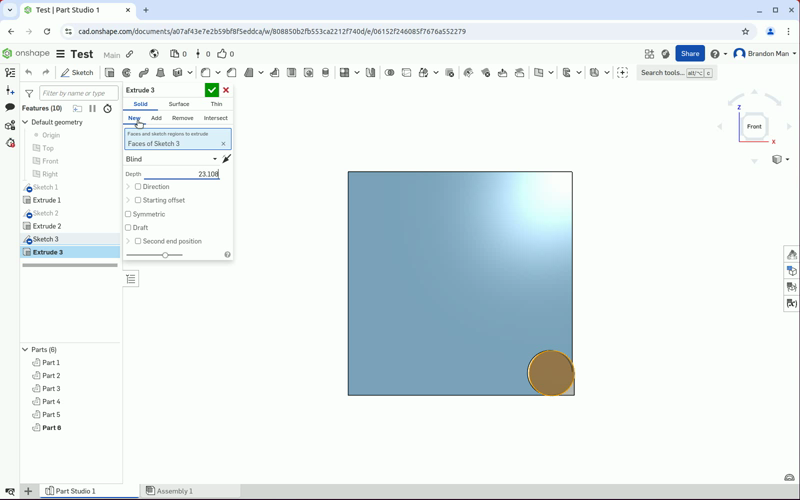
key(enter)
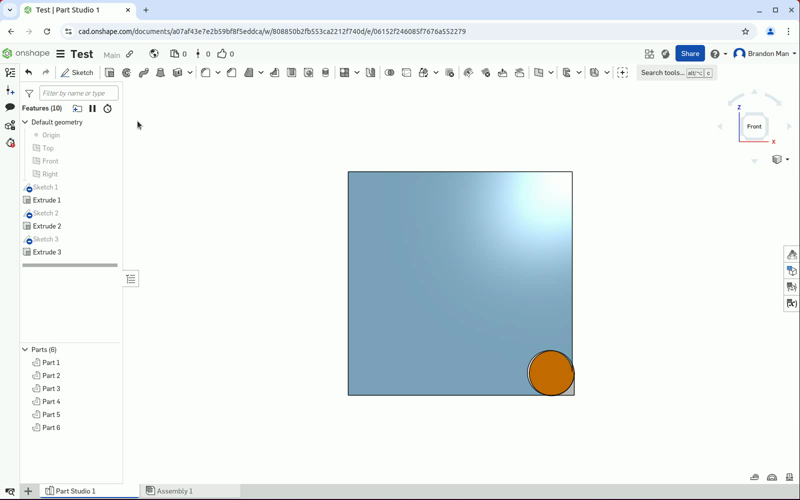
key(shift+h)
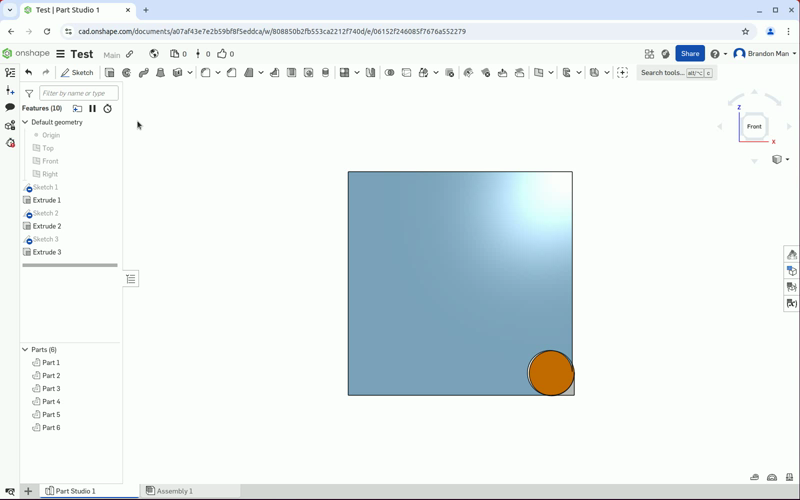
key(shift+h)
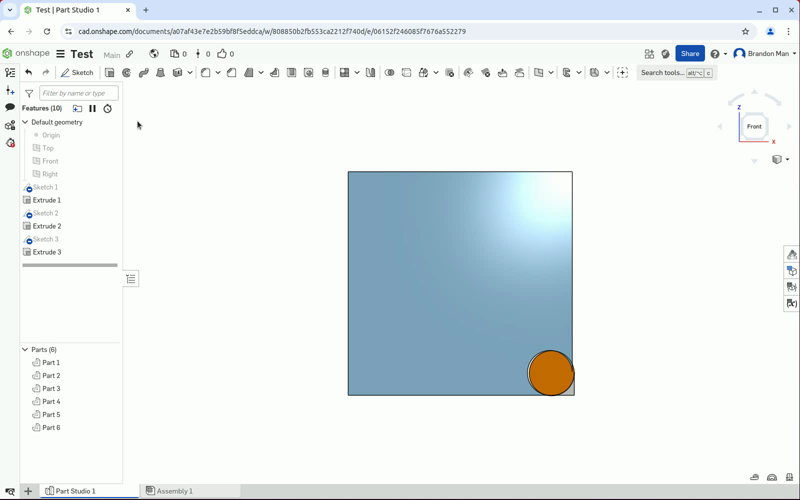
mouse_move(73, 189)
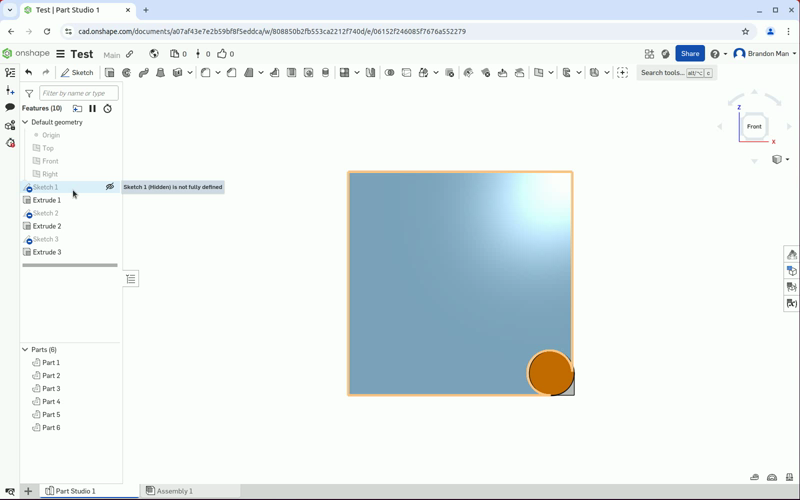
click(73, 189)
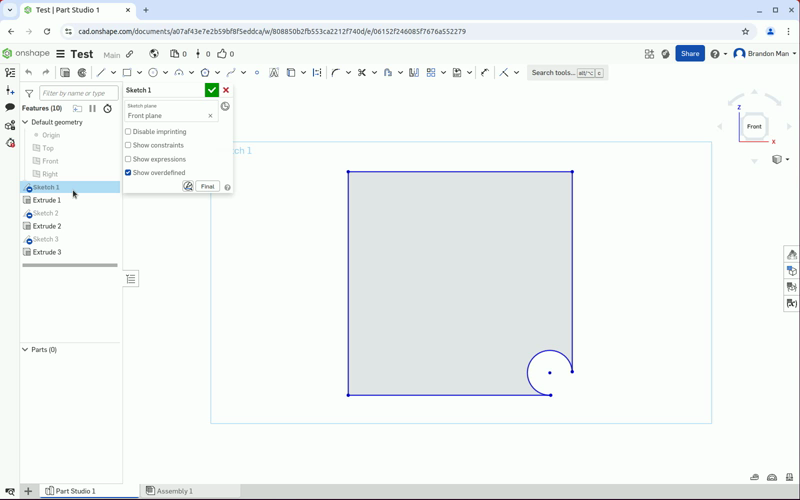
mouse_move(229, 92)
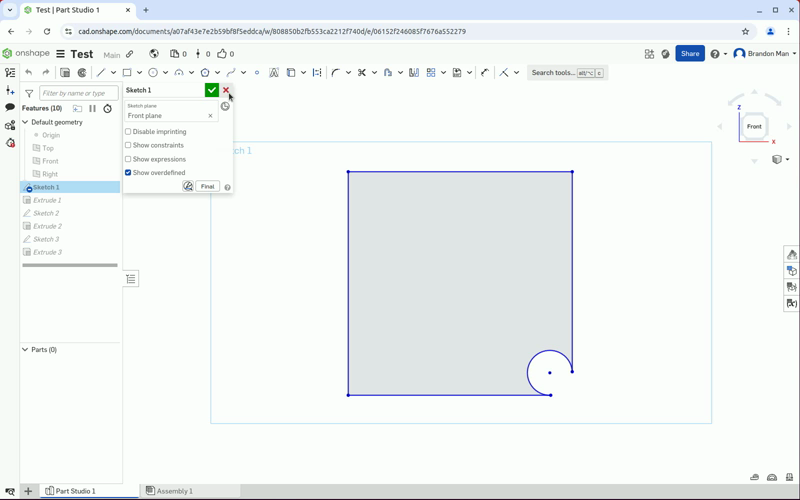
click(229, 92)
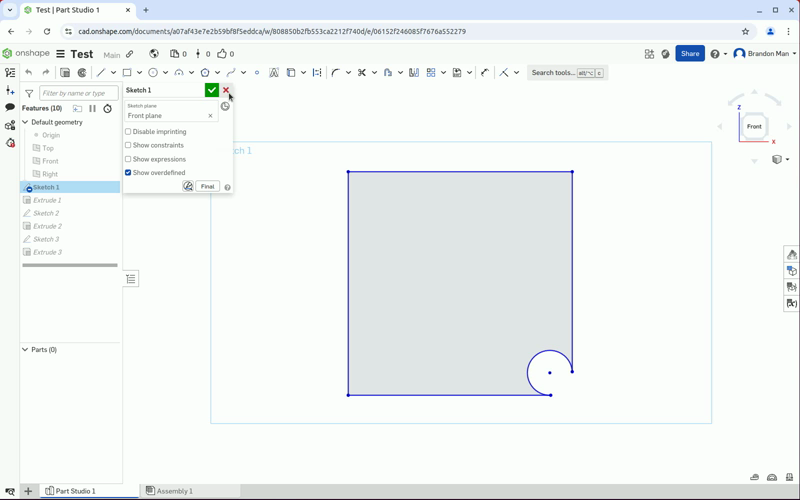
key(shift+s)
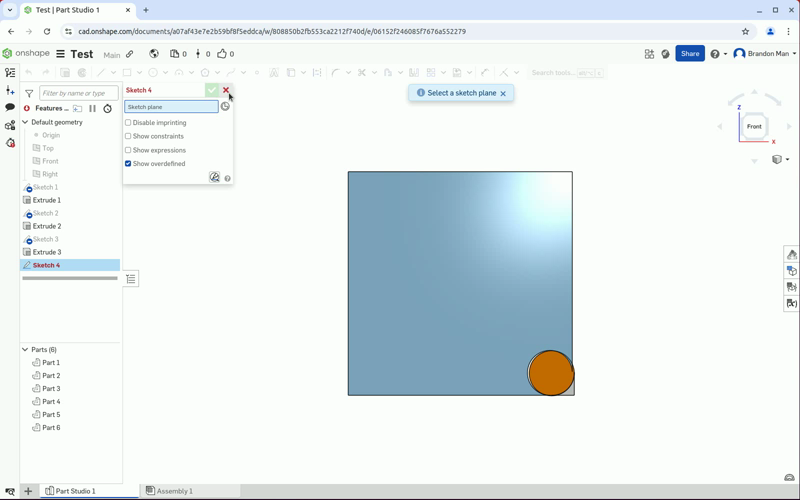
mouse_move(73, 163)
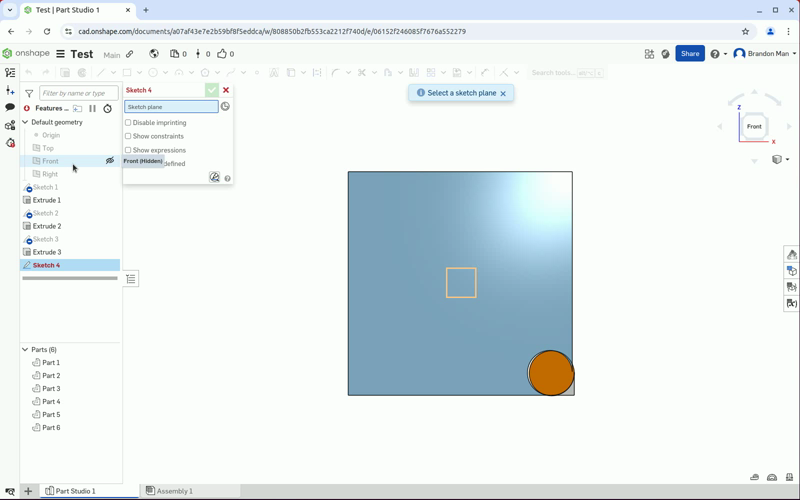
click(73, 163)
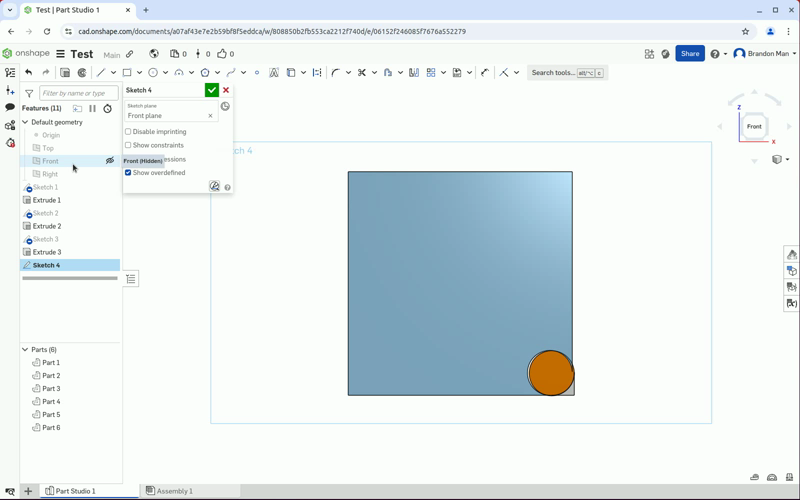
mouse_move(73, 352)
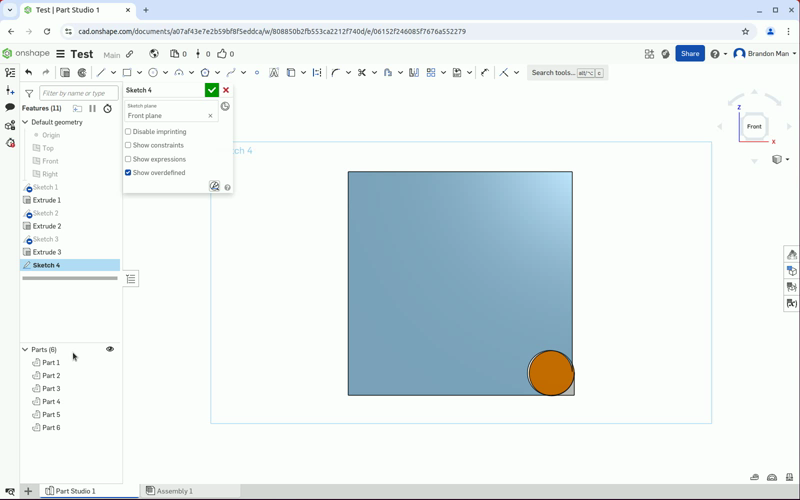
key(y)
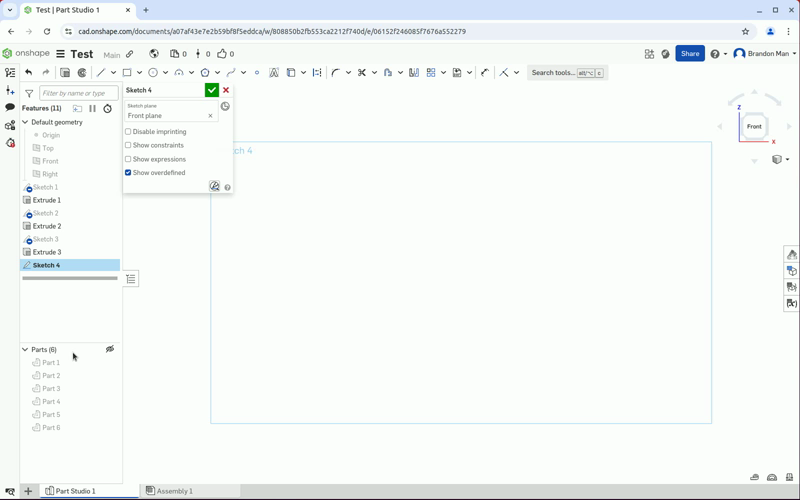
key(c)
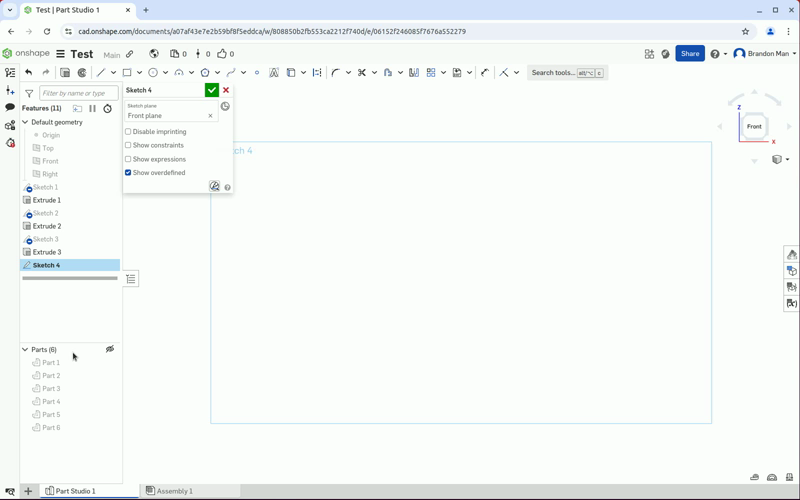
key_down(shift)
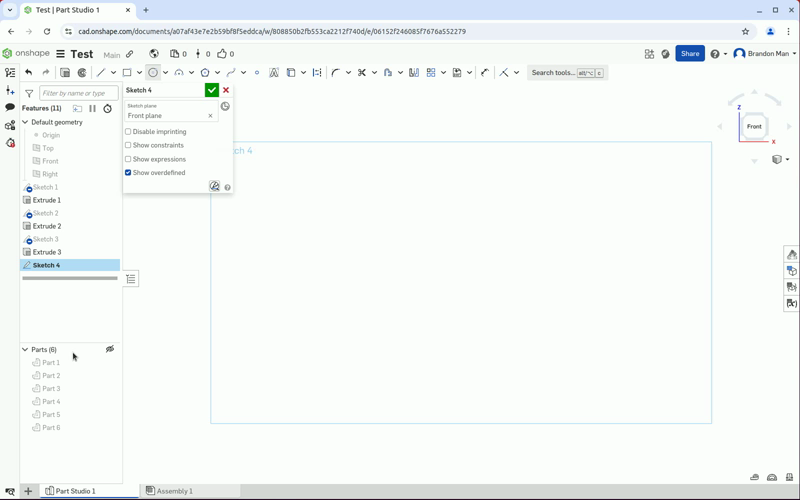
mouse_move(551, 373)
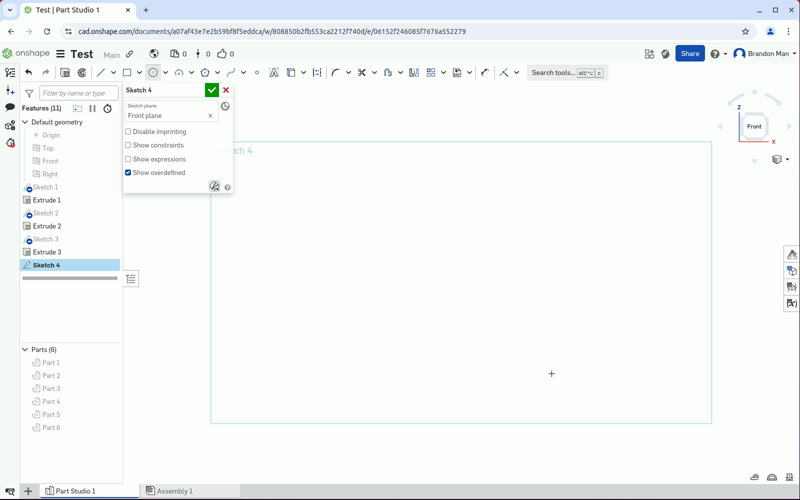
click(551, 373)
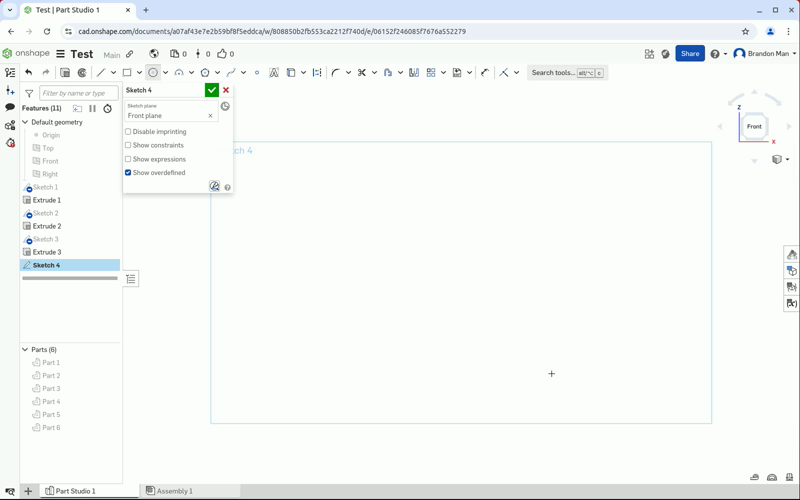
key_up(shift)
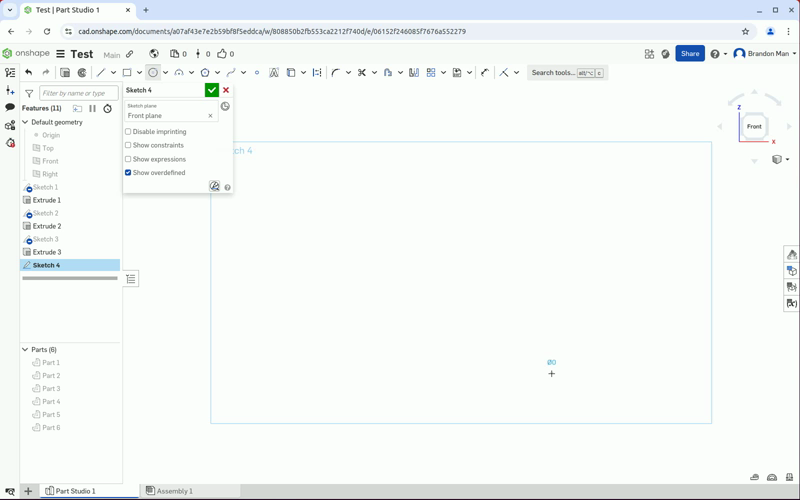
mouse_move(574, 373)
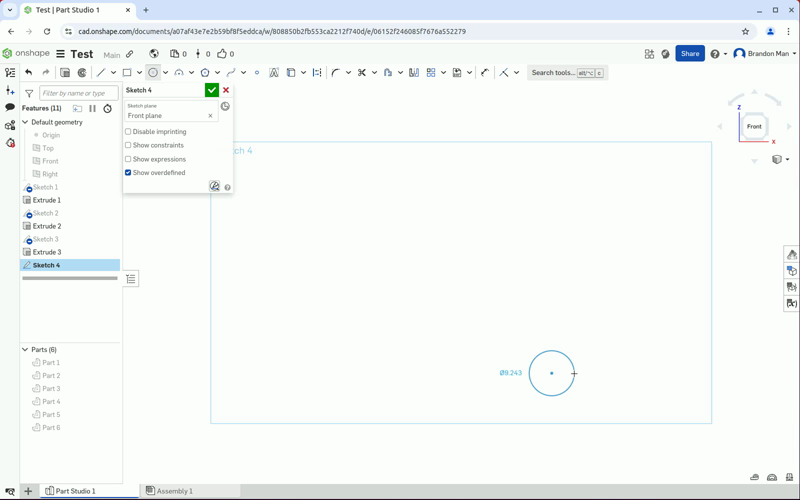
click(574, 373)
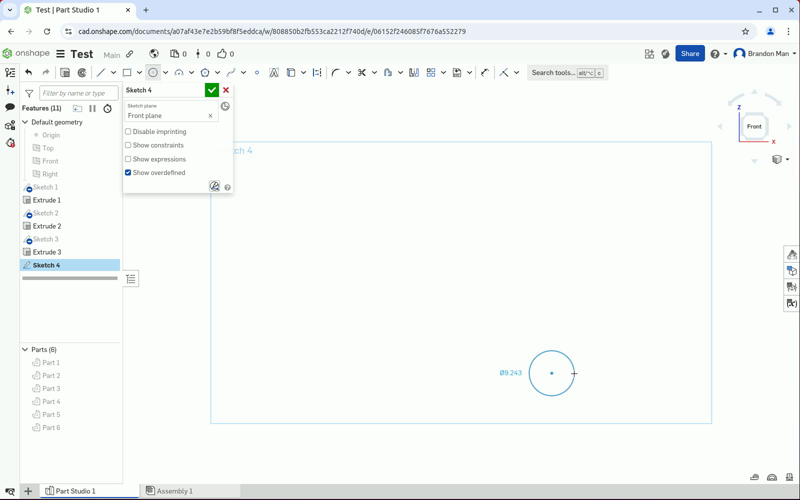
key(esc)
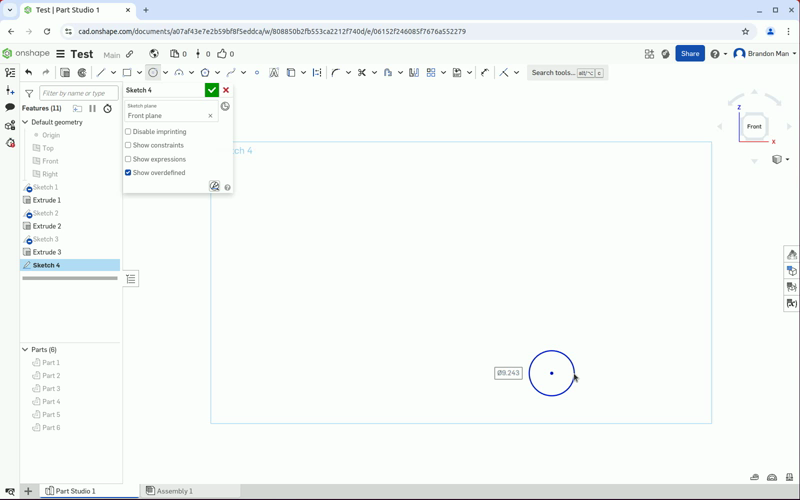
mouse_move(560, 386)
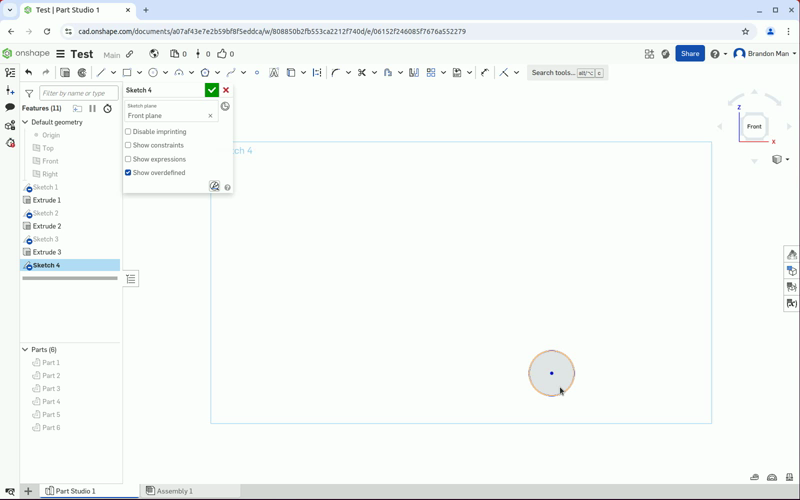
scroll(6)
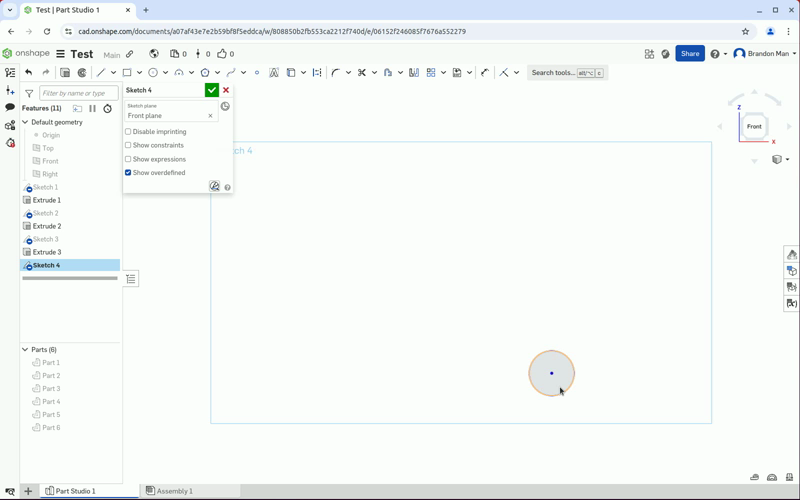
scroll(6)
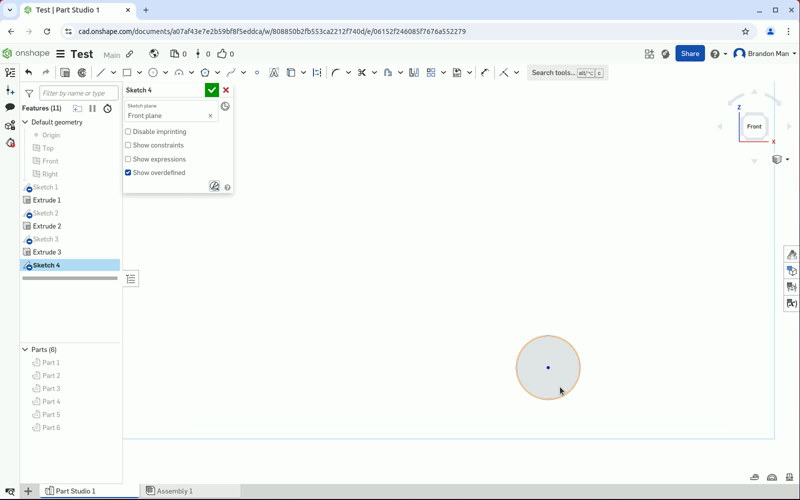
scroll(6)
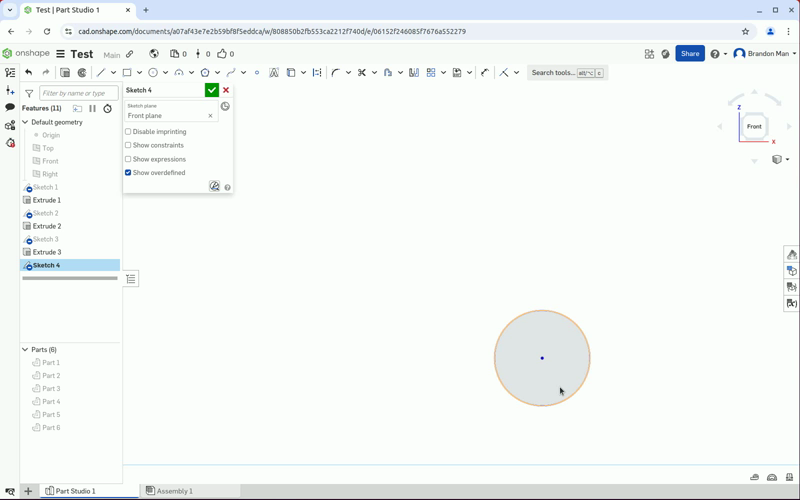
scroll(6)
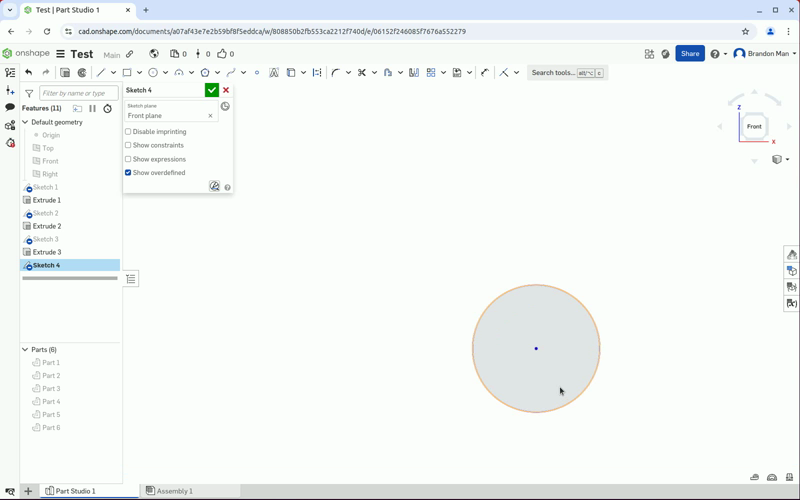
scroll(6)
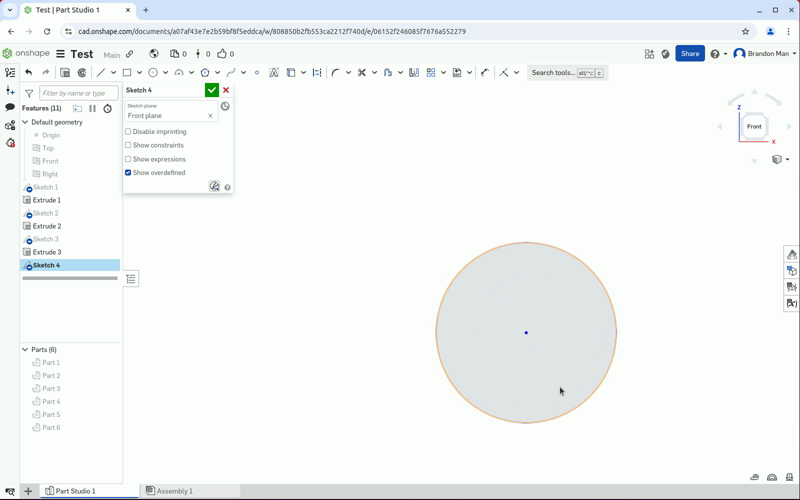
scroll(6)
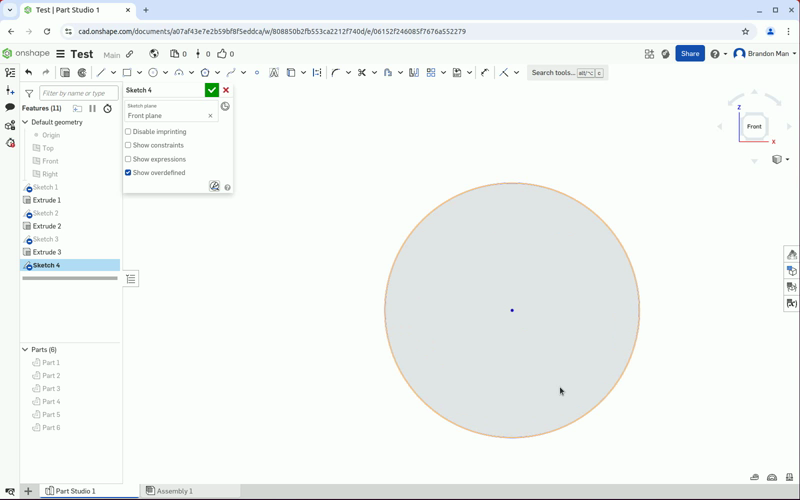
scroll(6)
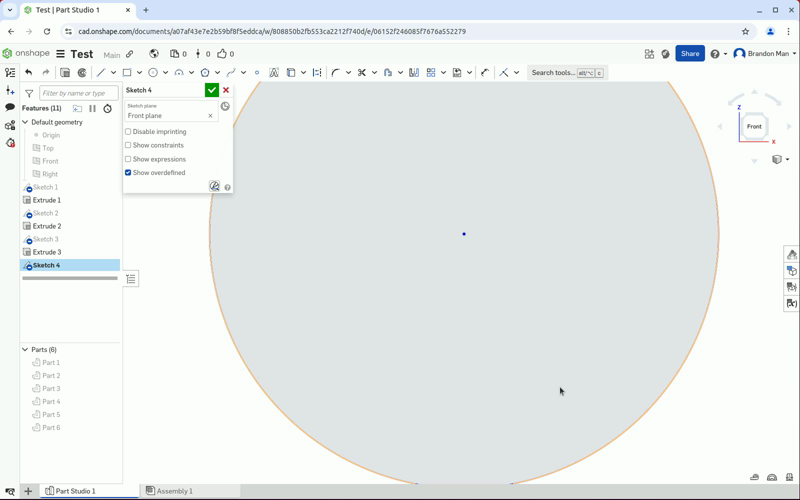
click(560, 386)
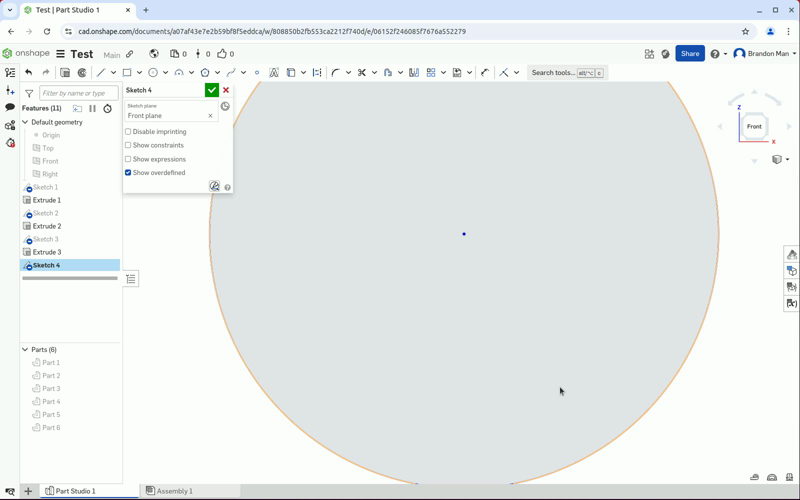
scroll(-6)
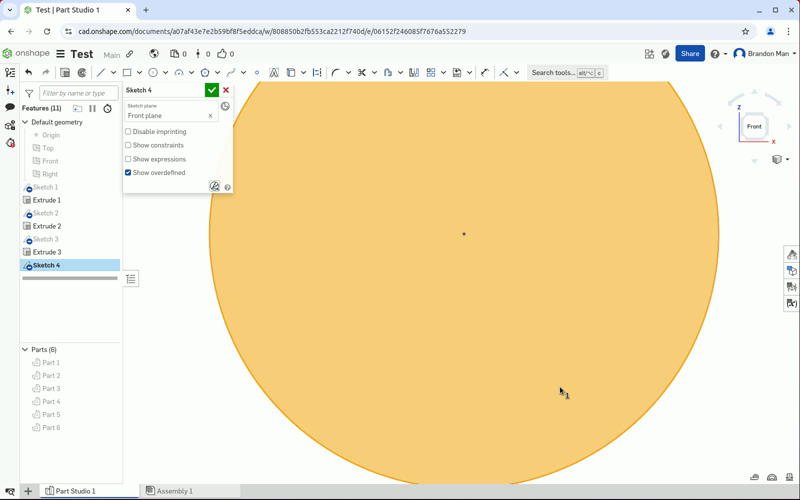
scroll(-6)
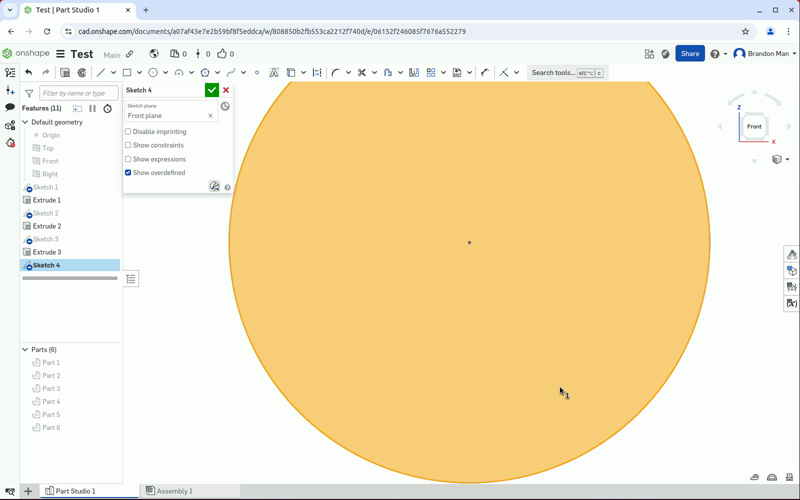
scroll(-6)
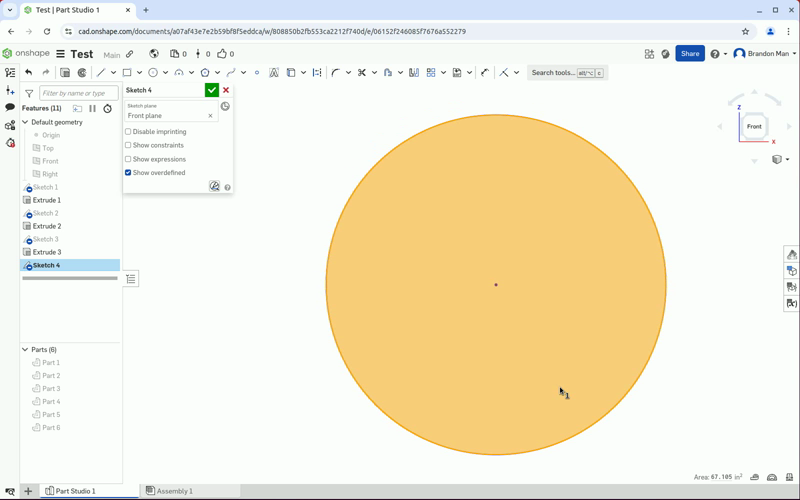
scroll(-6)
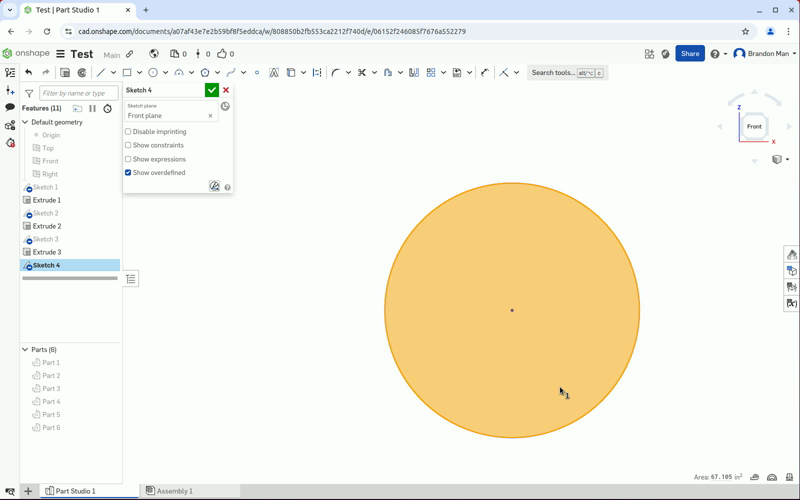
scroll(-6)
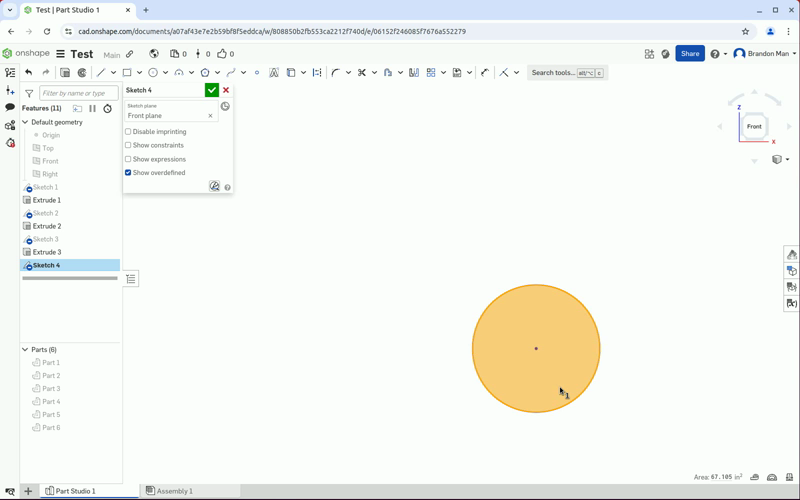
scroll(-6)
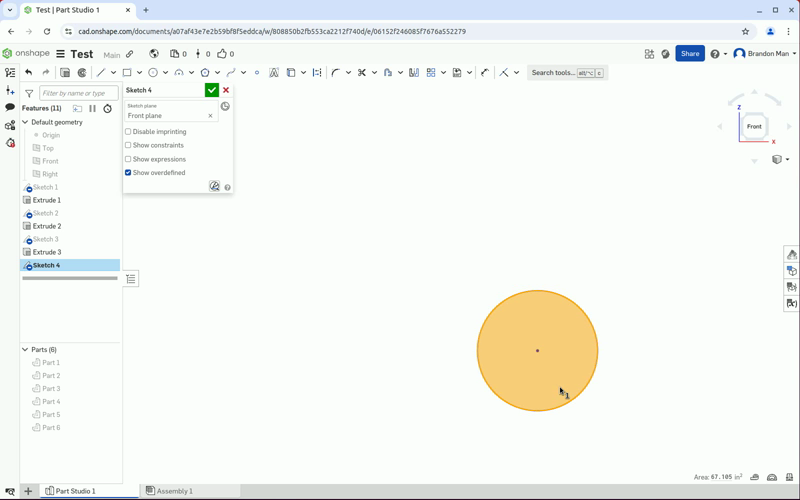
scroll(-6)
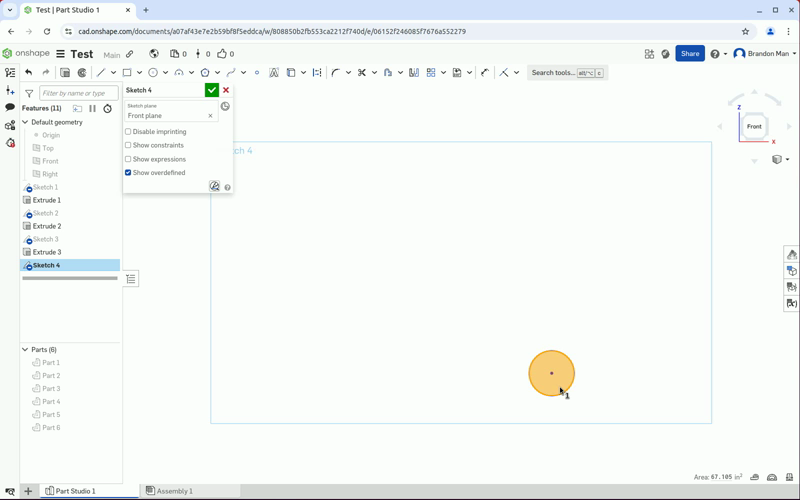
mouse_move(73, 352)
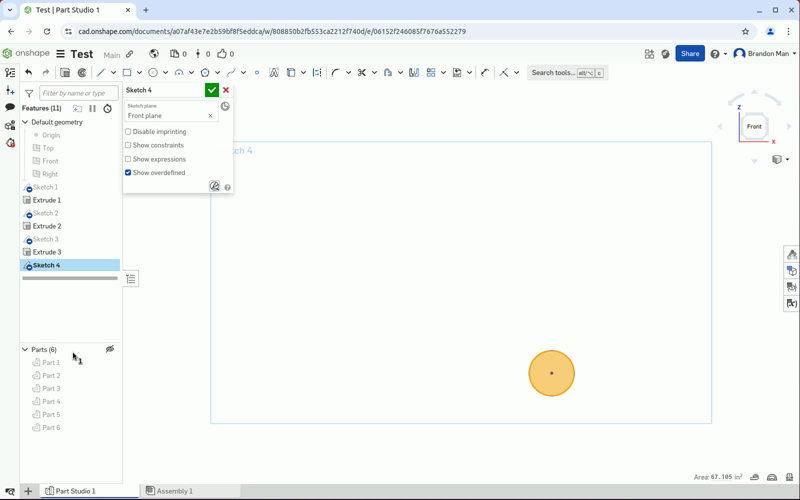
key(shift+y)
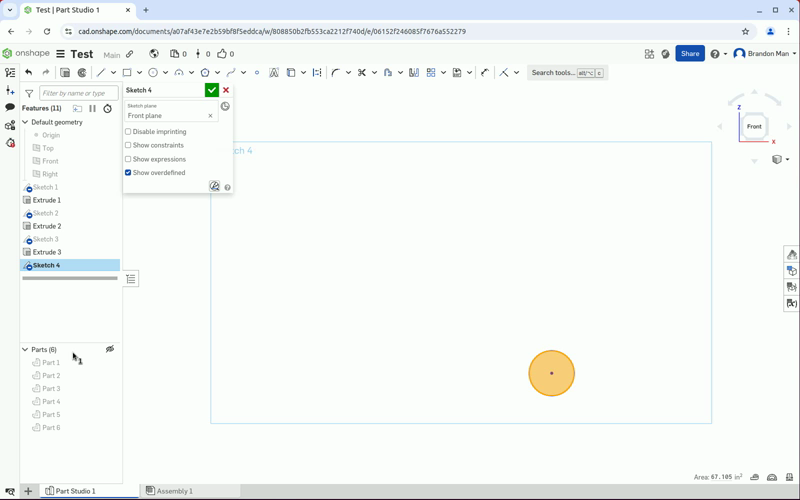
key(shift+e)
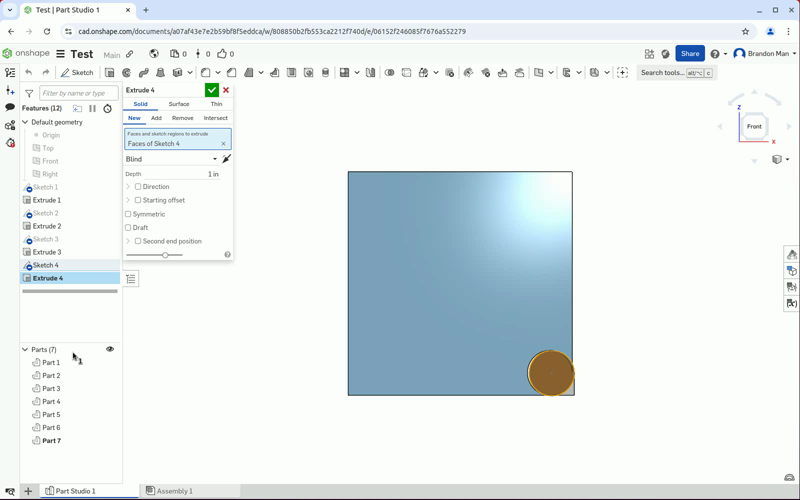
mouse_move(143, 106)
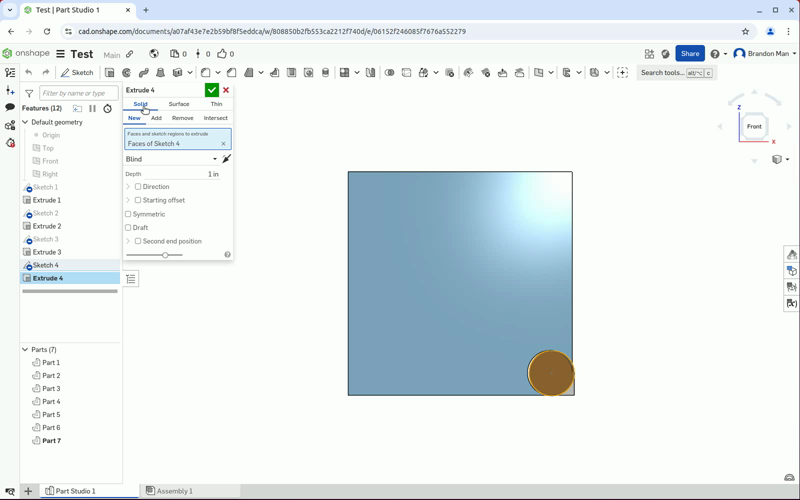
click(143, 106)
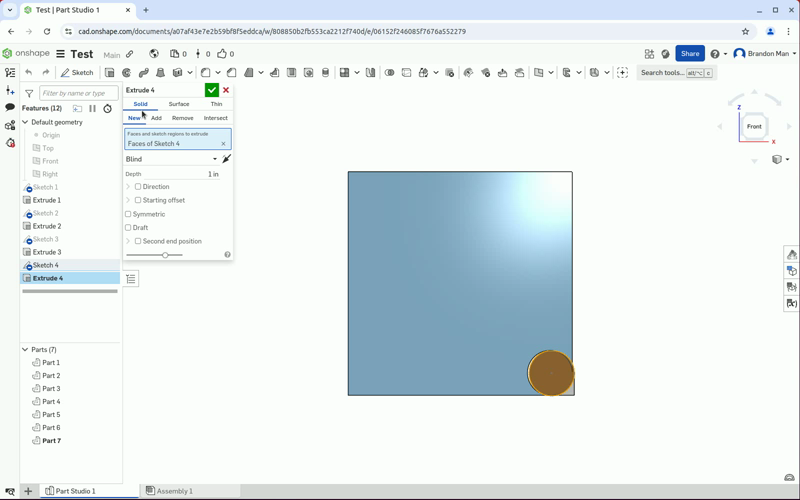
mouse_move(137, 120)
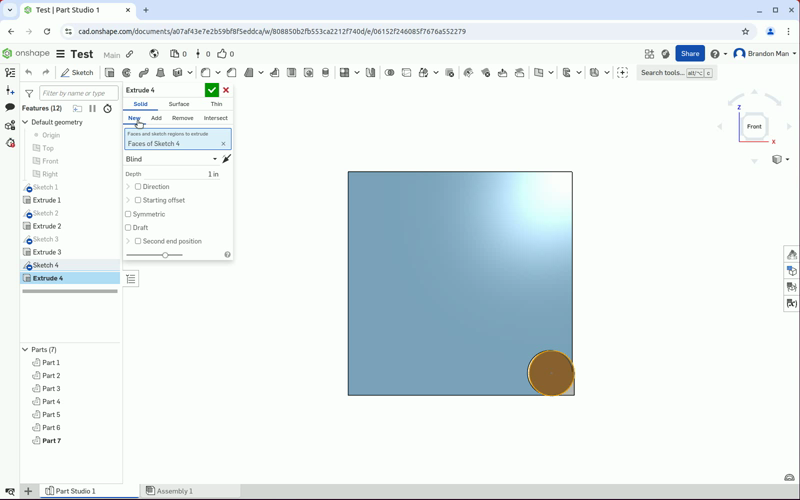
click(137, 120)
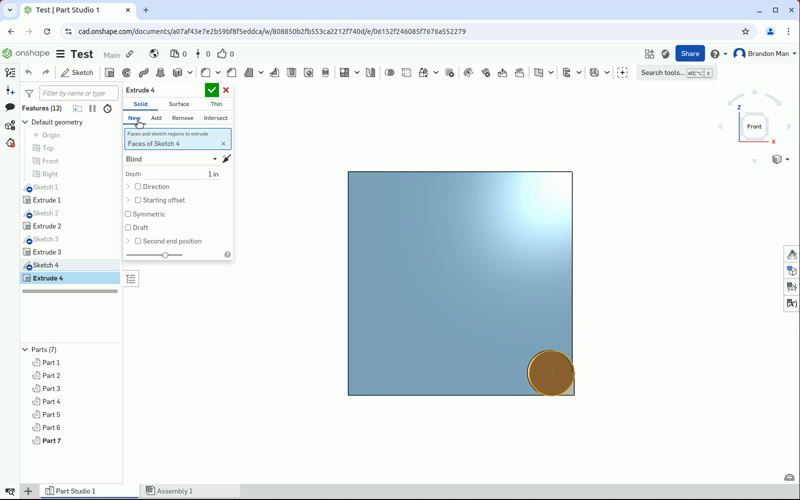
key(tab, 4)
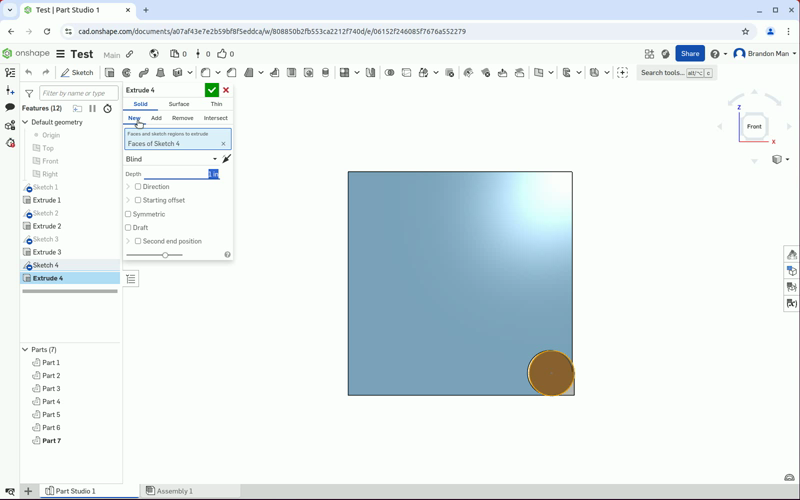
text(-4.574)
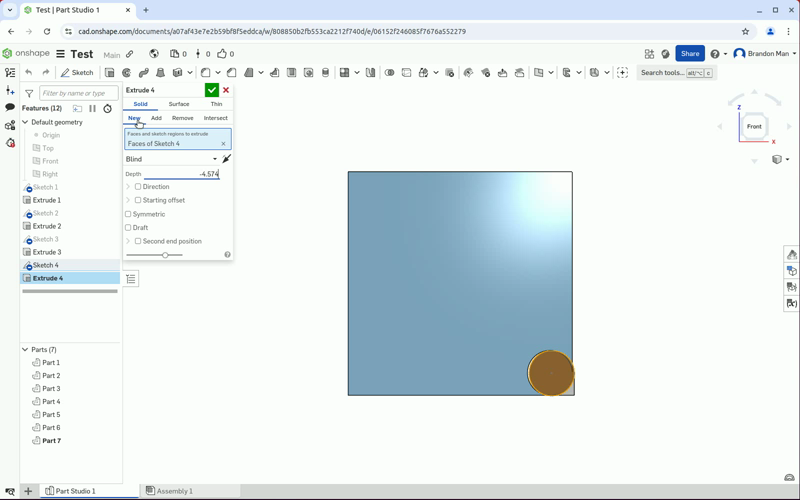
key(enter)
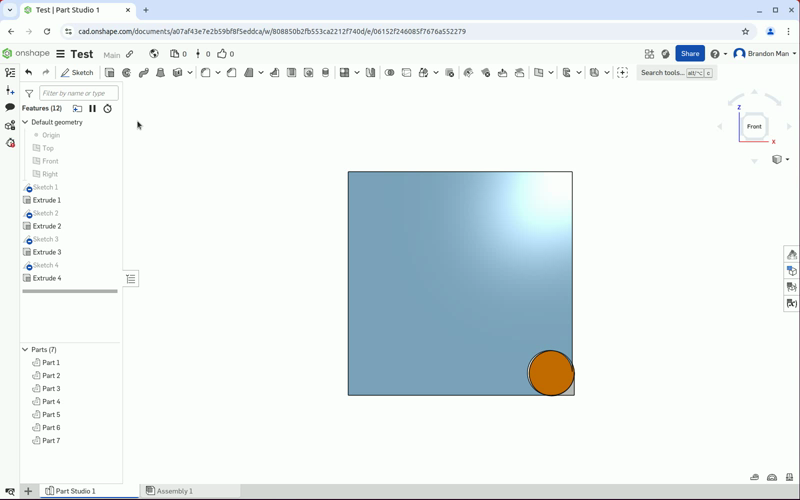
key(shift+h)
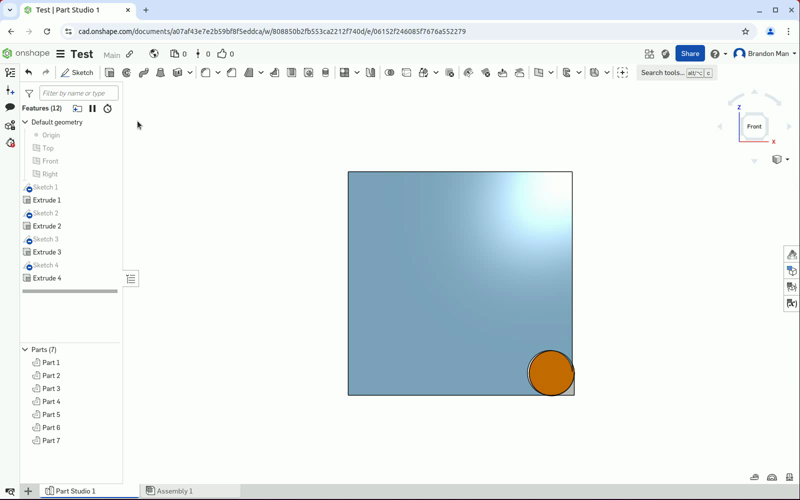
key(shift+h)
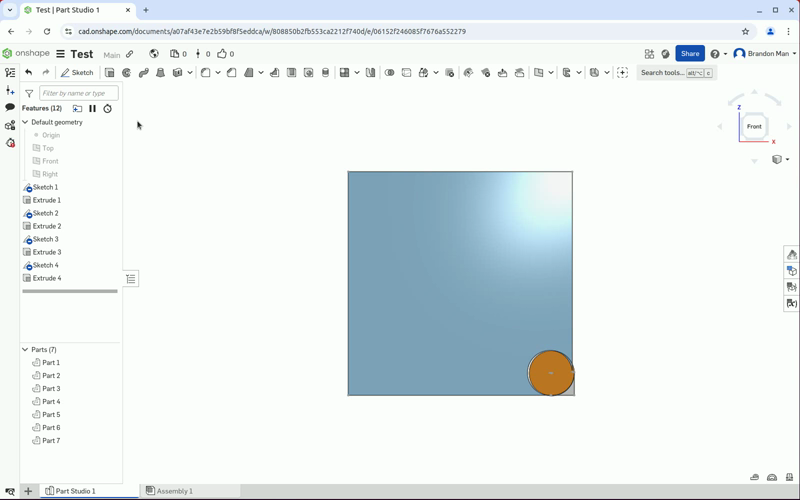
key(shift+7)
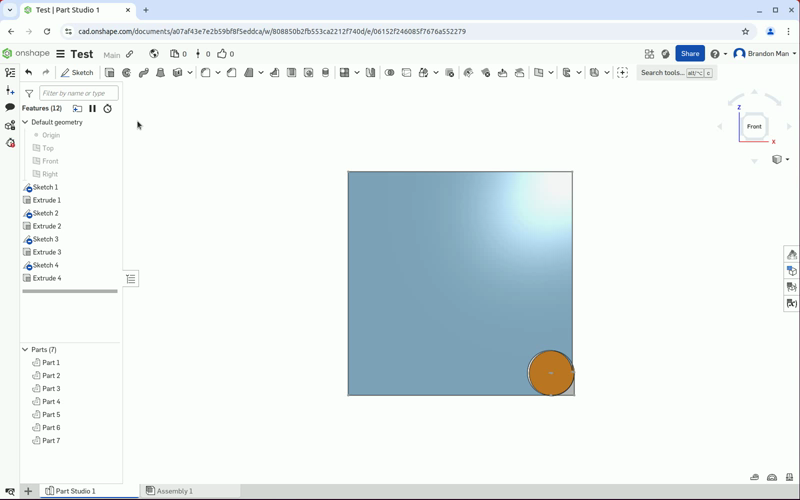
key(left, 2)
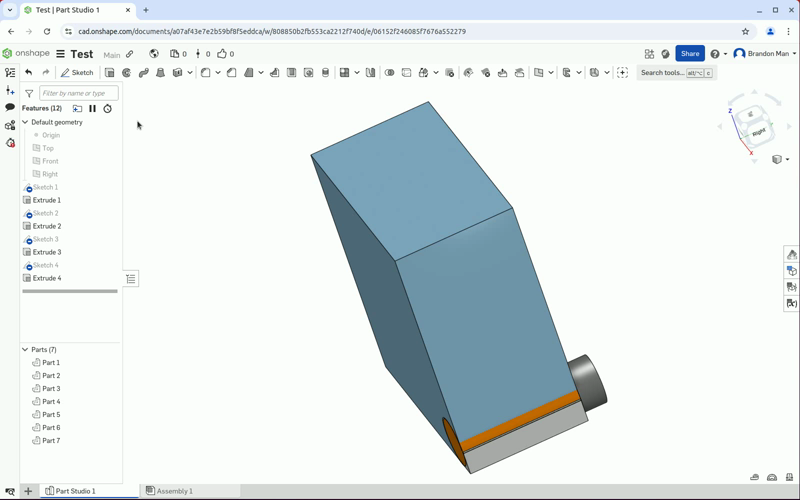
key(down, 2)
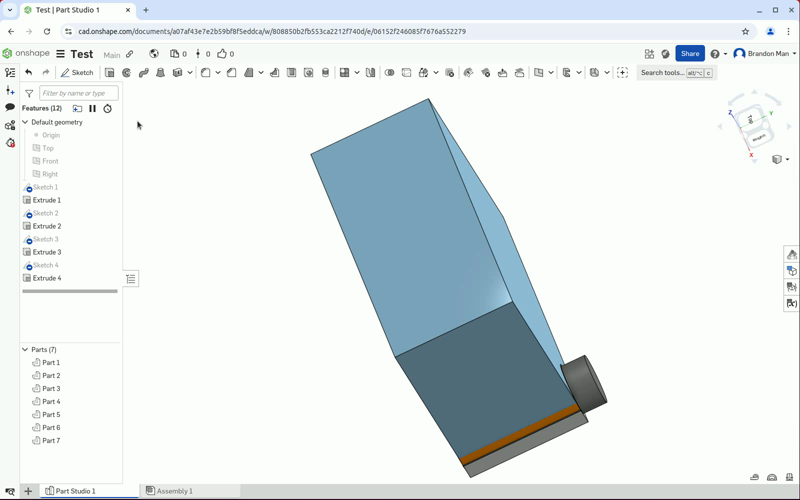
key(up, 2)
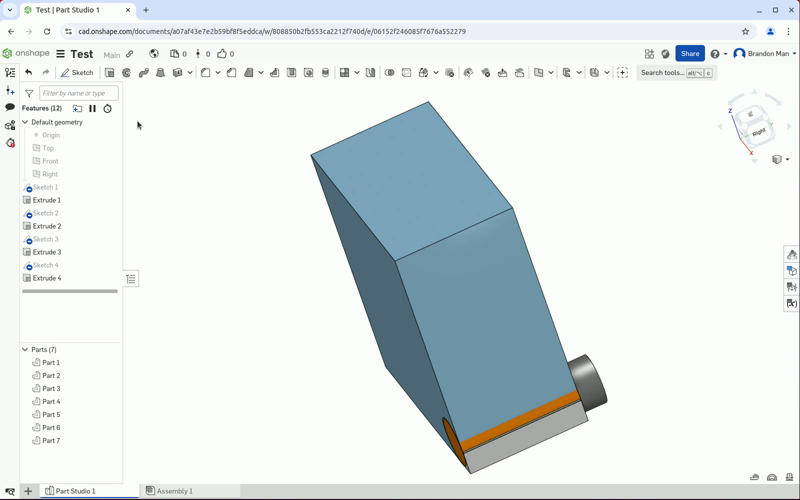
key(right, 2)
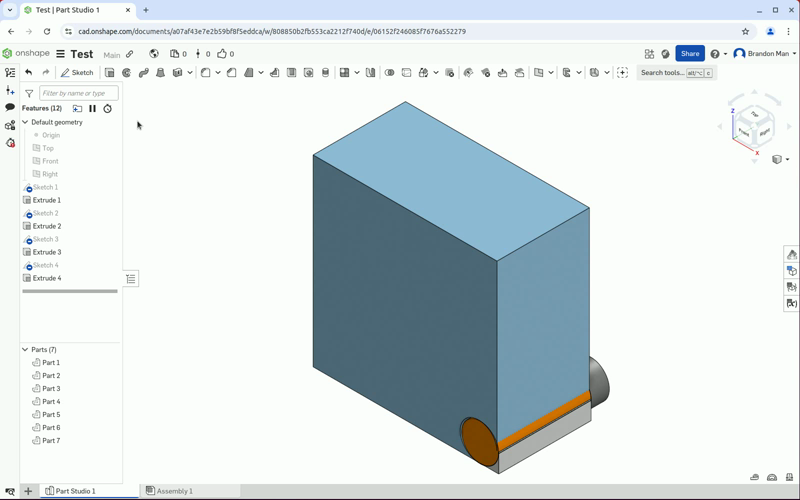
mouse_move(73, 189)
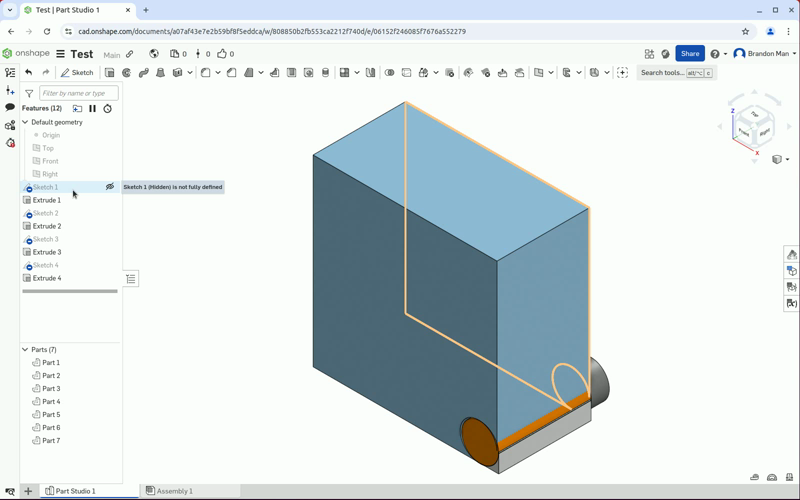
click(73, 189)